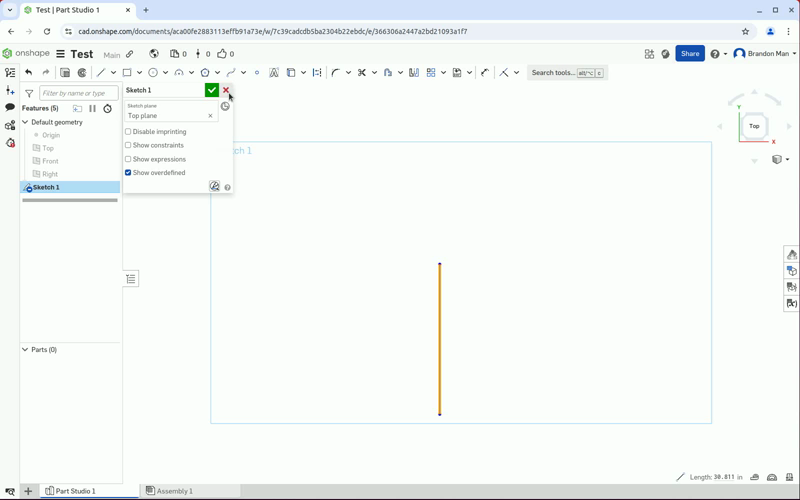
key(shift+h)
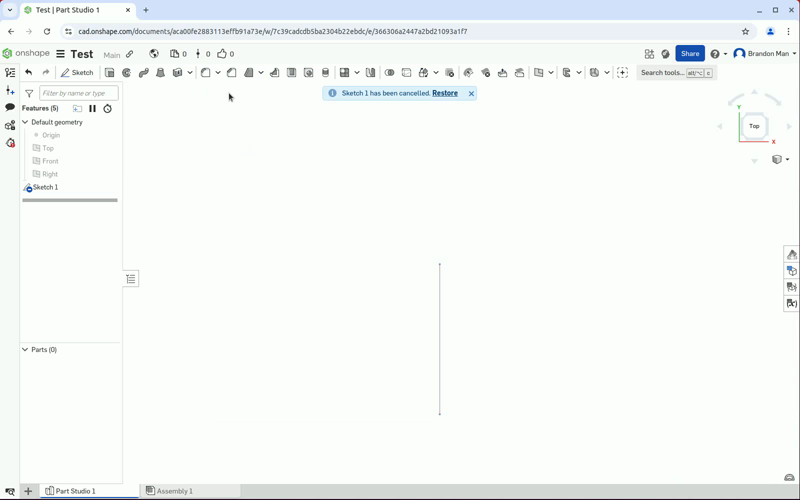
key(shift+s)
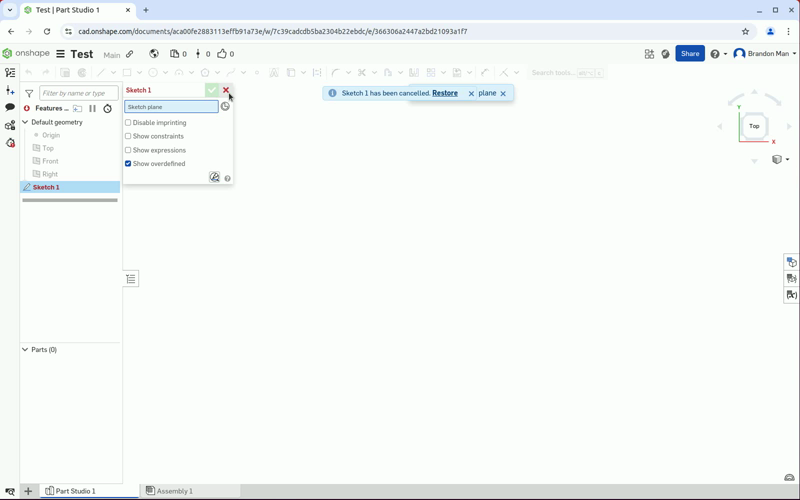
mouse_move(73, 150)
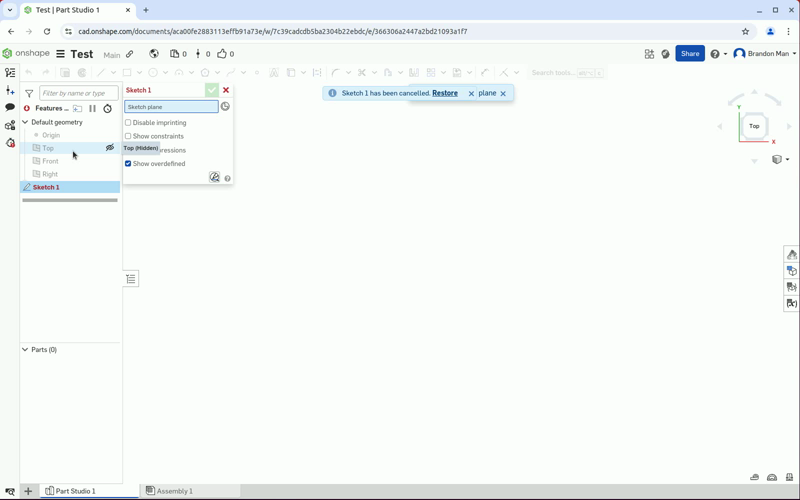
click(73, 150)
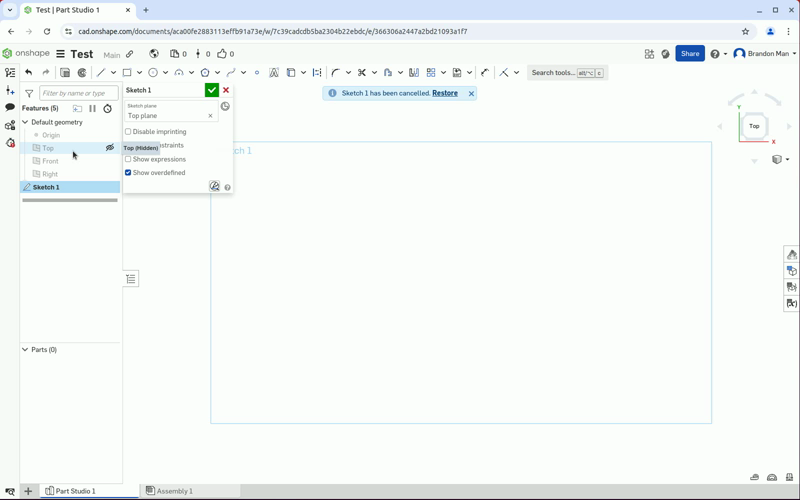
mouse_move(73, 352)
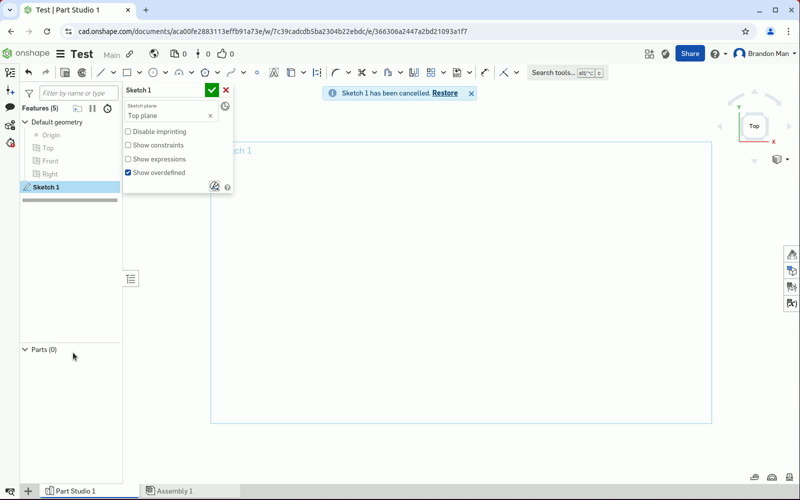
key(y)
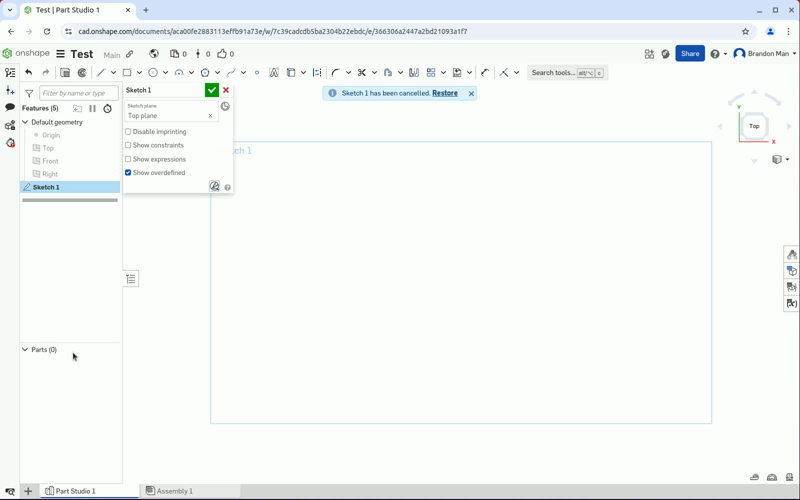
key(l)
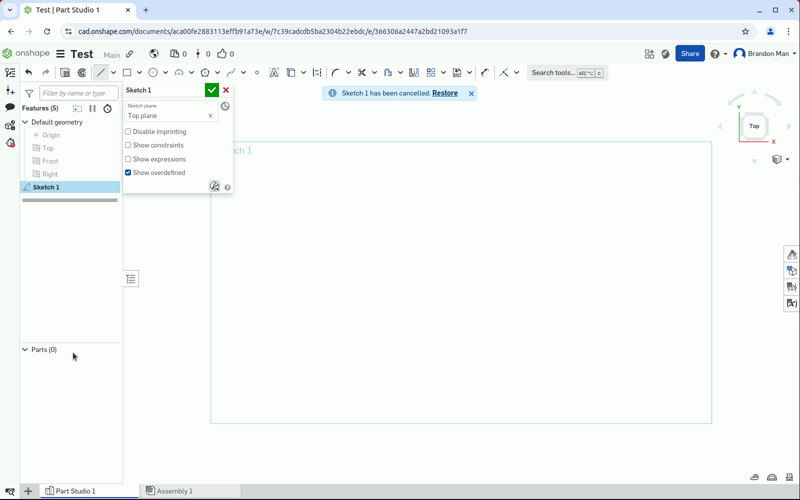
key_down(shift)
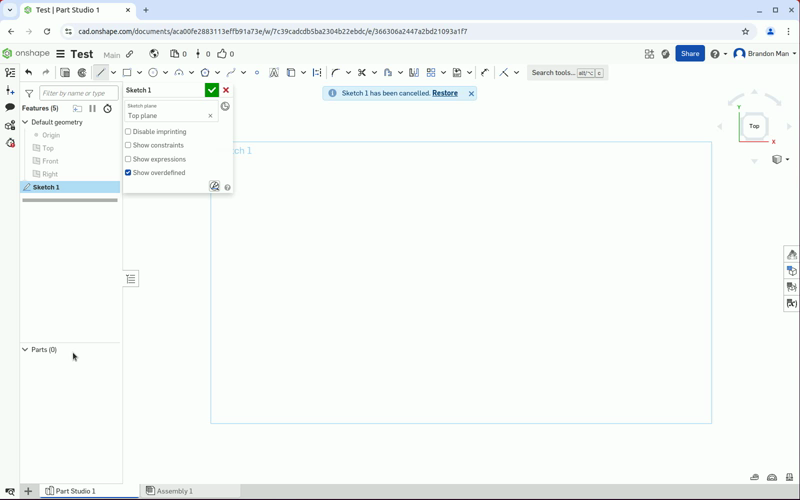
mouse_move(460, 282)
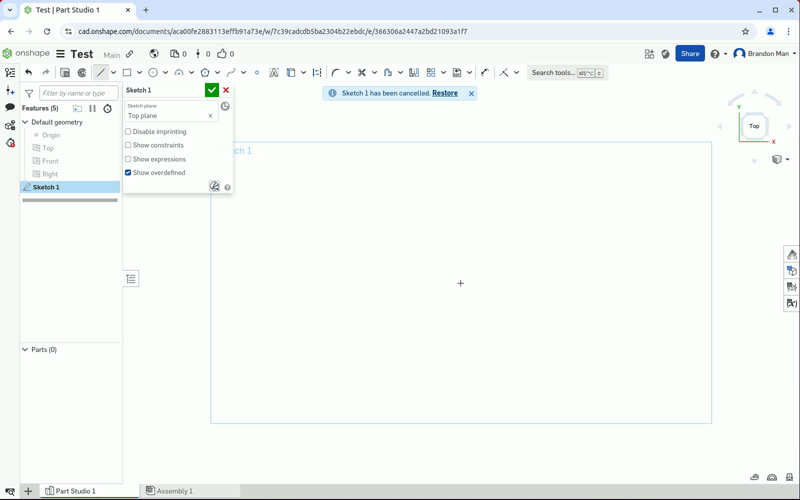
click(460, 282)
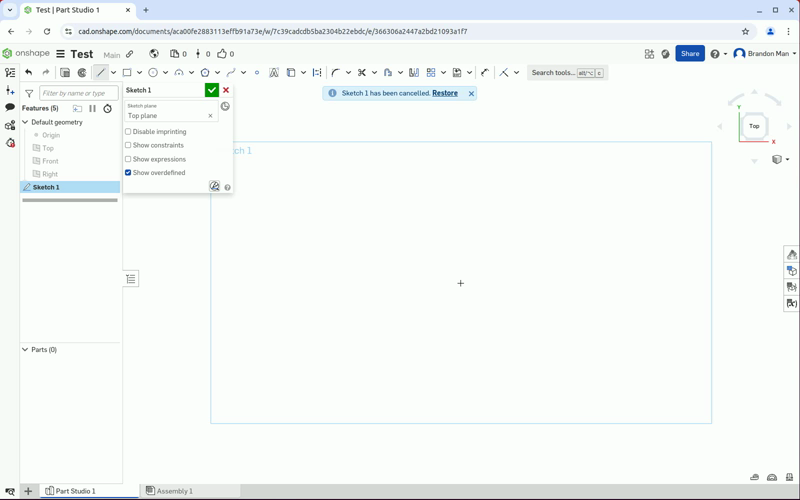
key_up(shift)
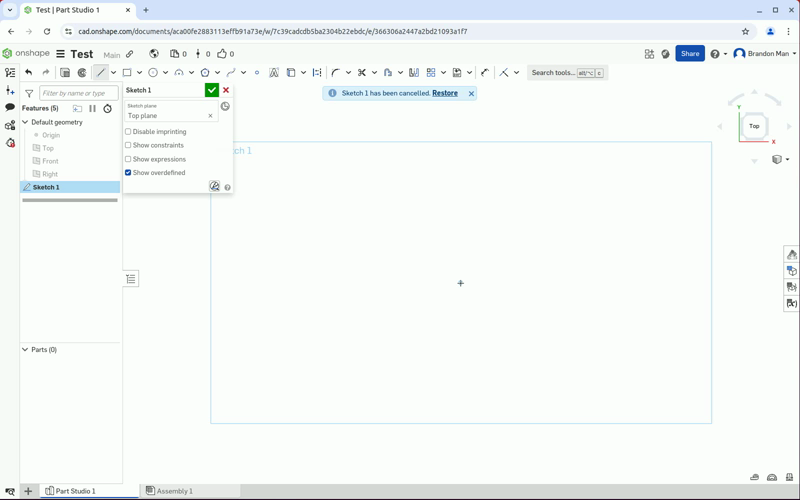
key_down(shift)
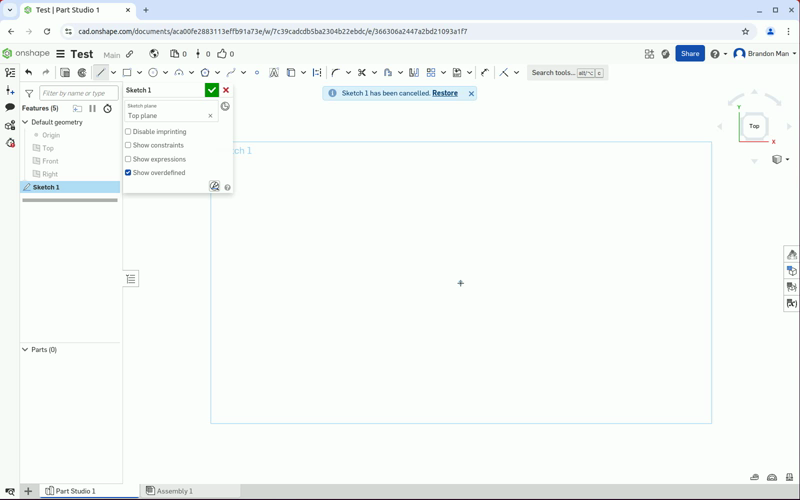
mouse_move(544, 282)
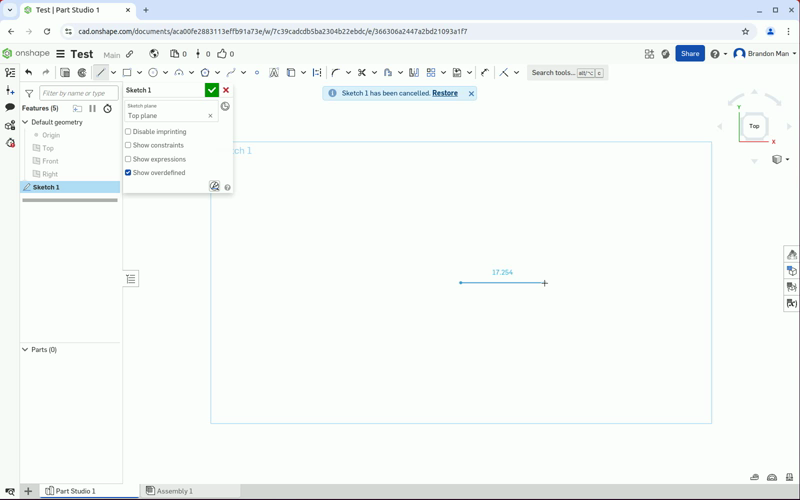
click(544, 282)
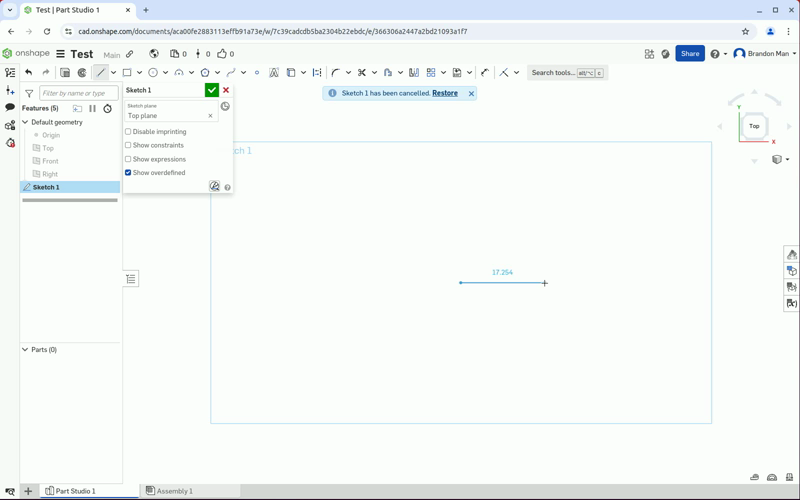
key_up(shift)
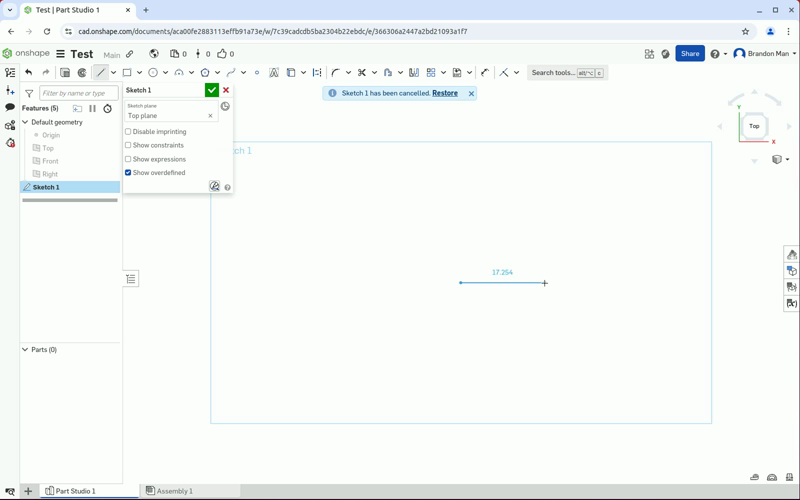
key_down(shift)
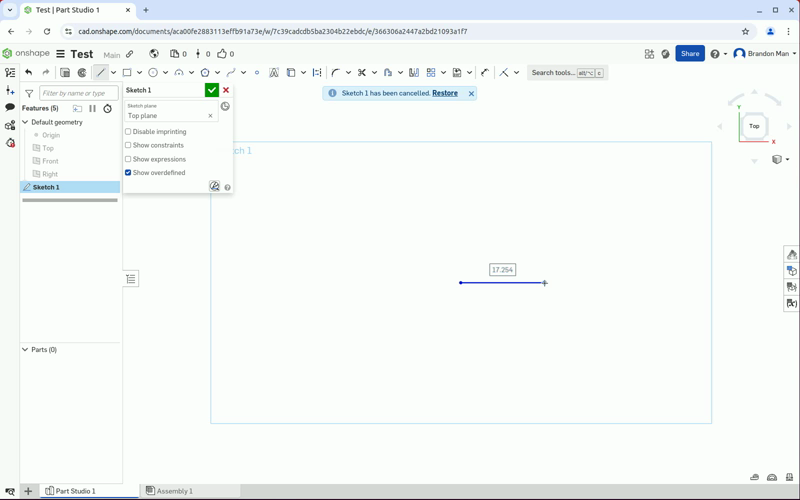
mouse_move(544, 170)
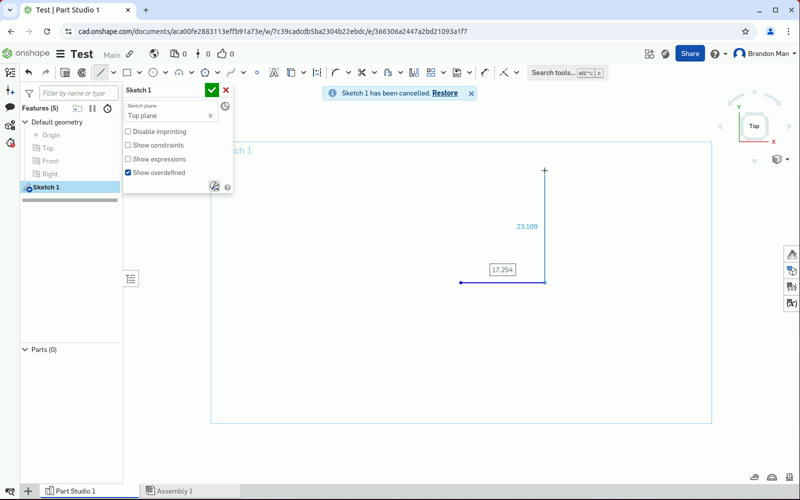
click(544, 170)
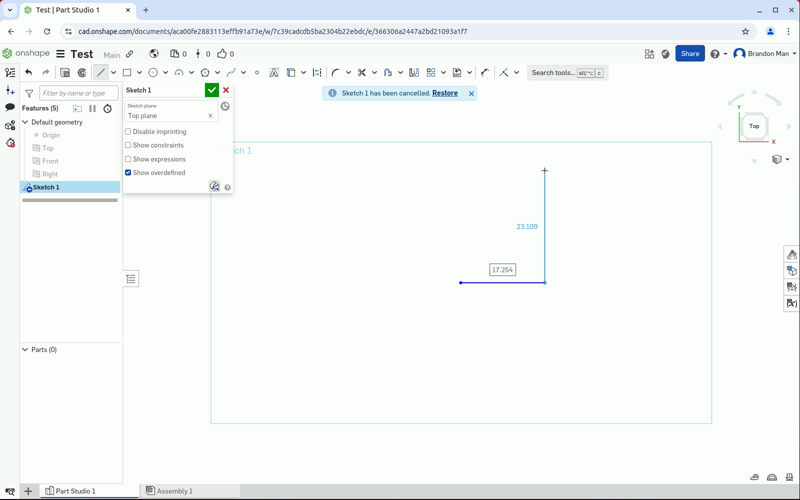
key_up(shift)
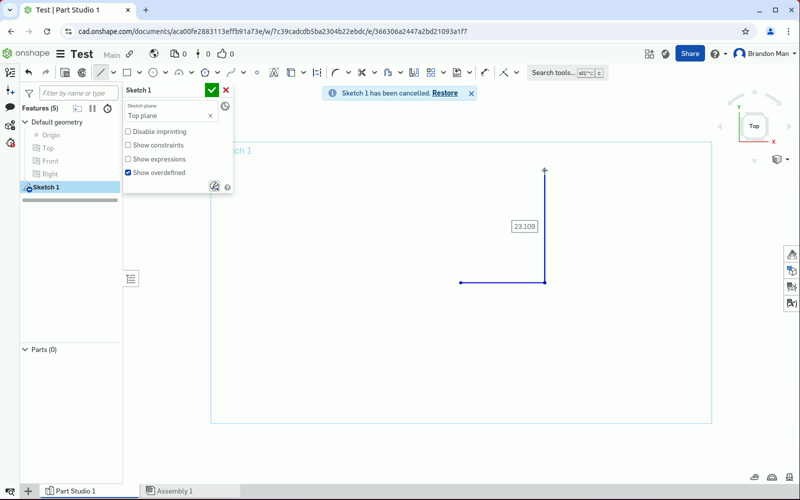
key_down(shift)
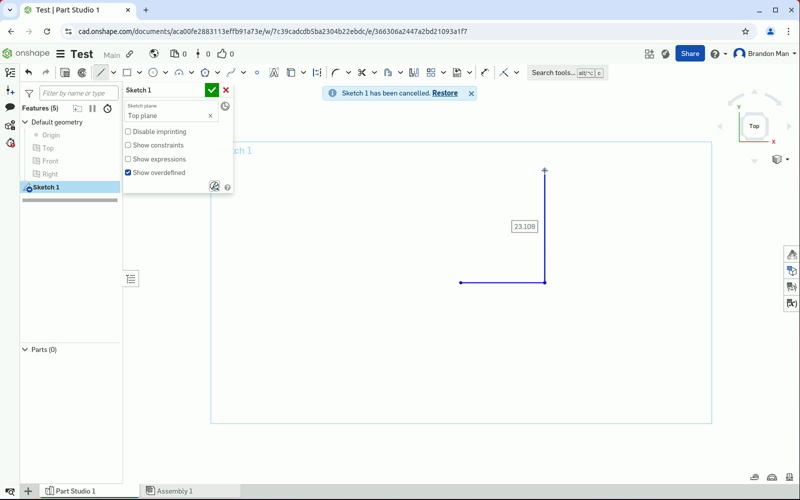
mouse_move(460, 170)
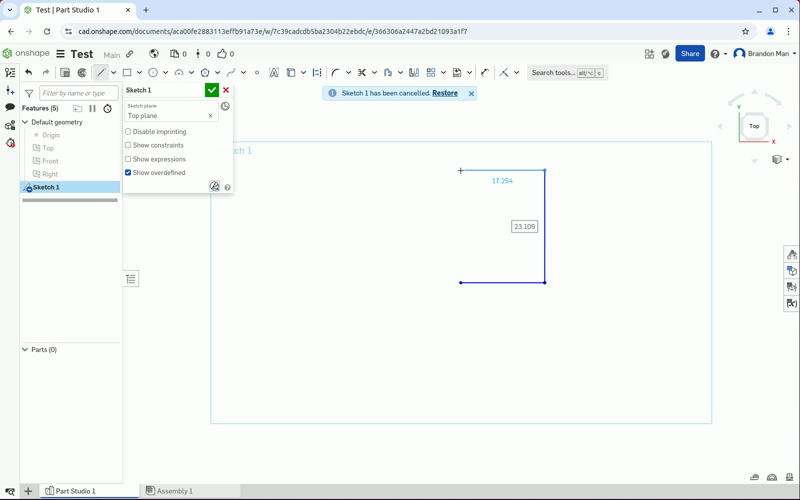
click(460, 170)
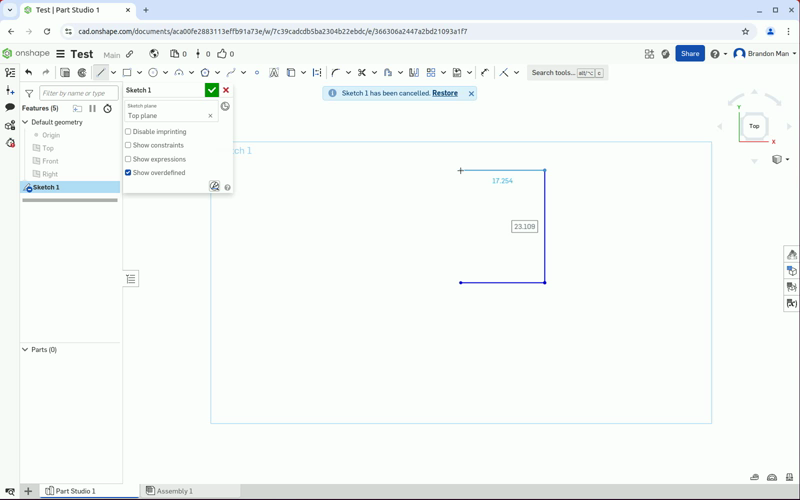
key_up(shift)
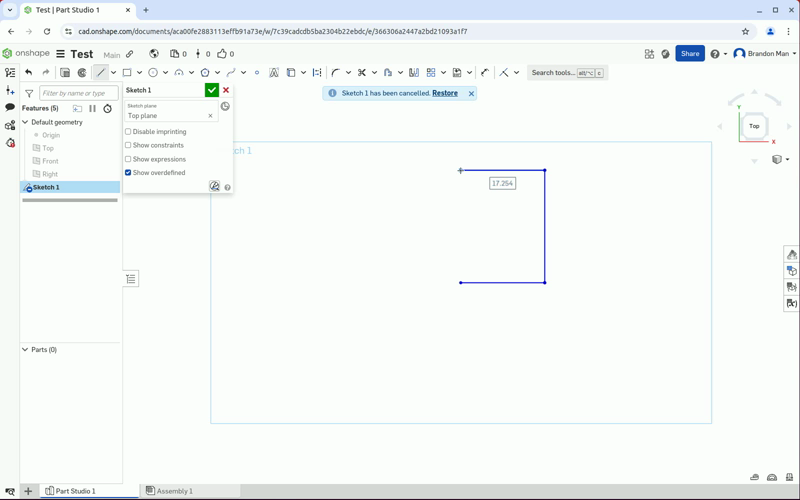
key_down(shift)
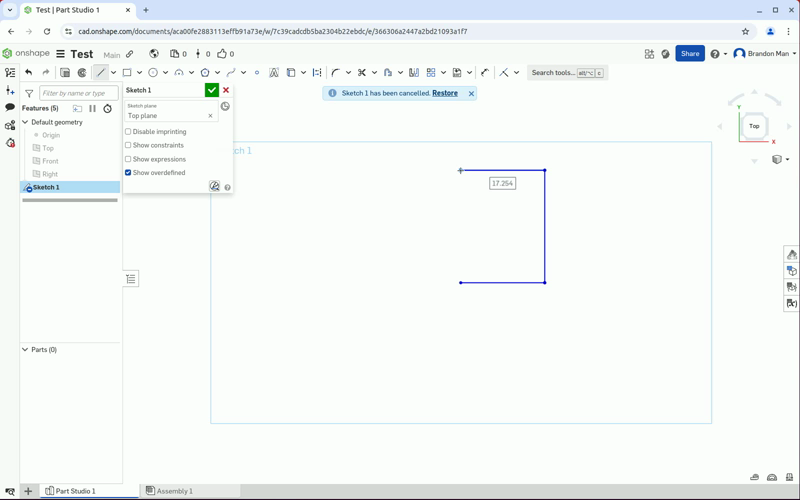
mouse_move(460, 282)
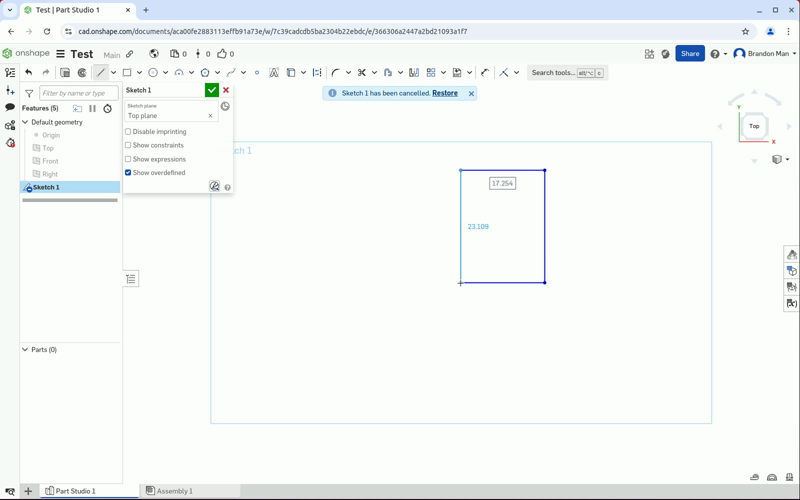
key_up(shift)
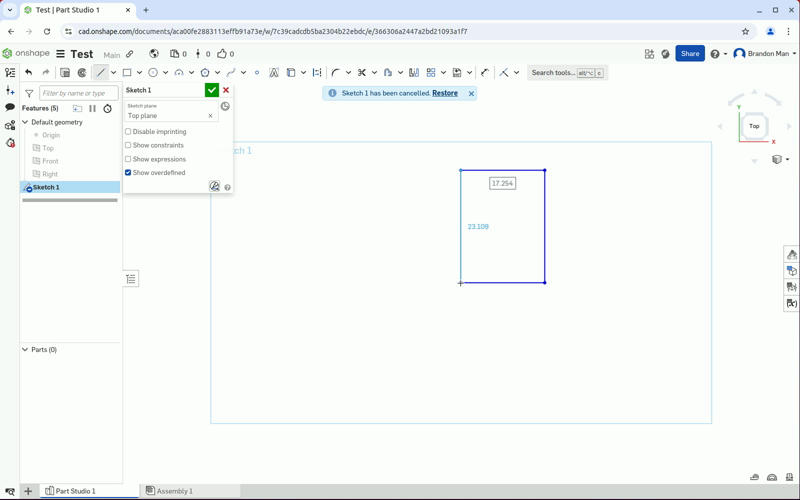
click(460, 282)
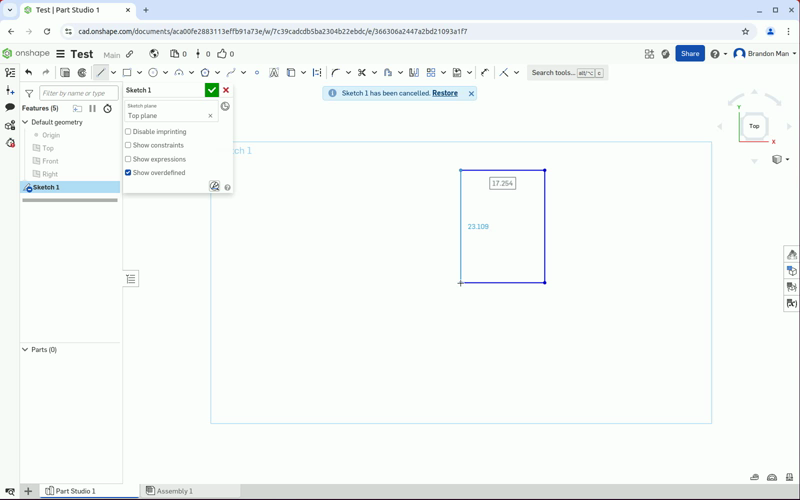
key(esc)
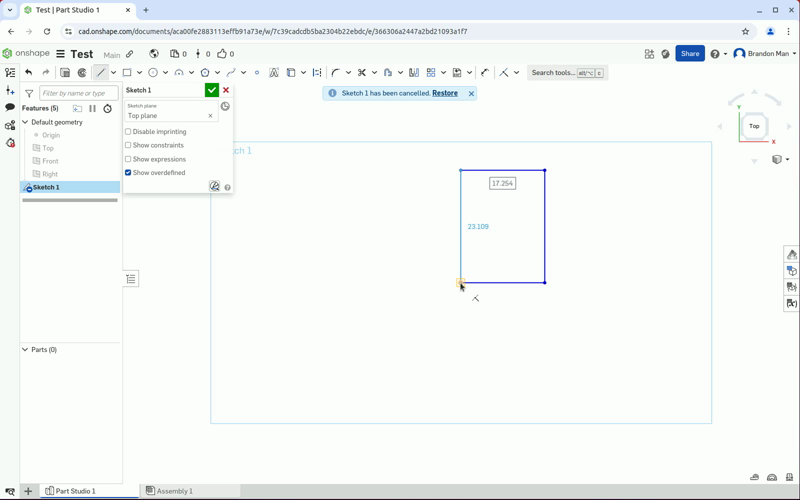
mouse_move(504, 229)
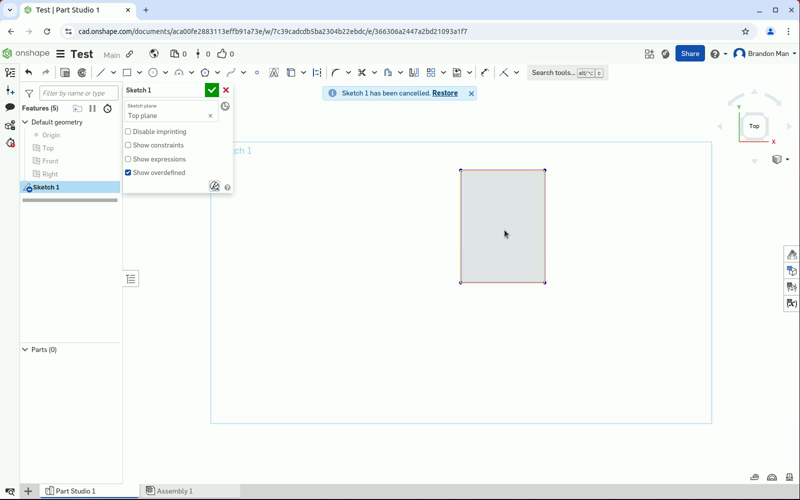
click(504, 229)
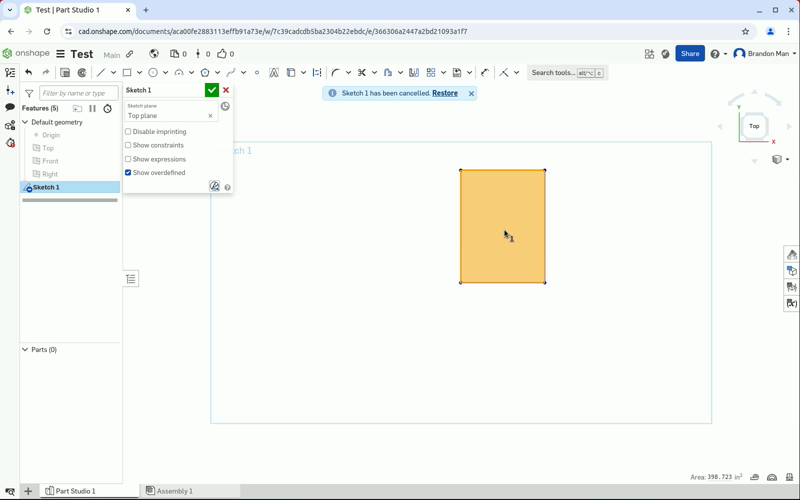
mouse_move(73, 352)
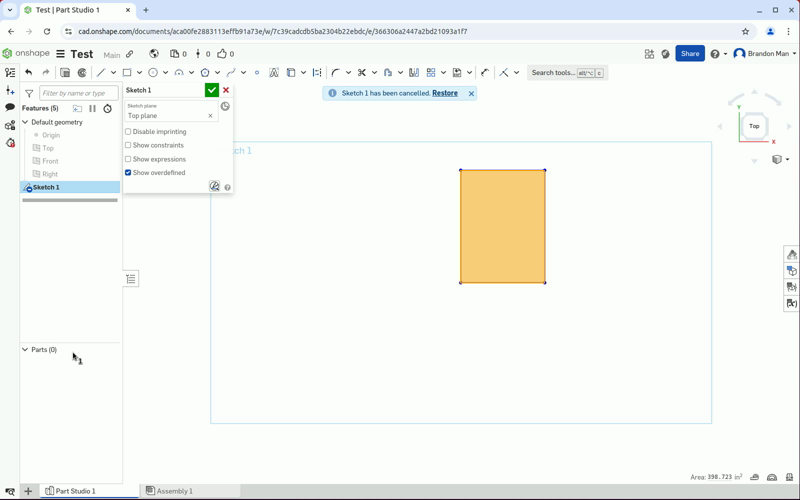
key(shift+y)
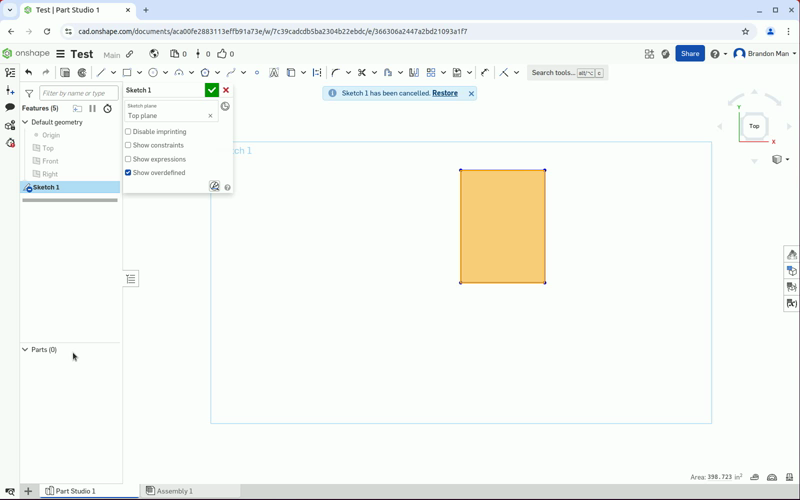
key(shift+e)
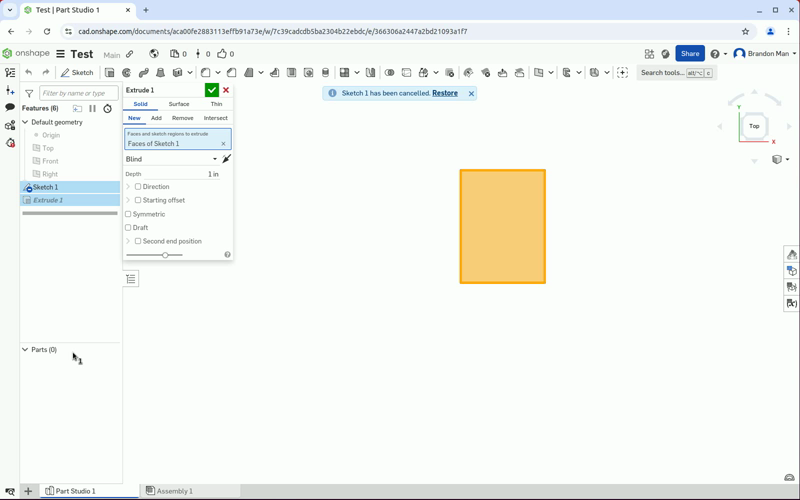
mouse_move(143, 106)
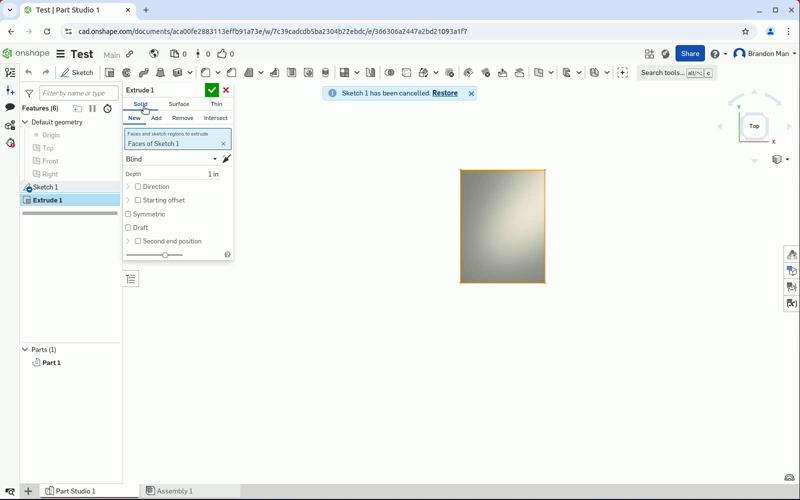
click(143, 106)
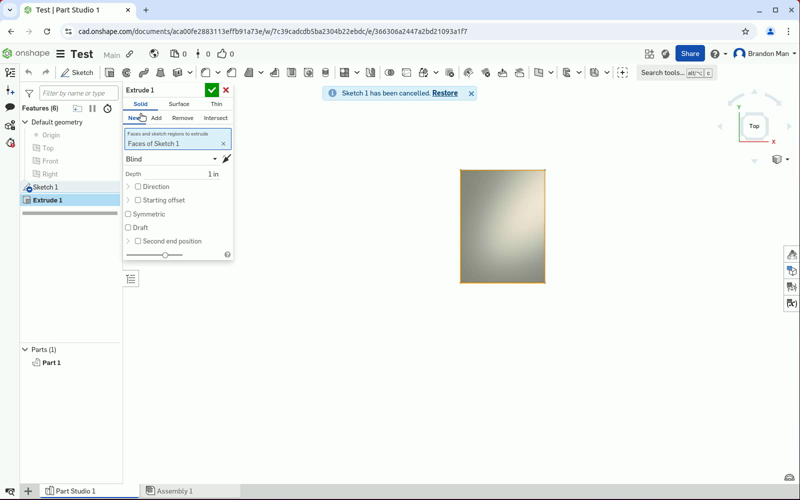
mouse_move(137, 120)
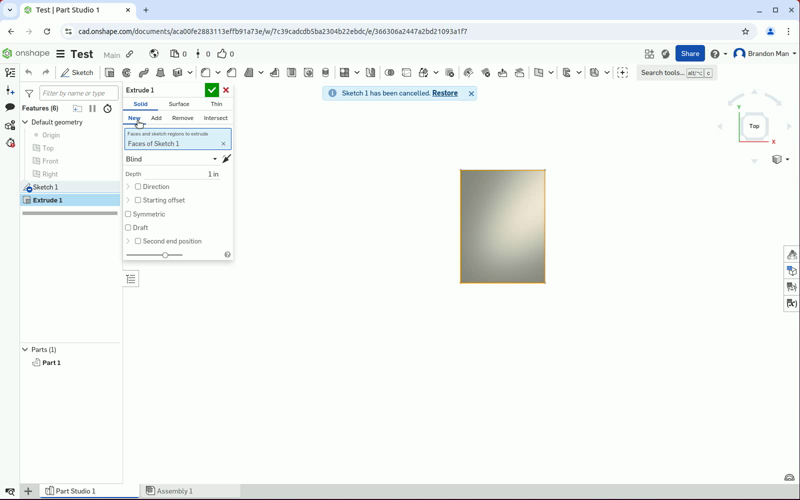
click(137, 120)
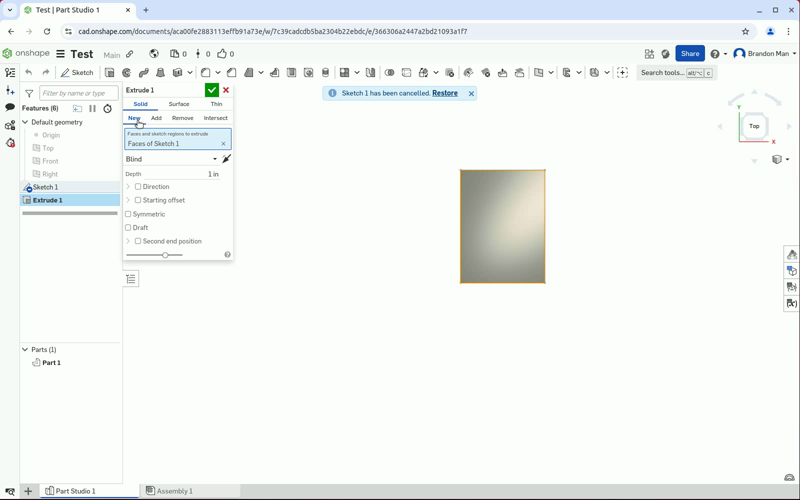
key(tab, 4)
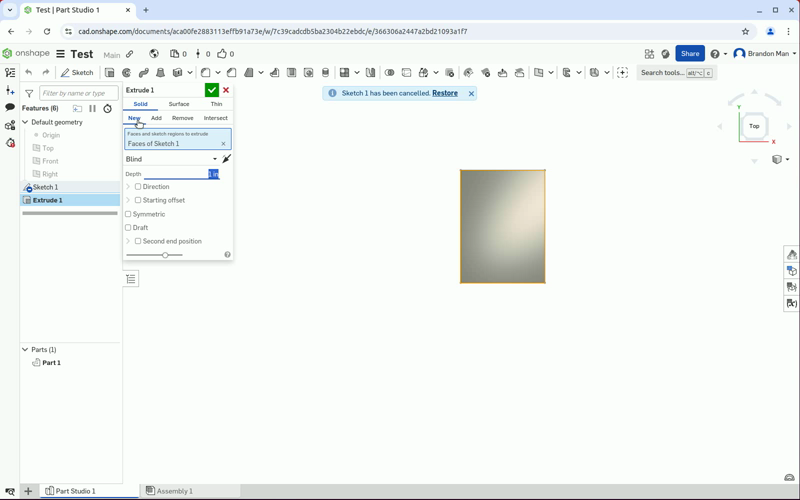
text(-11.554)
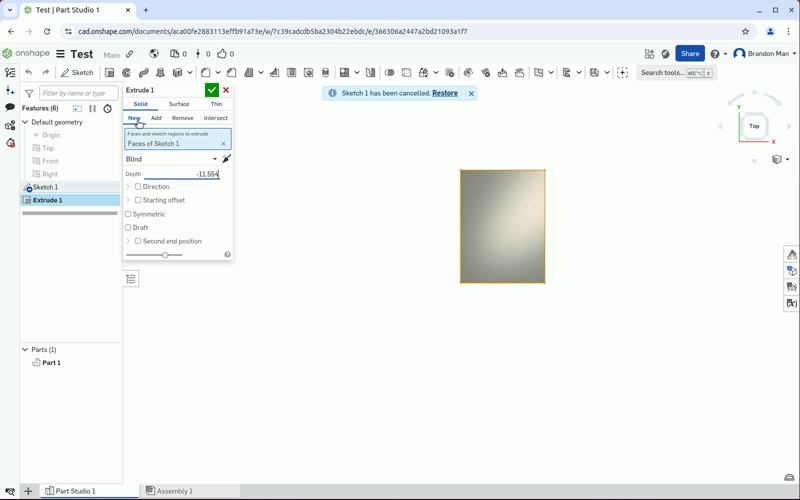
key(enter)
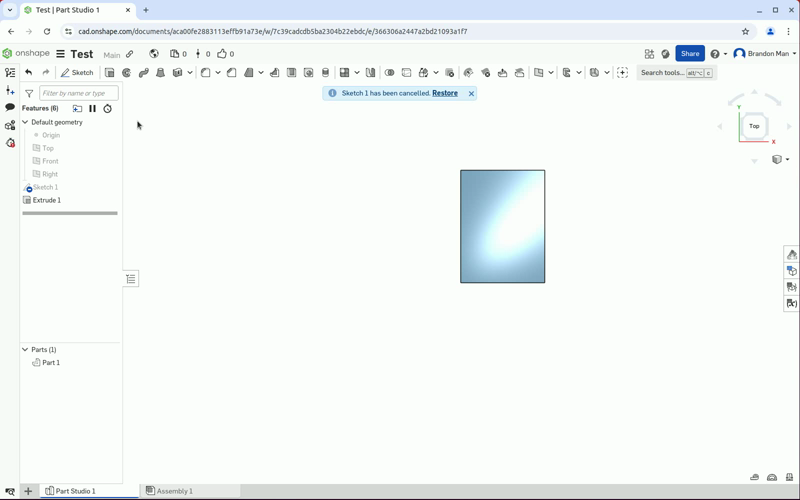
key(shift+h)
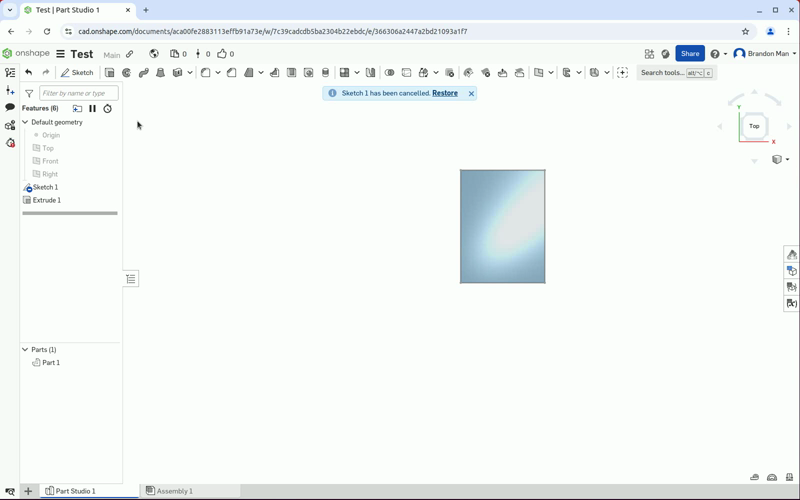
key(shift+h)
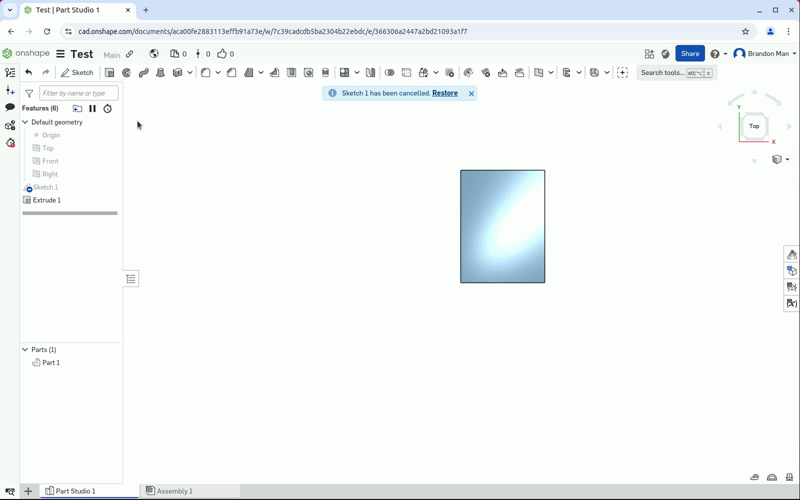
mouse_move(73, 189)
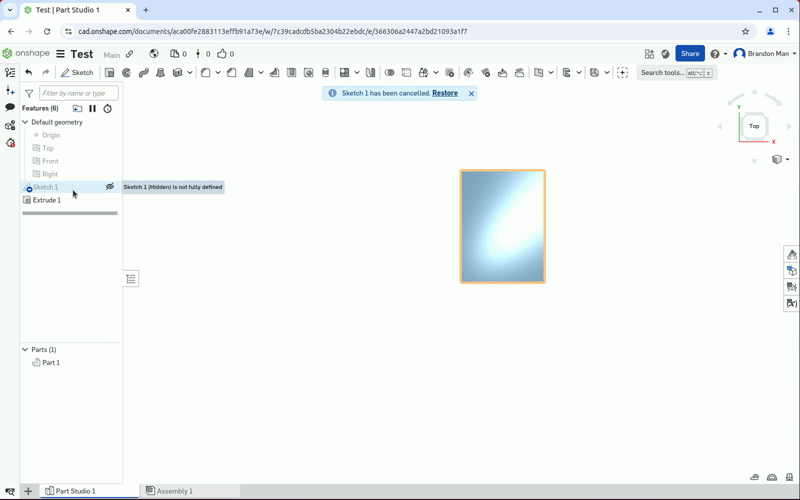
click(73, 189)
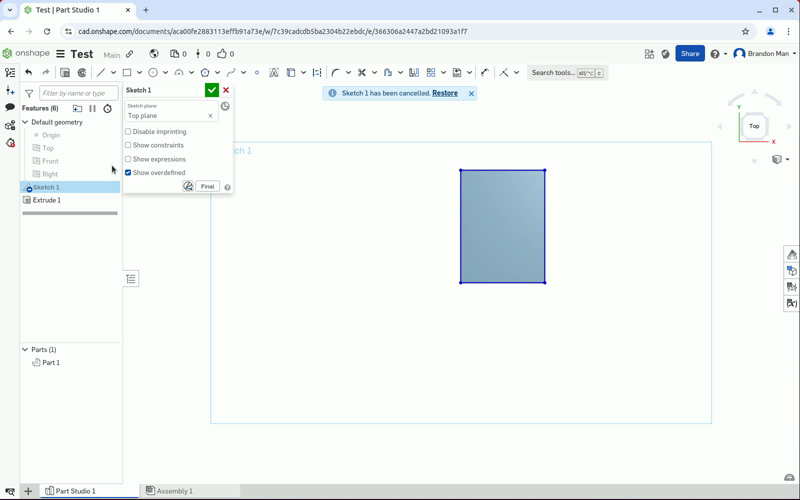
mouse_move(229, 92)
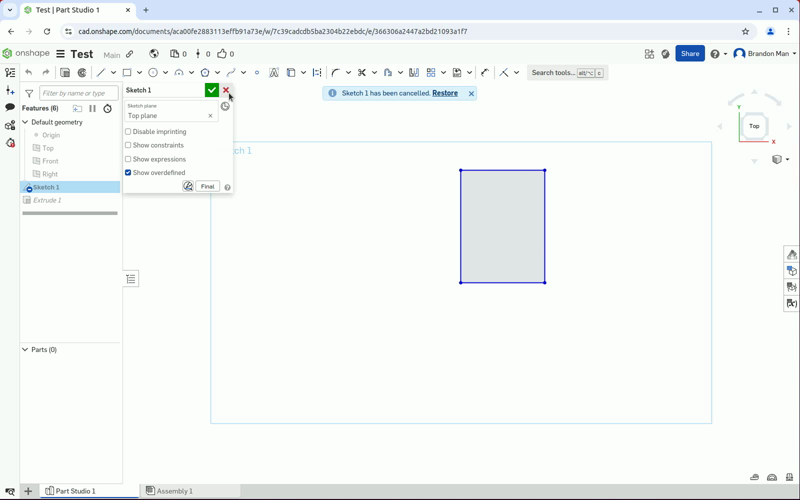
click(229, 92)
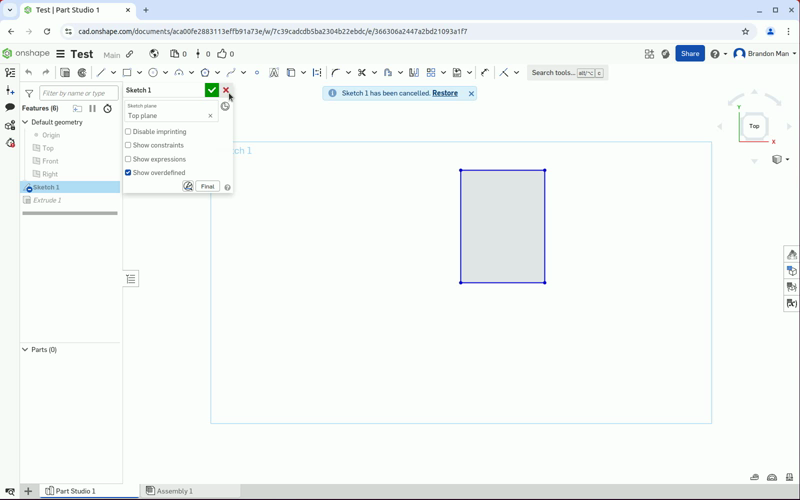
key(shift+s)
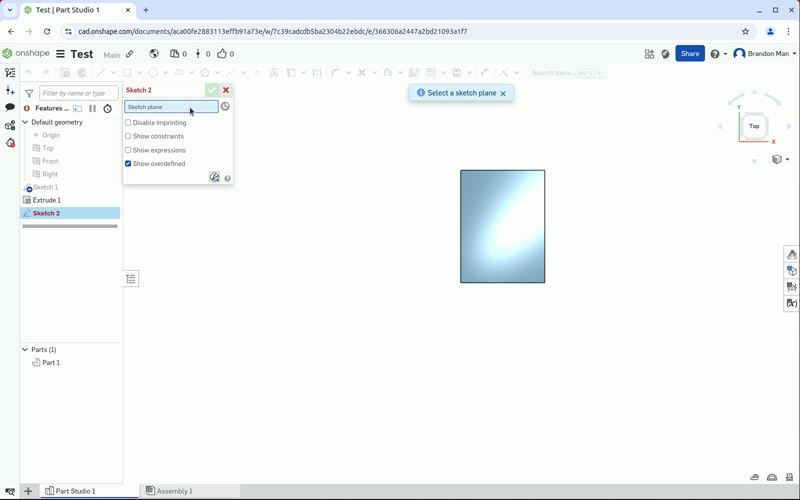
mouse_move(73, 150)
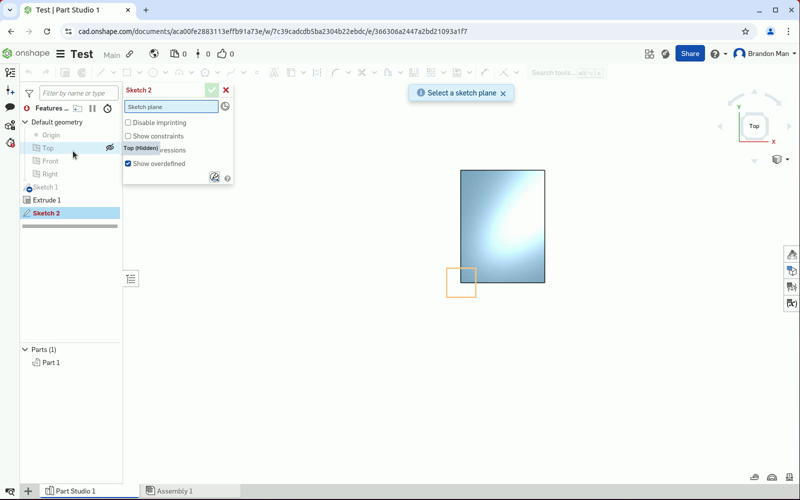
click(73, 150)
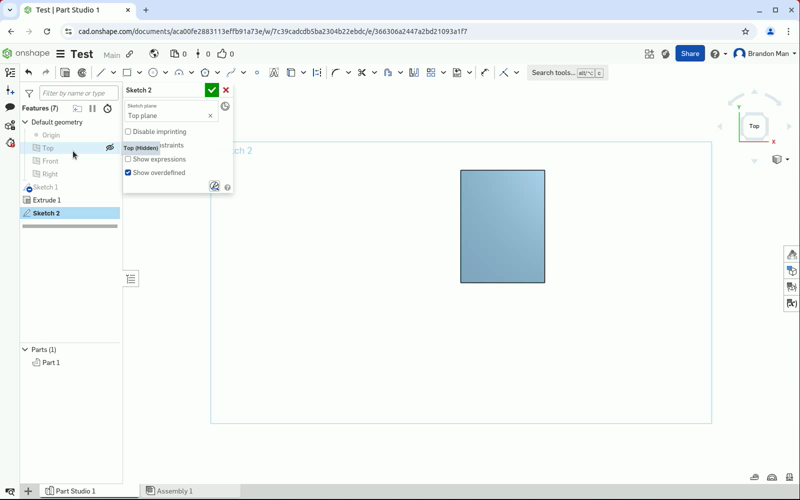
mouse_move(73, 352)
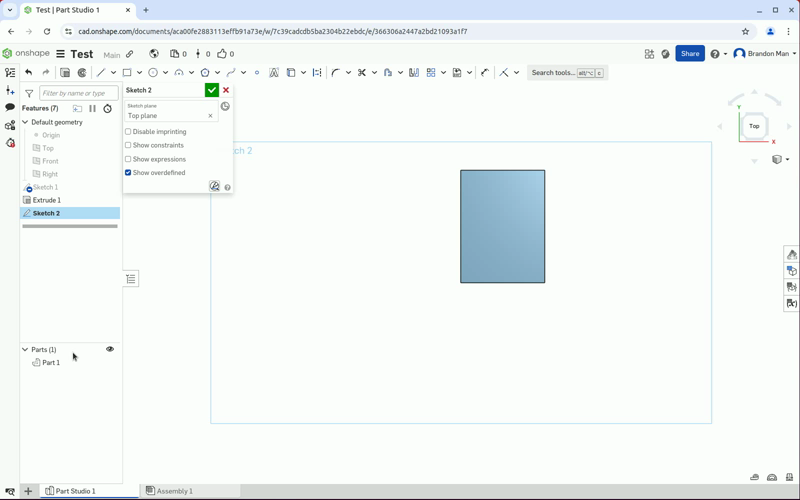
key(y)
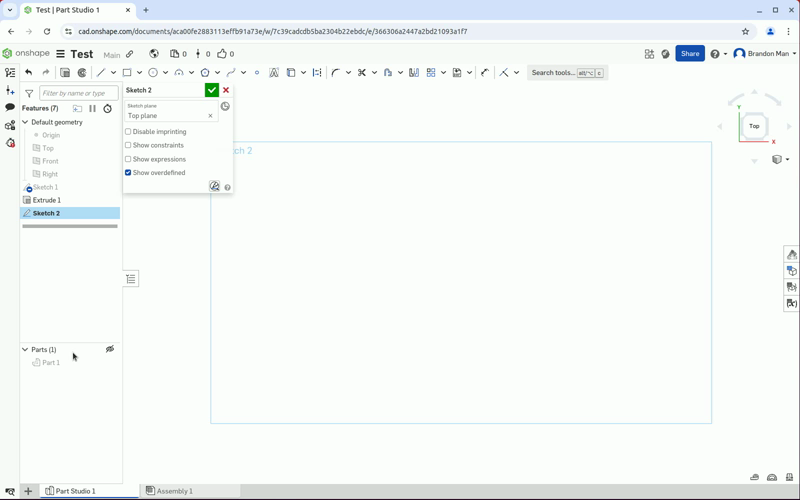
key(l)
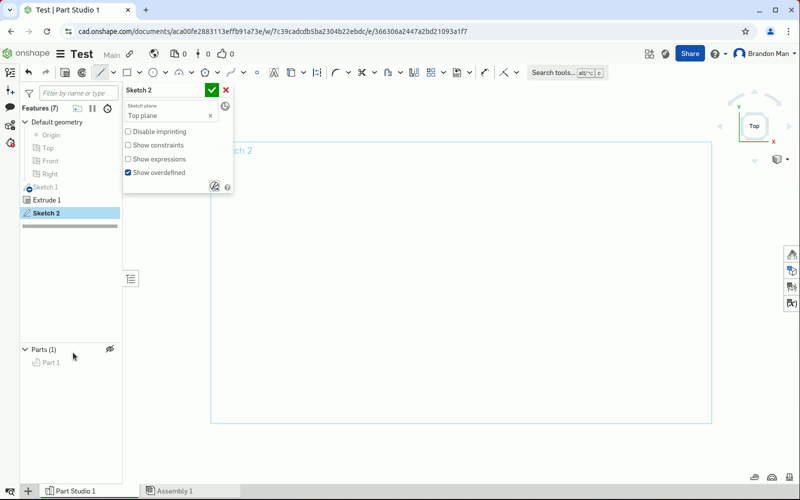
key_down(shift)
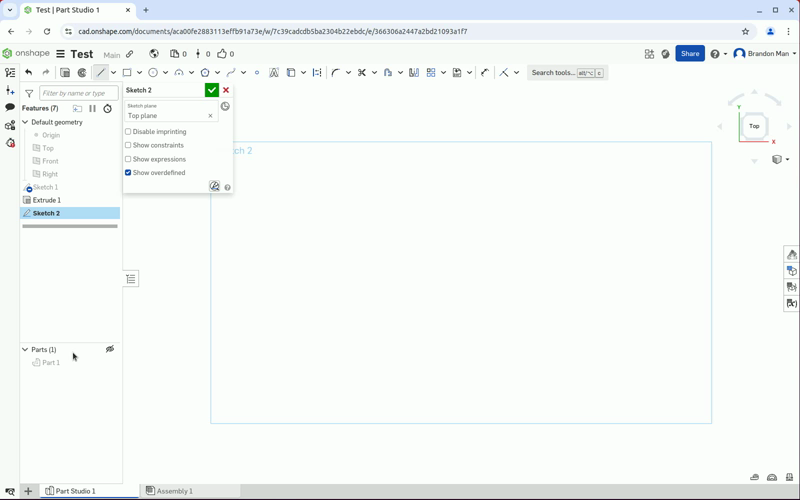
mouse_move(460, 282)
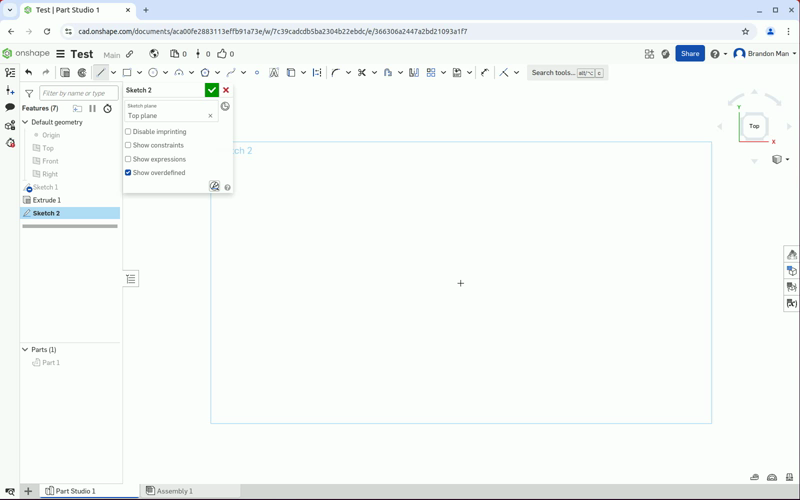
click(460, 282)
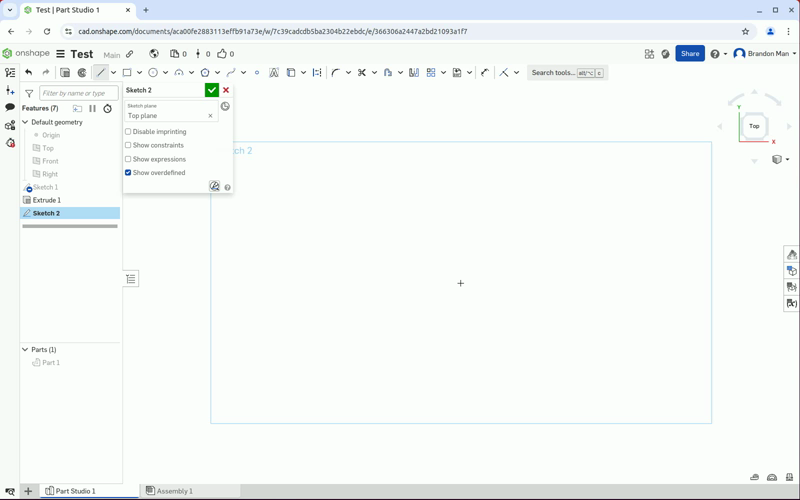
key_up(shift)
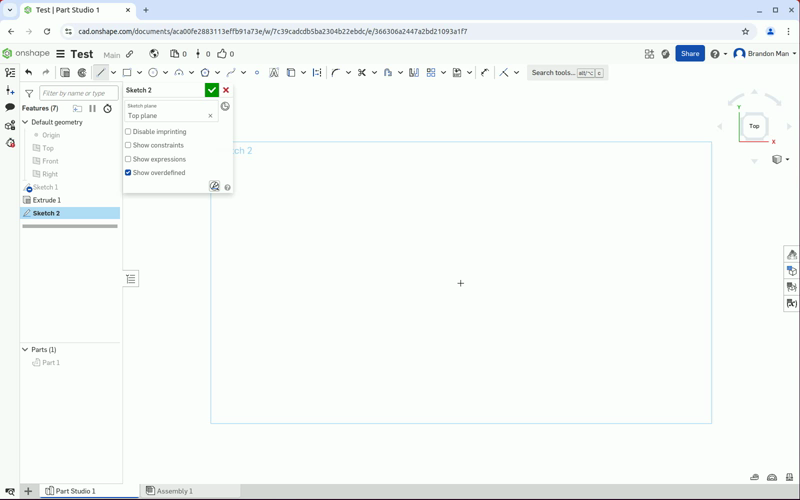
key_down(shift)
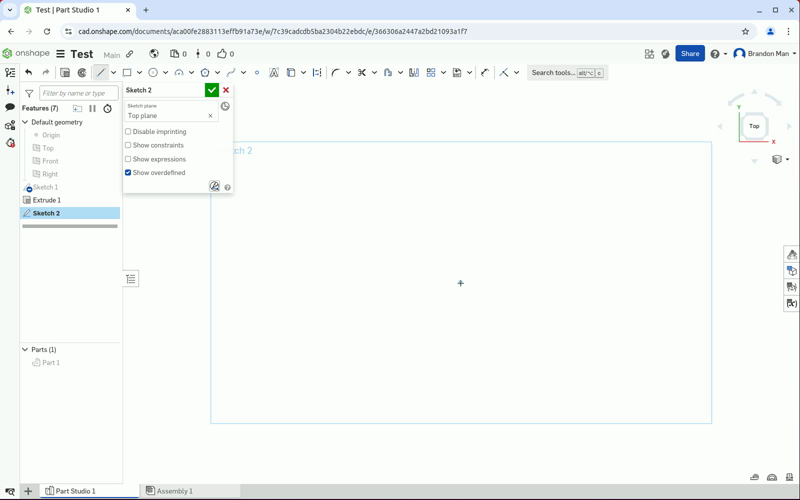
mouse_move(490, 282)
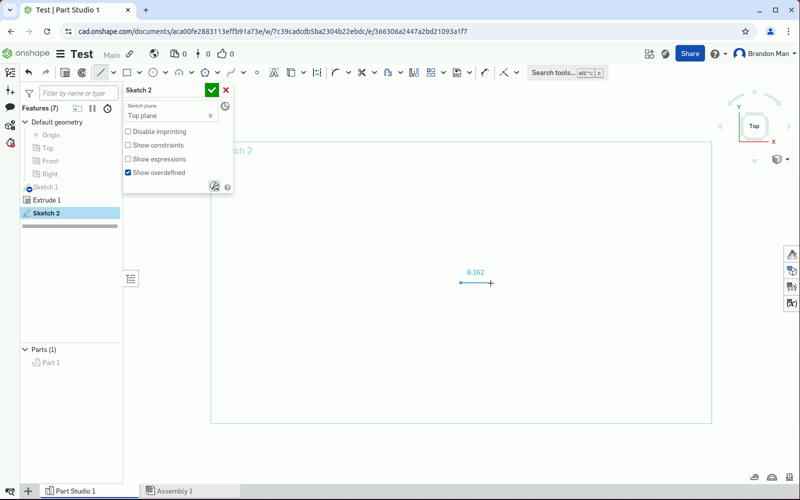
mouse_move(503, 282)
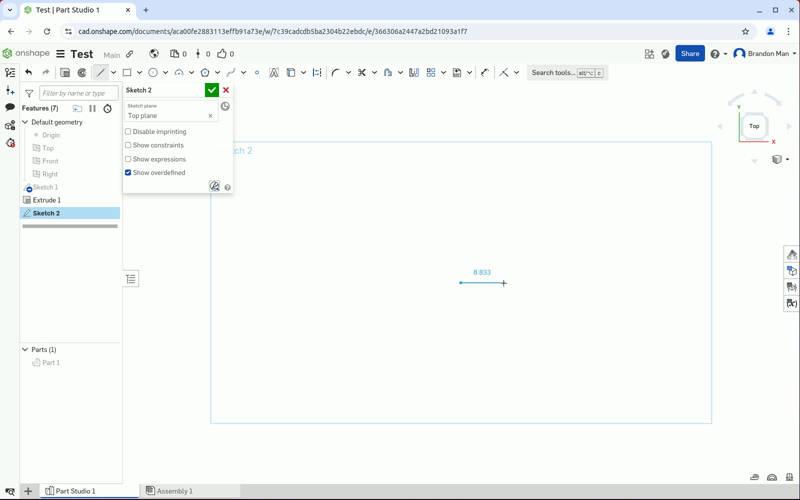
click(503, 282)
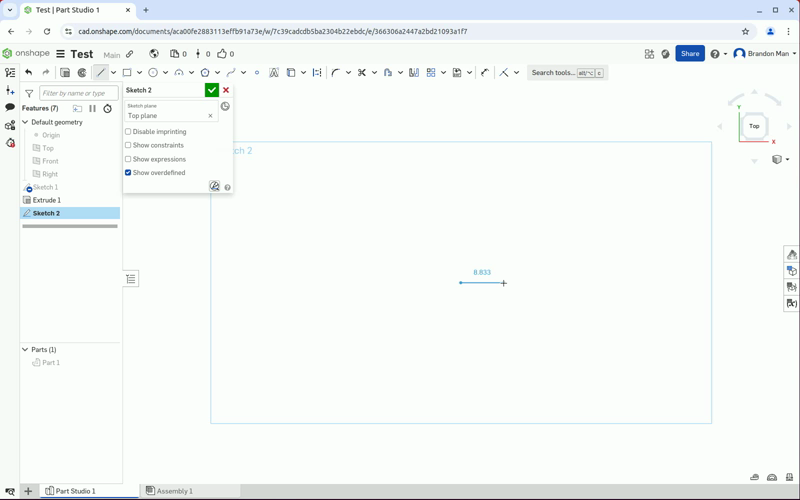
key_up(shift)
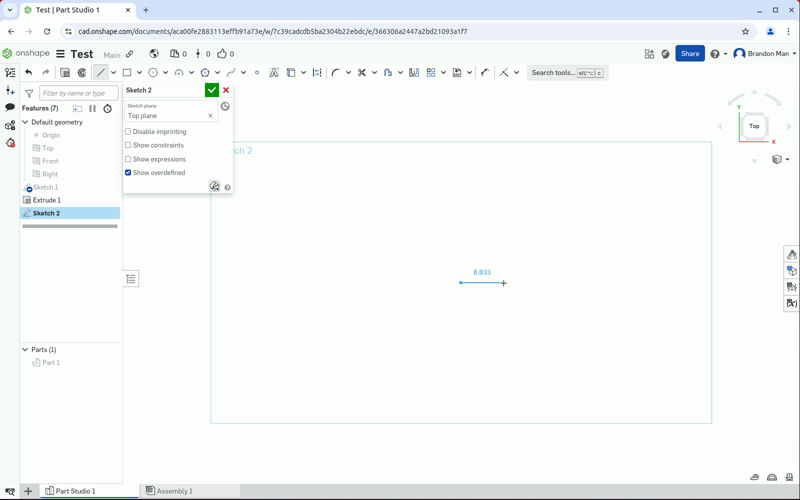
key_down(shift)
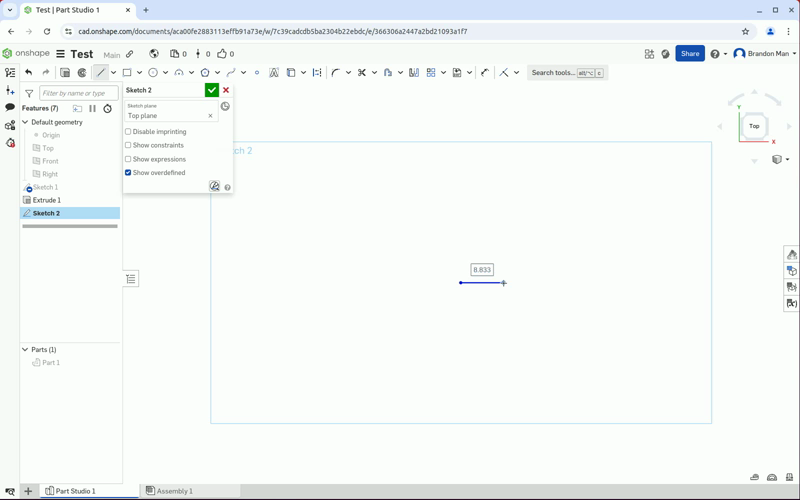
mouse_move(533, 282)
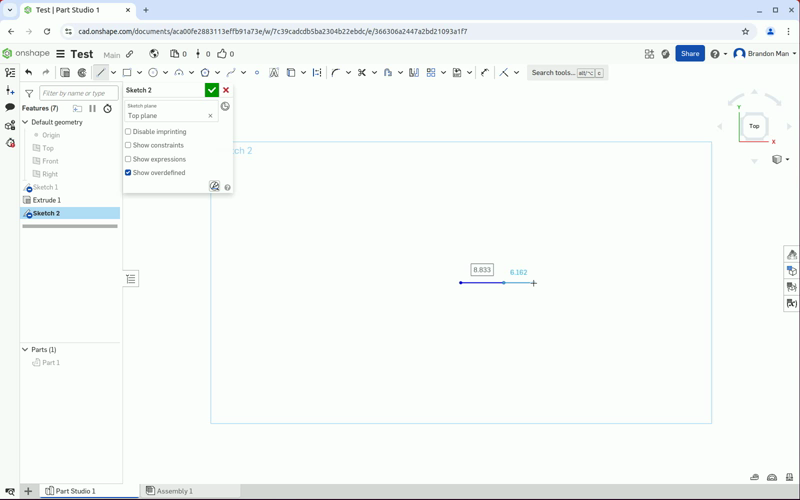
mouse_move(460, 254)
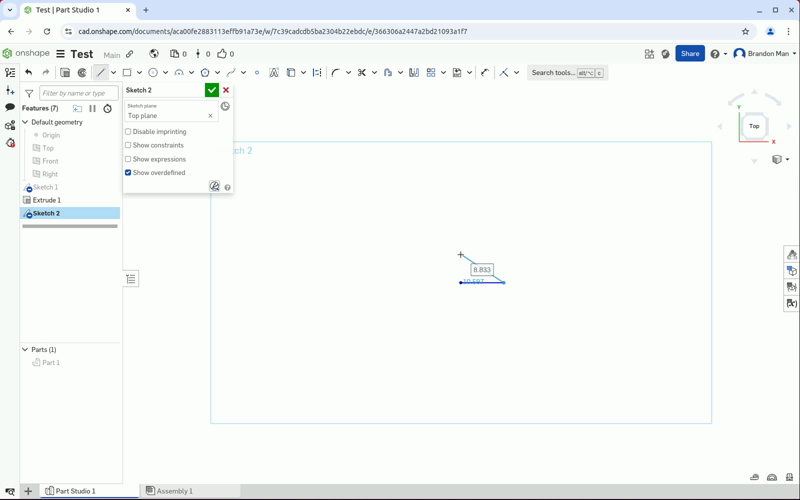
click(460, 254)
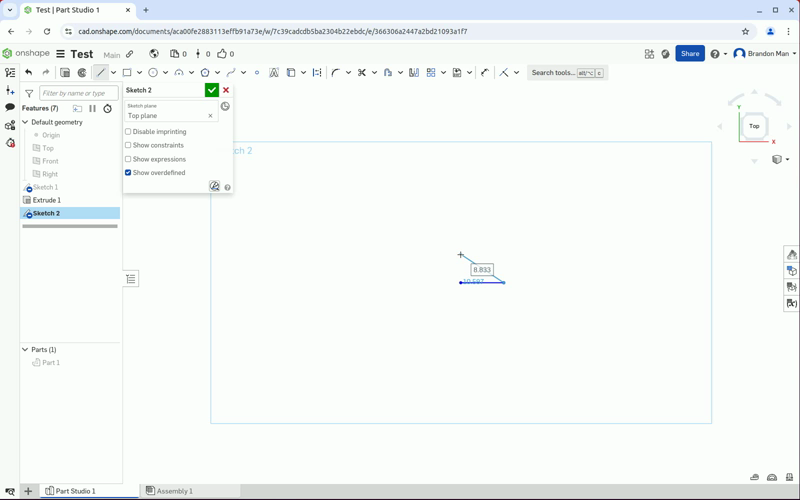
key_up(shift)
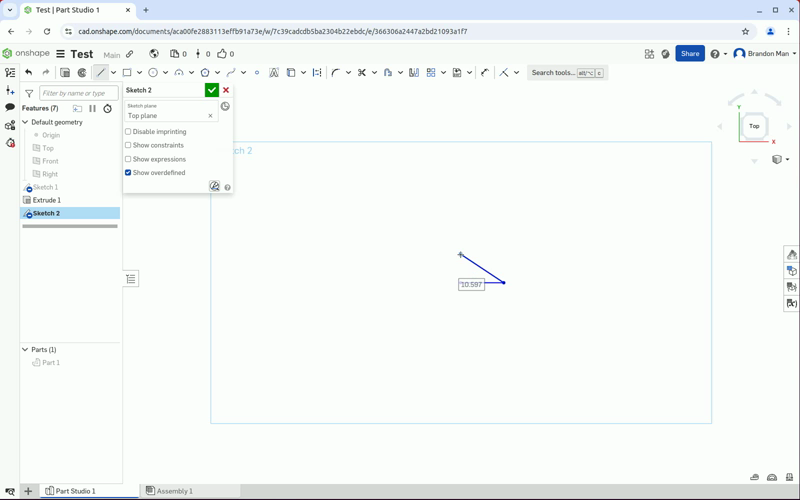
mouse_move(490, 254)
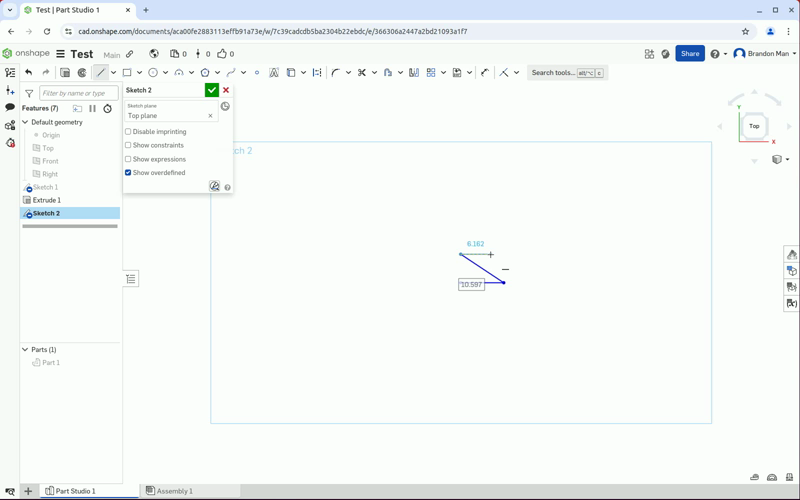
key_down(shift)
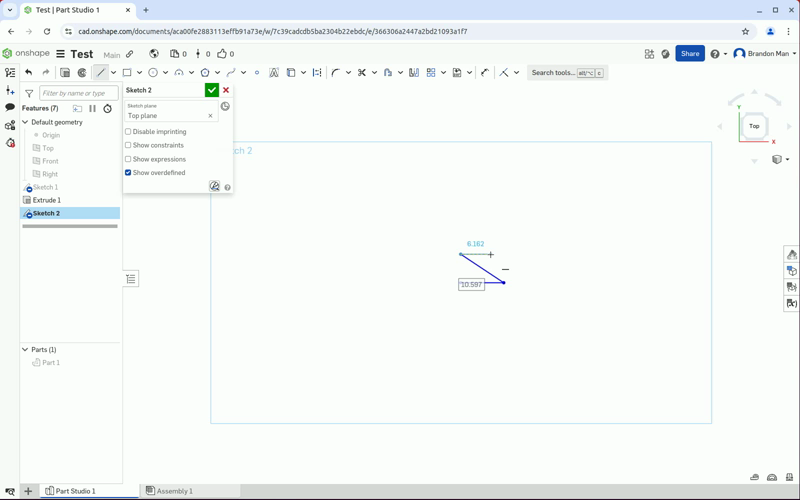
mouse_move(460, 282)
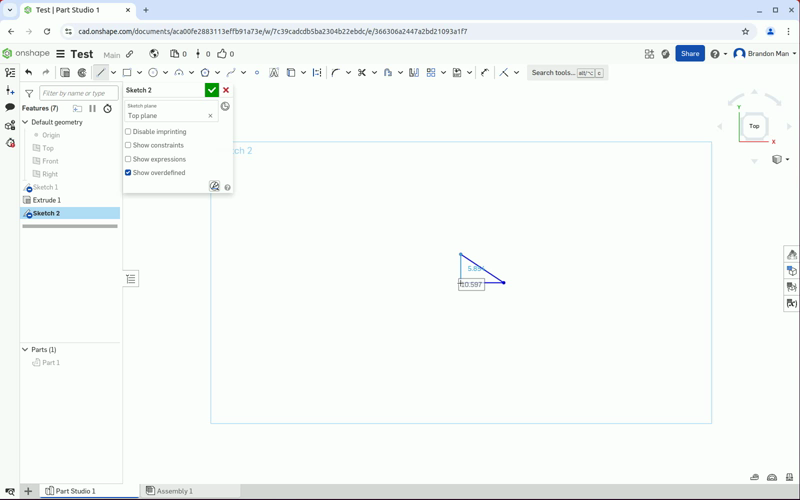
key_up(shift)
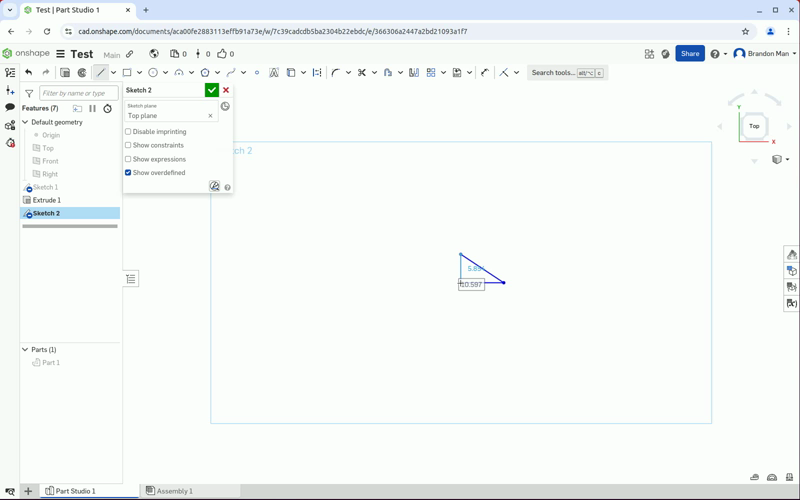
click(460, 282)
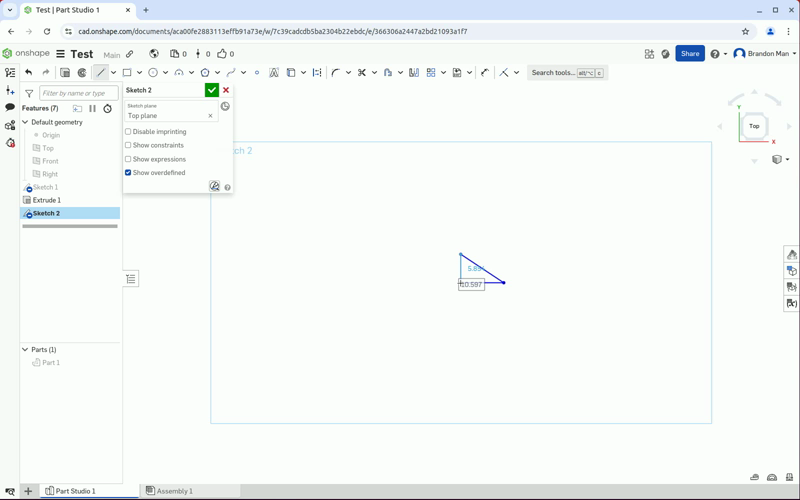
key(esc)
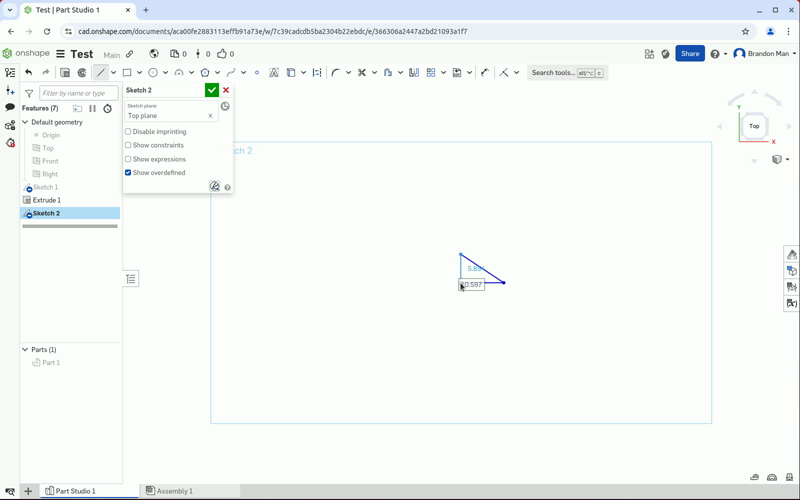
mouse_move(494, 280)
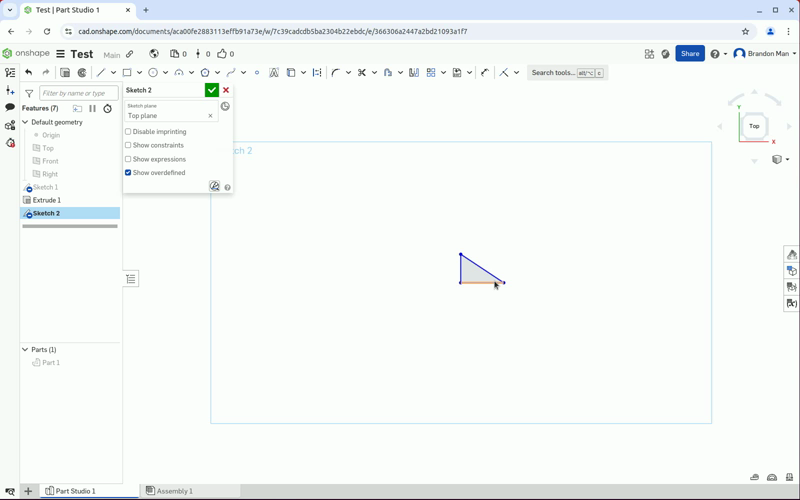
scroll(6)
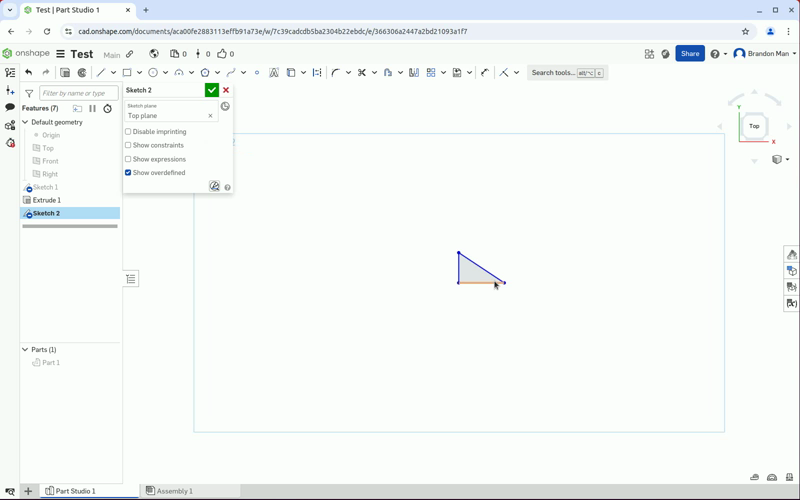
scroll(6)
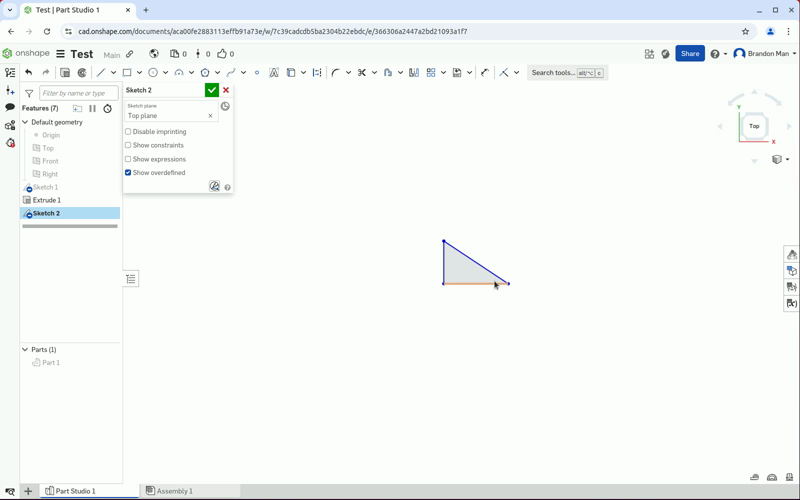
scroll(6)
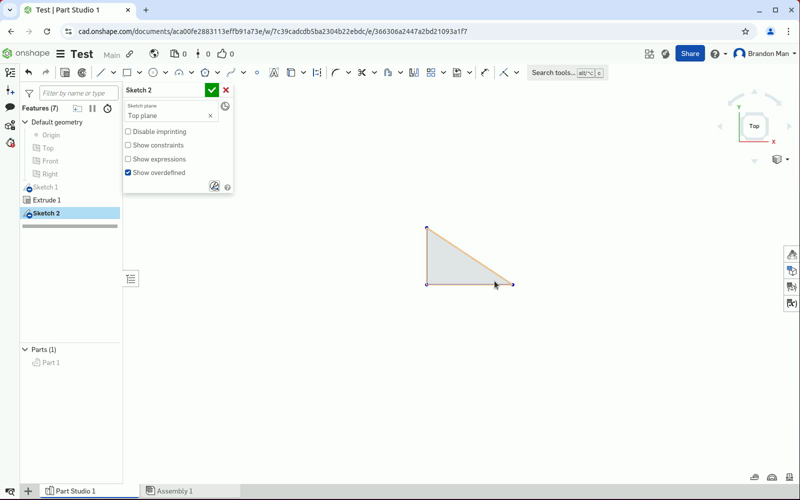
scroll(6)
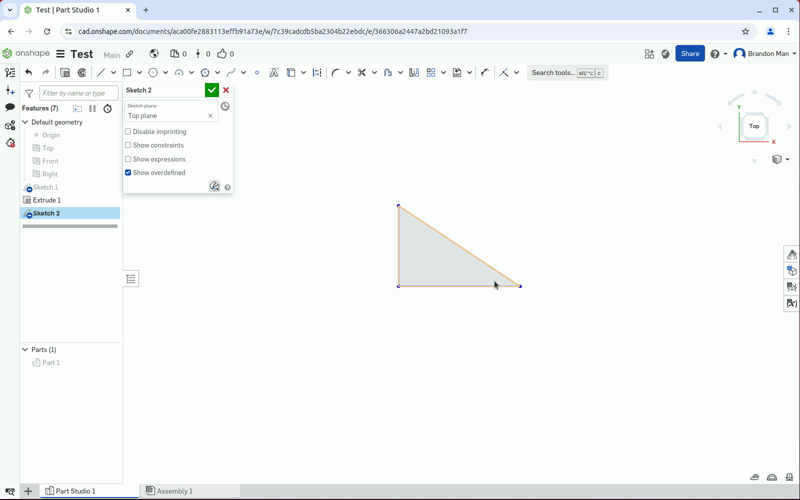
scroll(6)
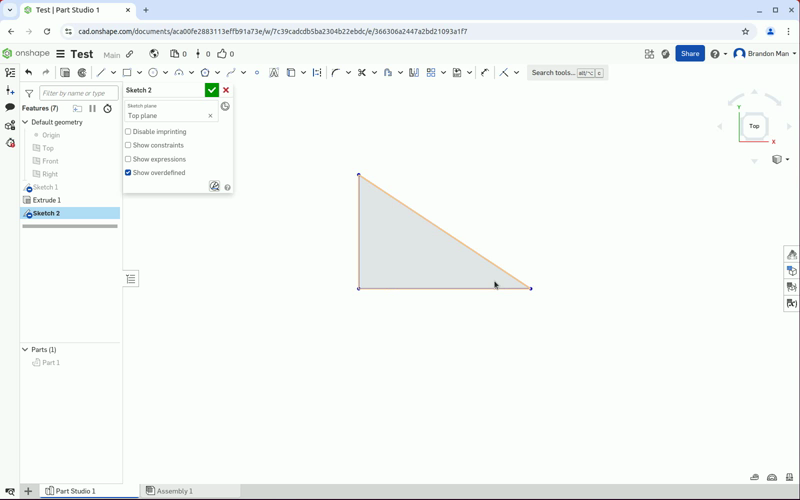
scroll(6)
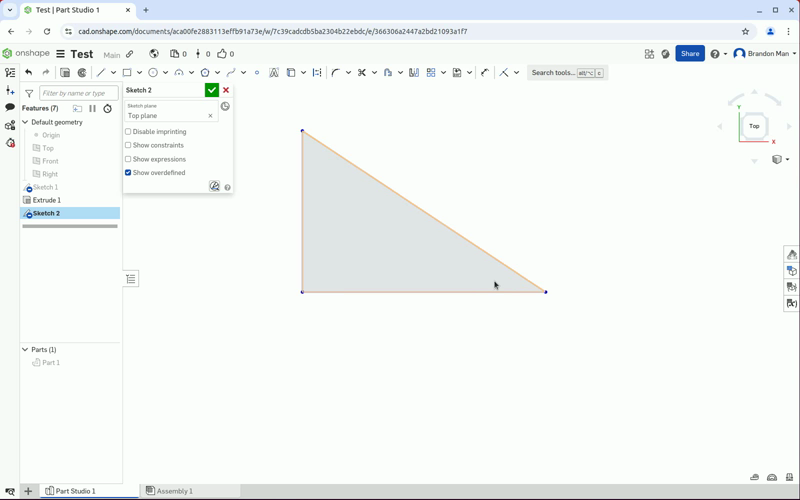
scroll(6)
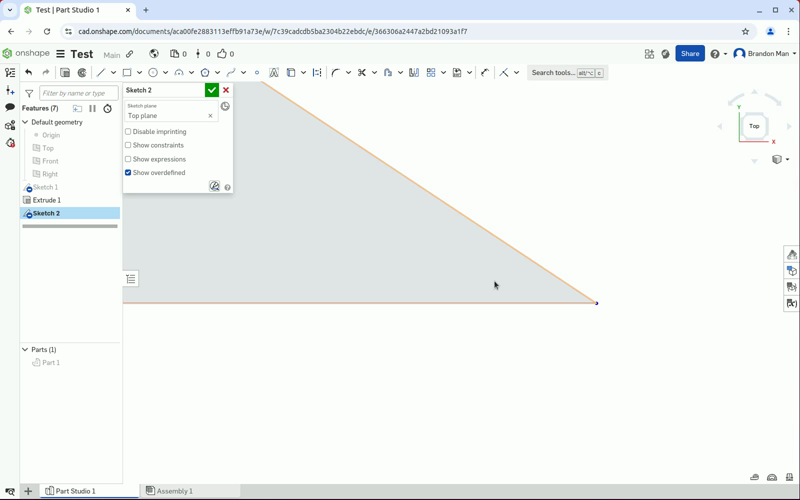
click(494, 280)
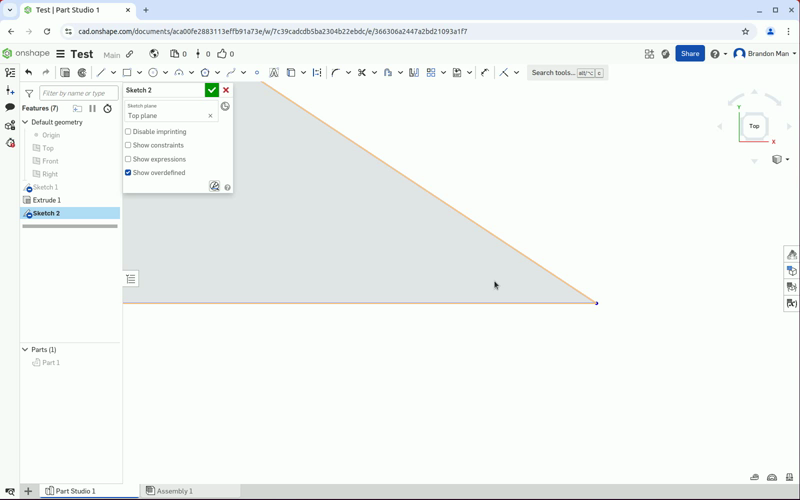
scroll(-6)
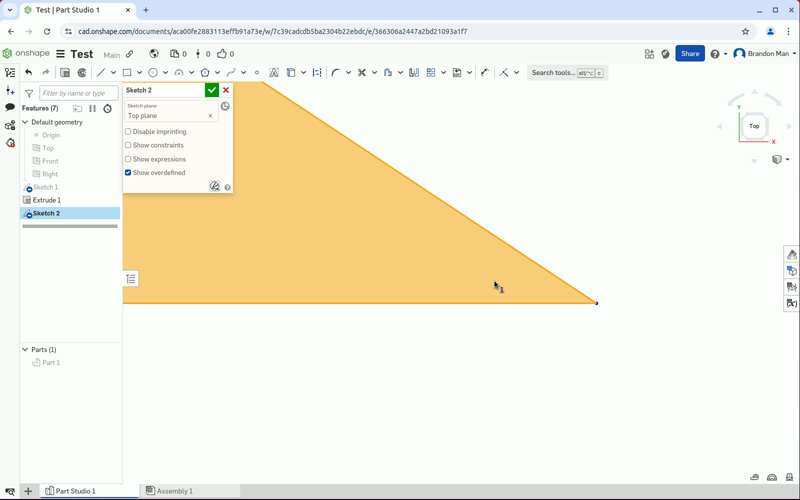
scroll(-6)
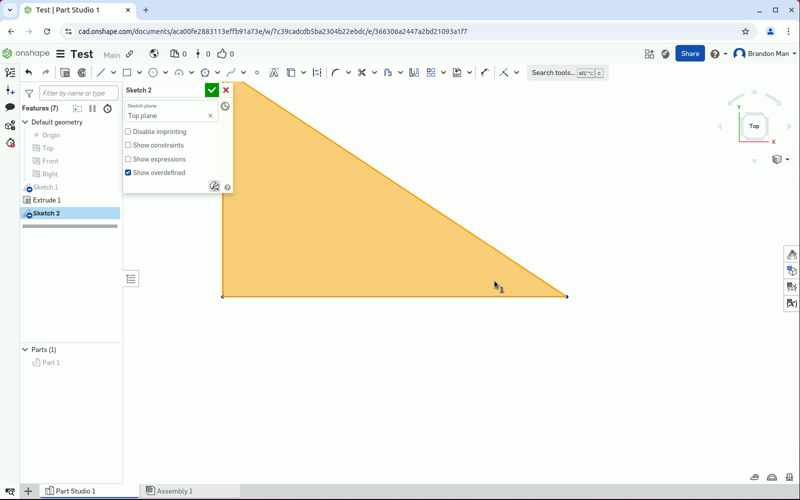
scroll(-6)
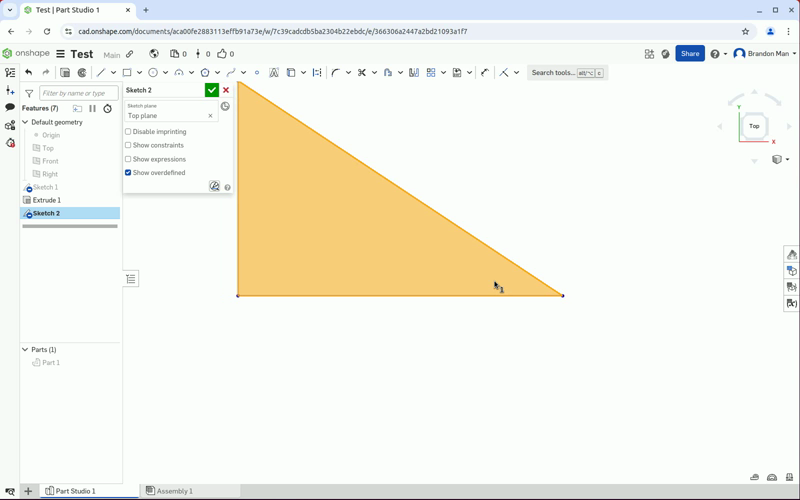
scroll(-6)
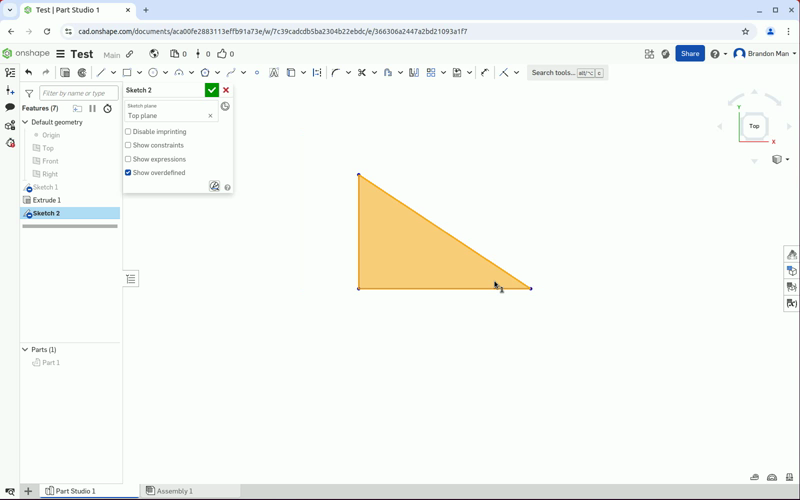
scroll(-6)
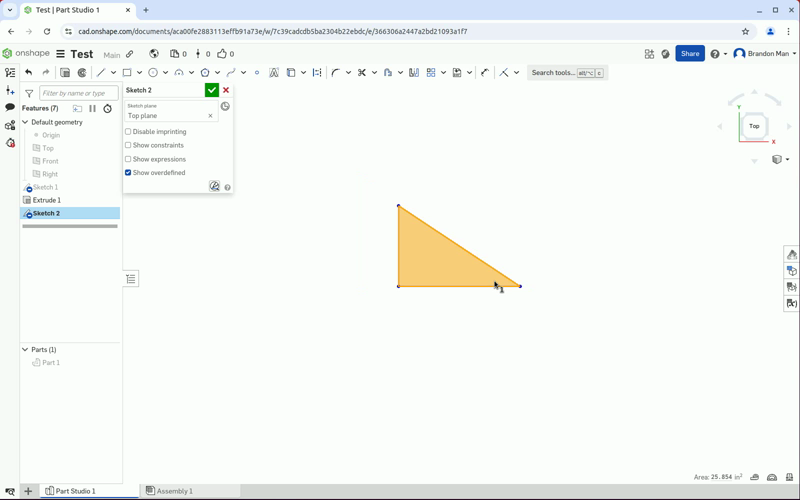
scroll(-6)
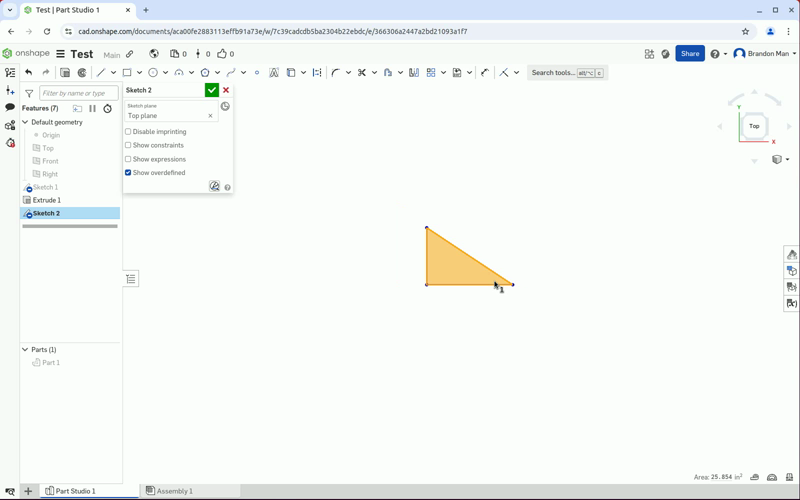
scroll(-6)
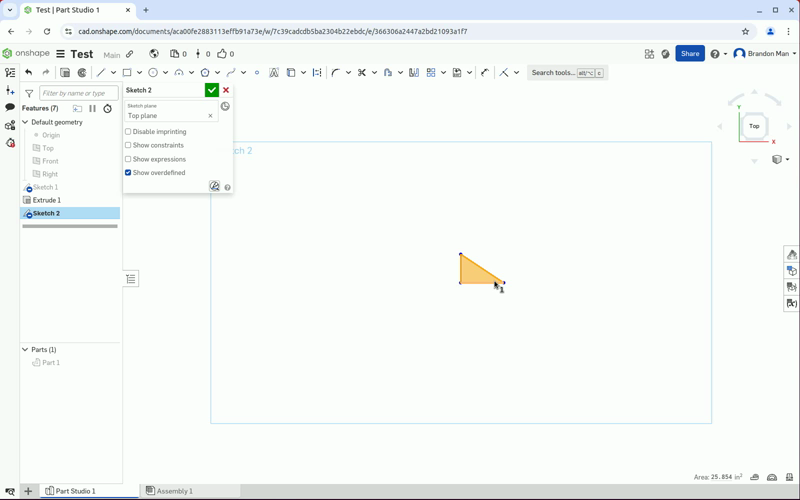
mouse_move(73, 352)
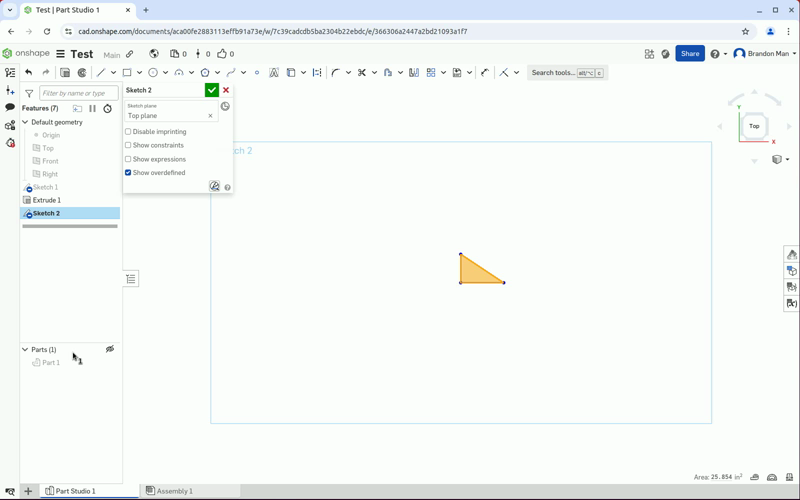
key(shift+y)
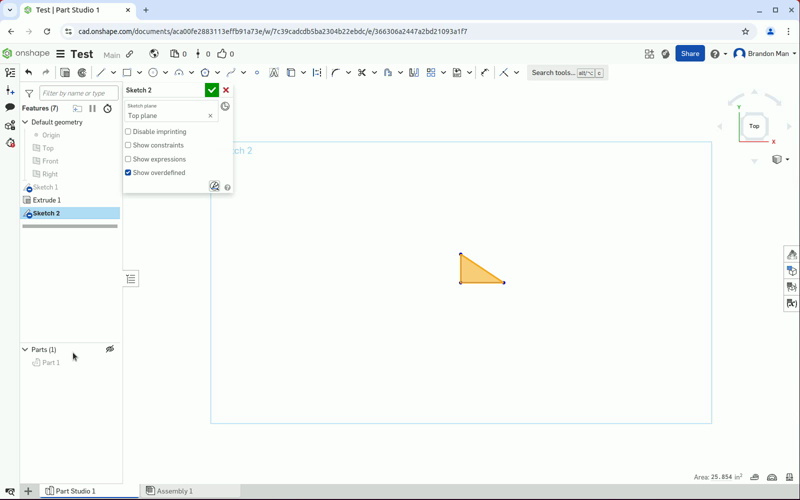
key(shift+e)
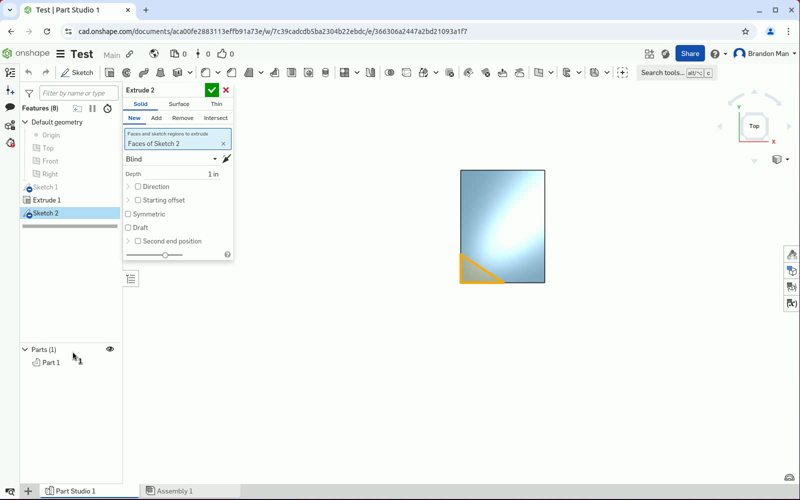
mouse_move(143, 106)
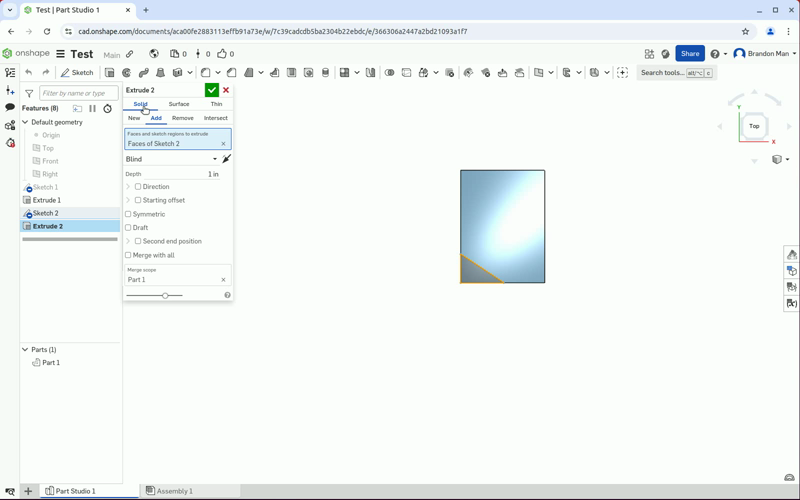
click(143, 106)
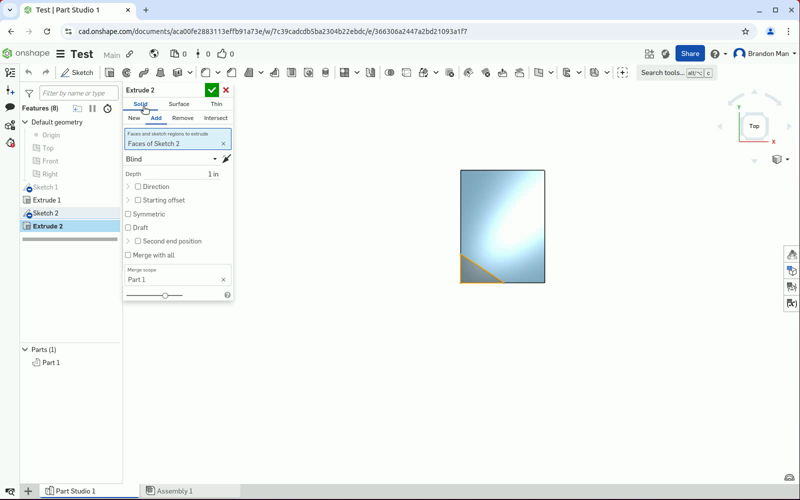
mouse_move(137, 120)
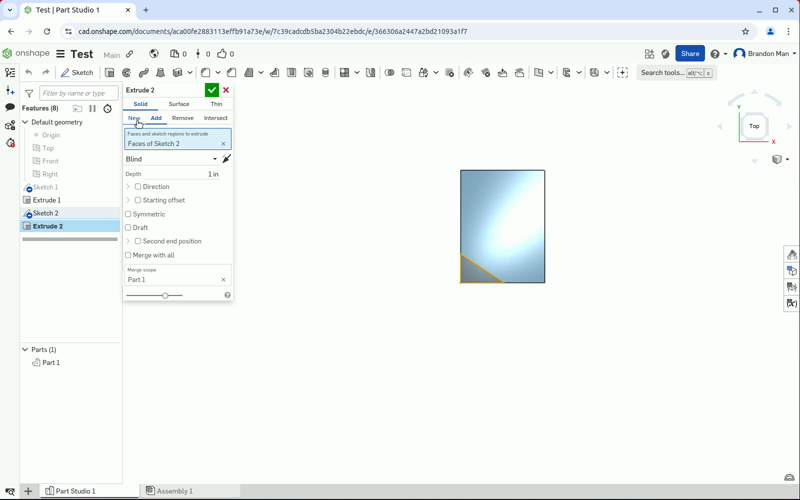
click(137, 120)
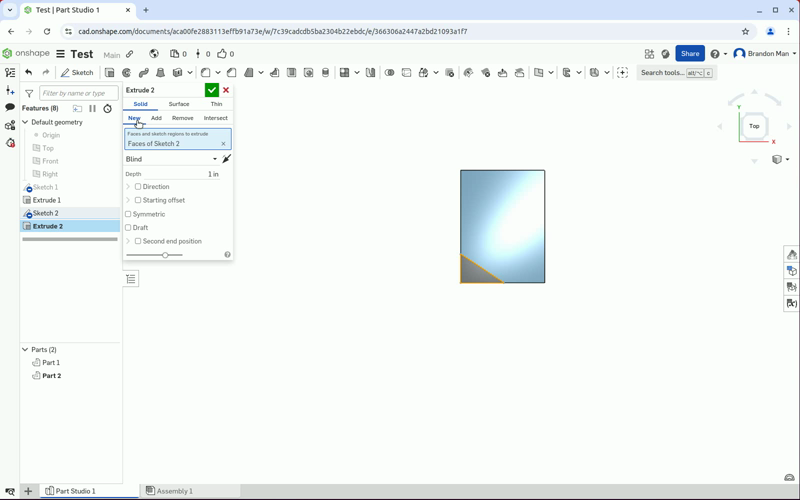
key(tab, 4)
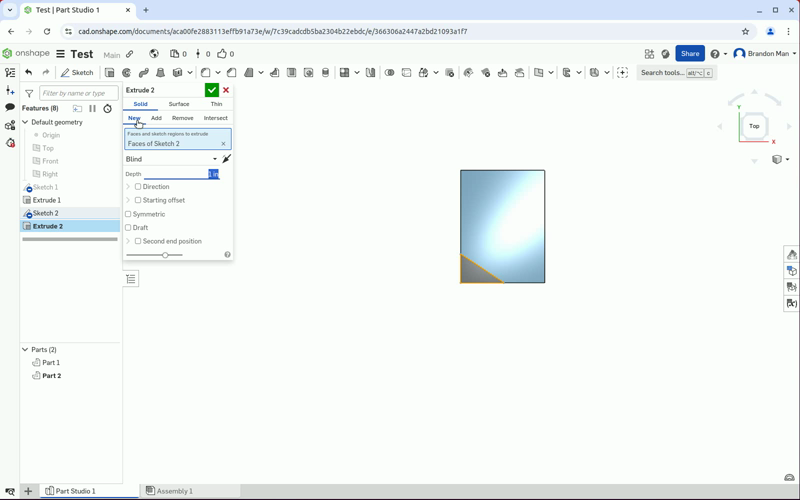
text(5.777)
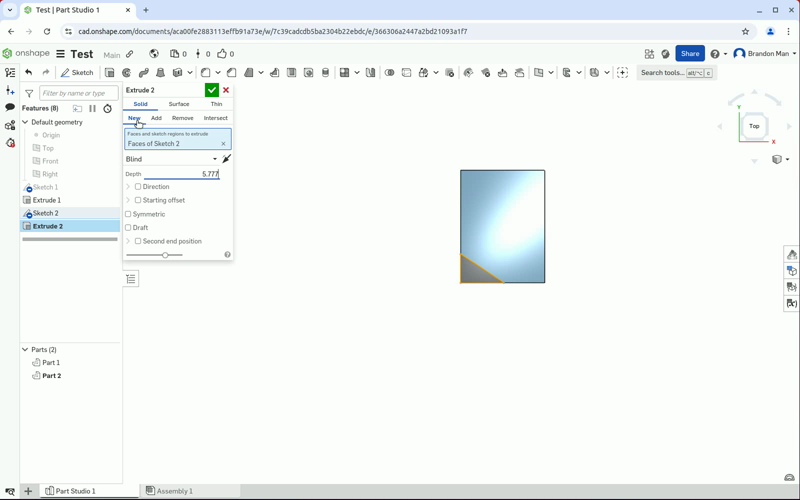
key(enter)
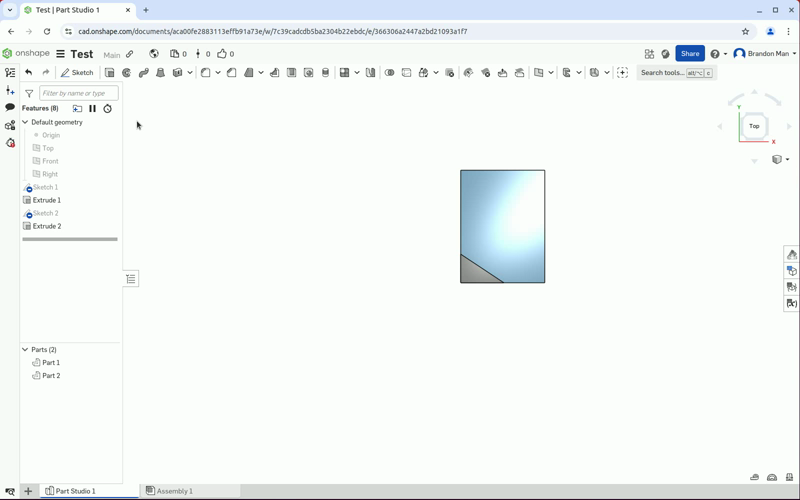
key(shift+h)
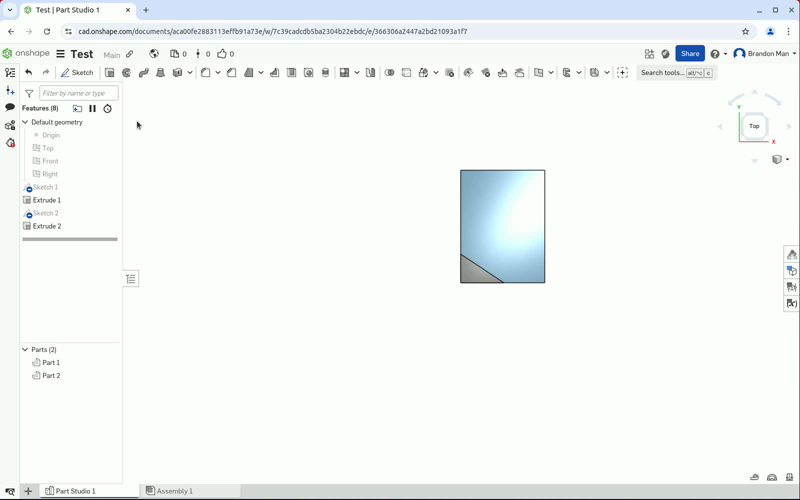
key(shift+h)
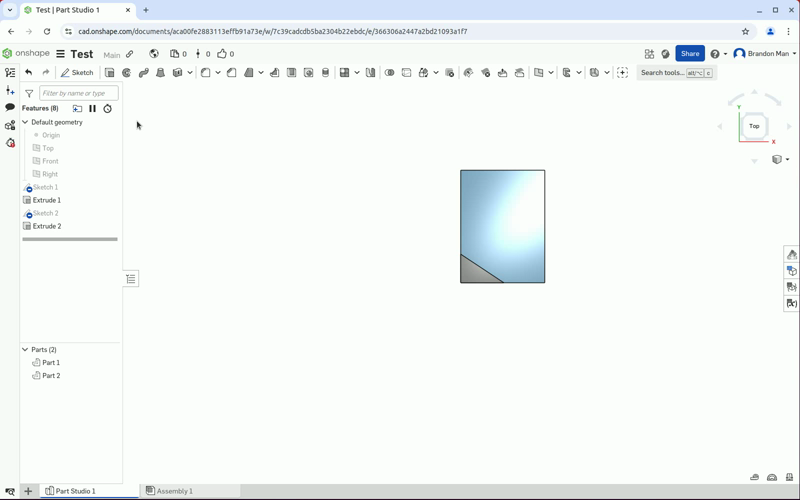
mouse_move(73, 189)
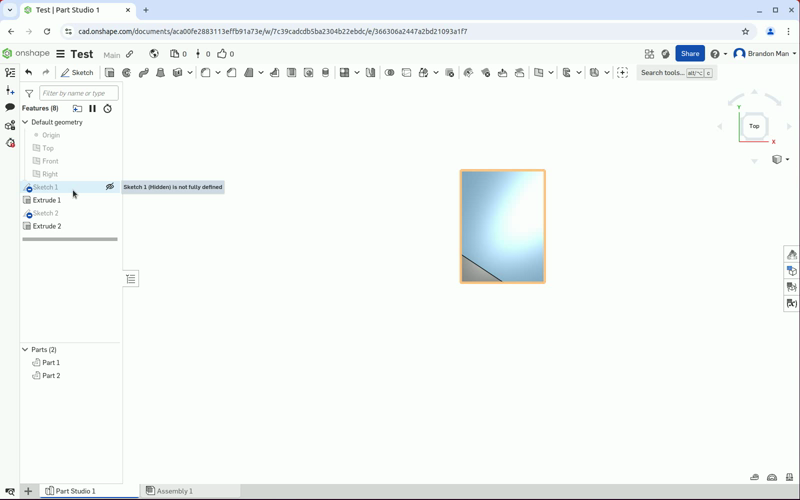
click(73, 189)
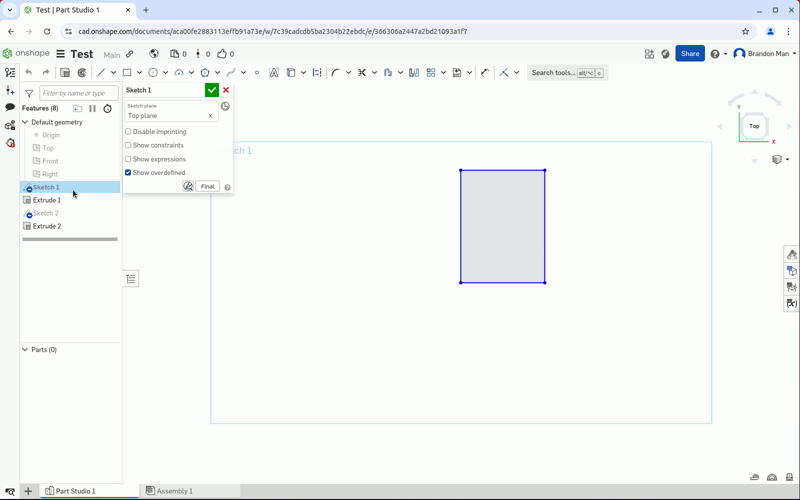
mouse_move(229, 92)
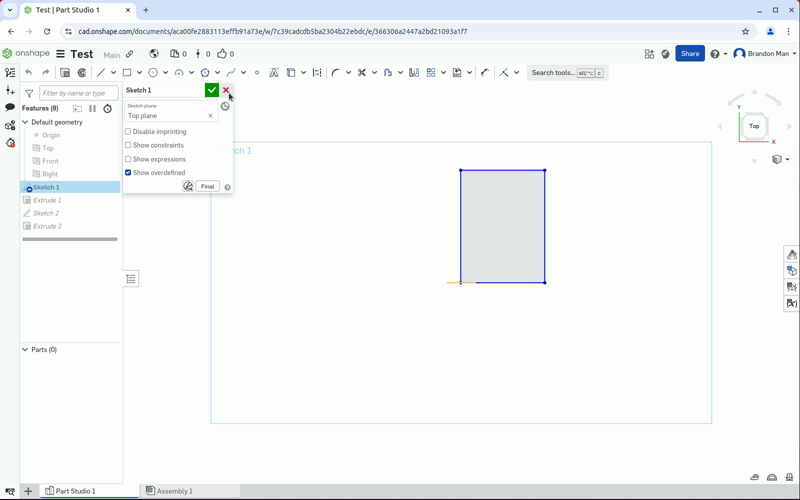
click(229, 92)
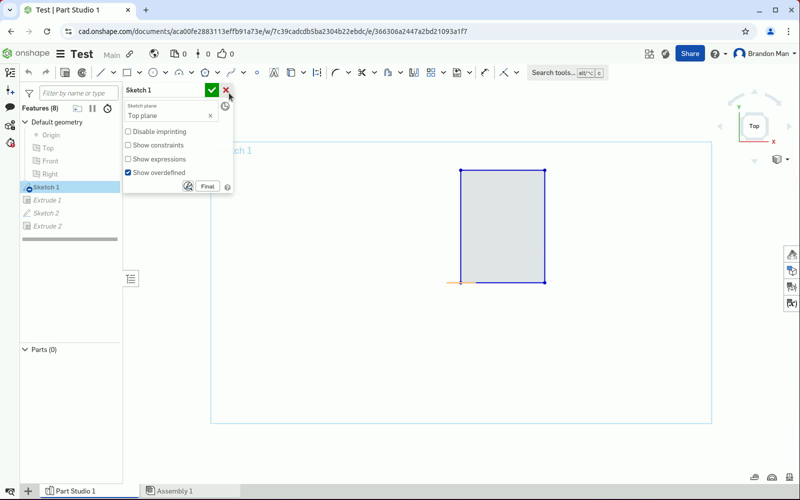
key(shift+s)
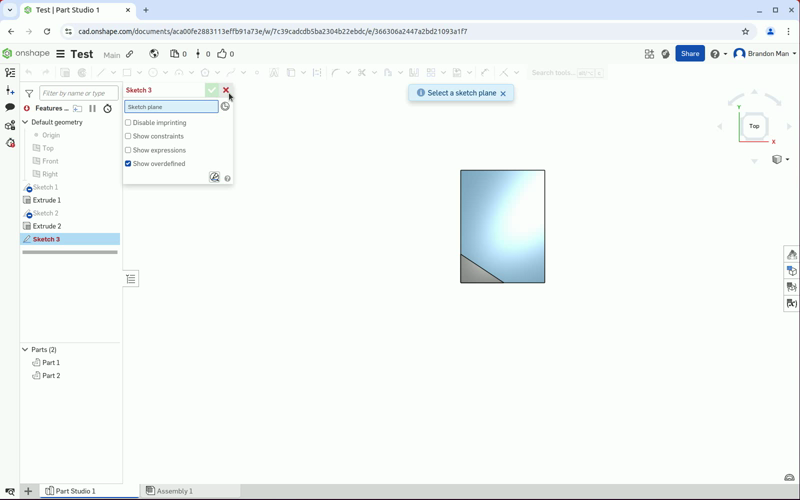
mouse_move(73, 150)
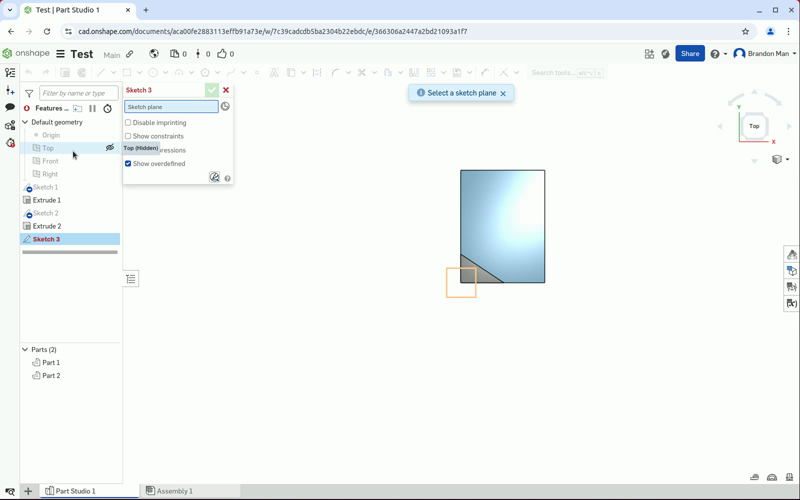
click(73, 150)
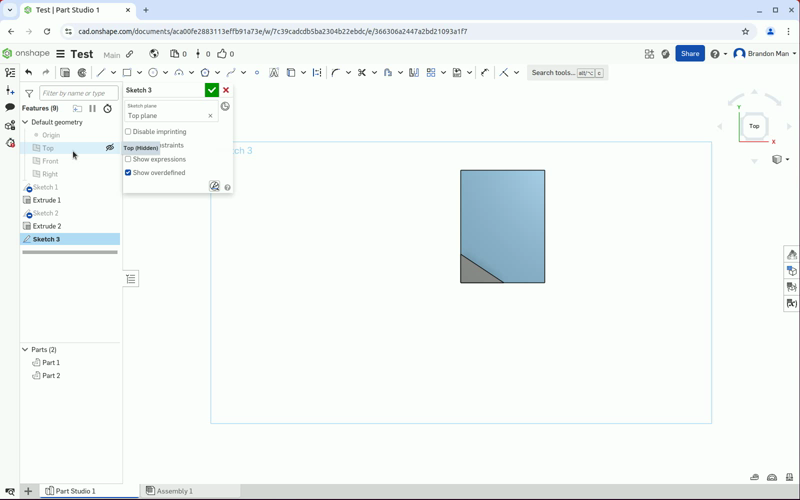
mouse_move(73, 352)
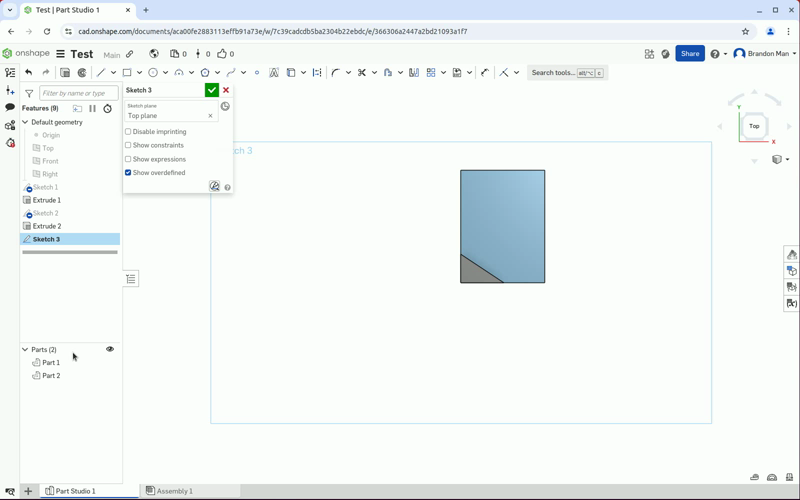
key(y)
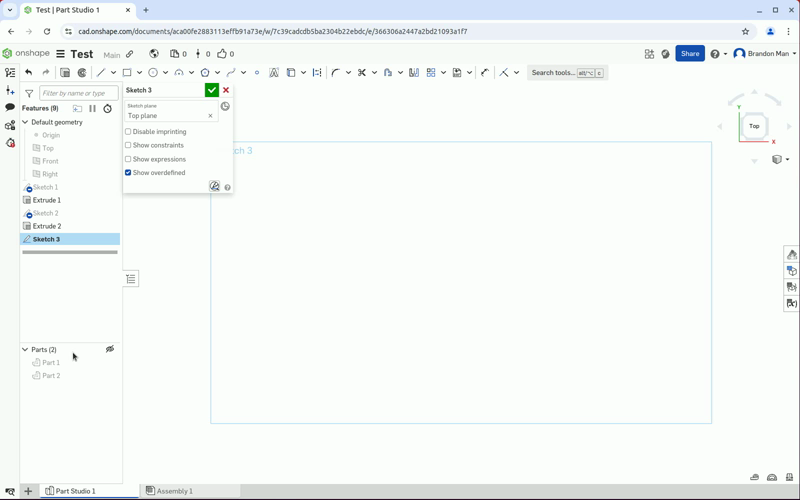
key(l)
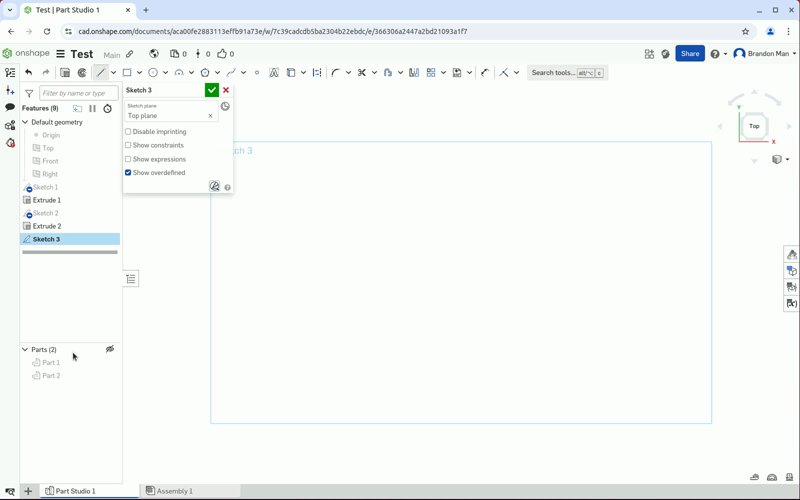
key_down(shift)
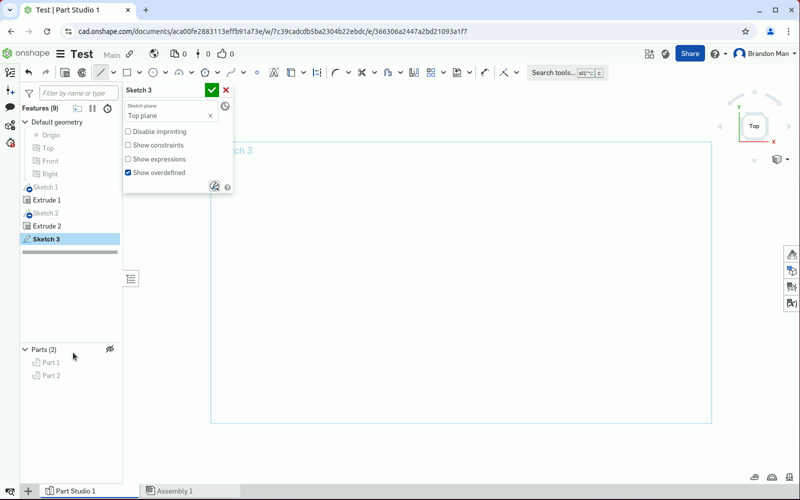
mouse_move(460, 184)
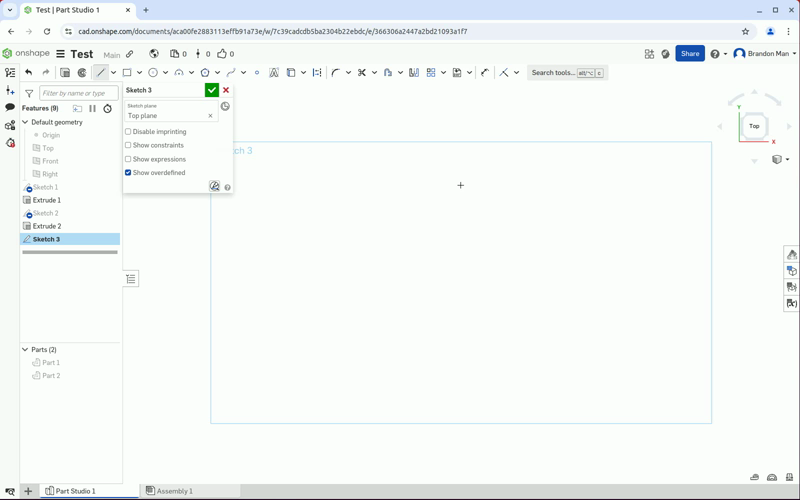
click(460, 184)
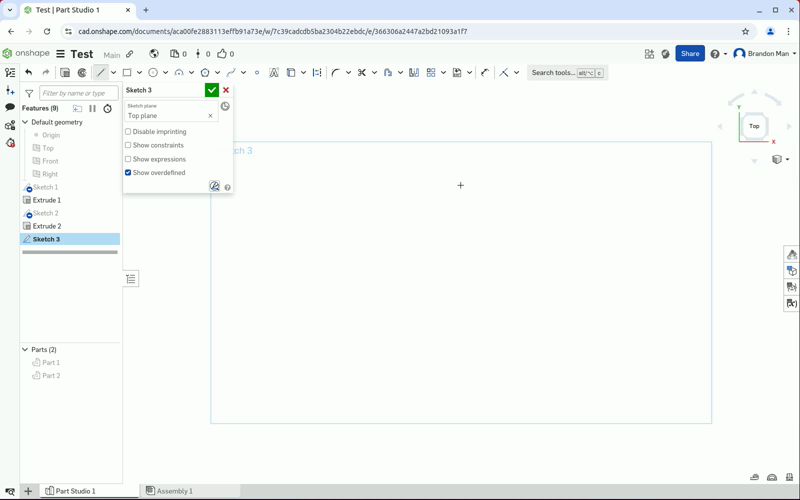
key_up(shift)
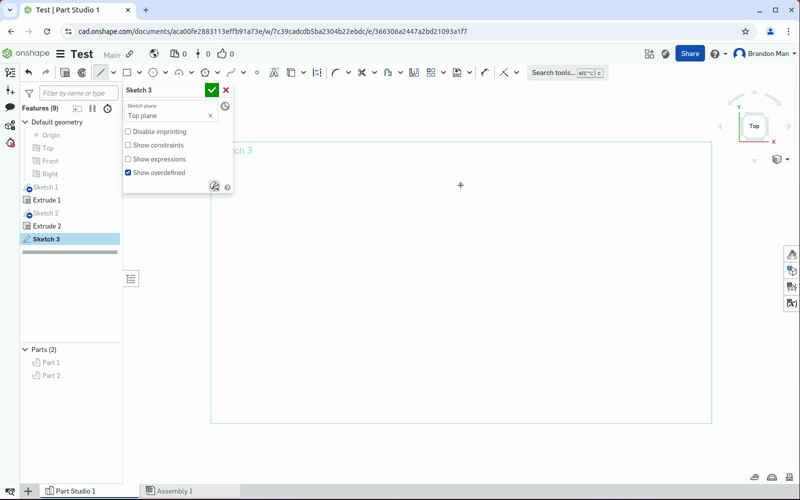
key_down(shift)
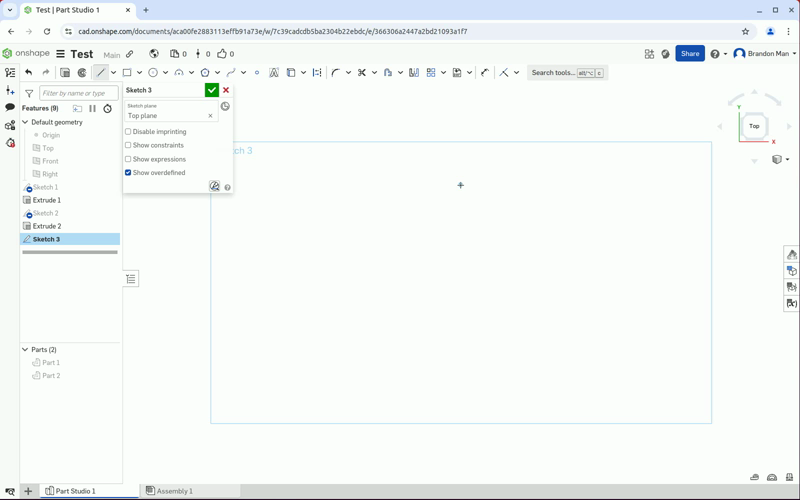
mouse_move(545, 240)
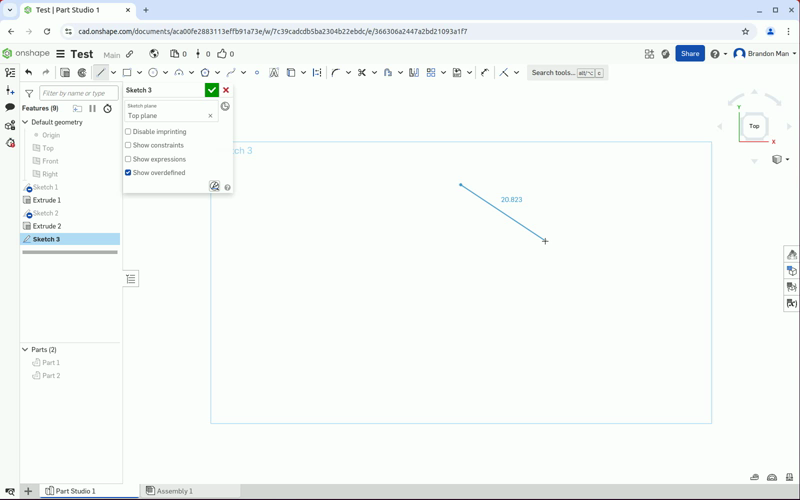
click(545, 240)
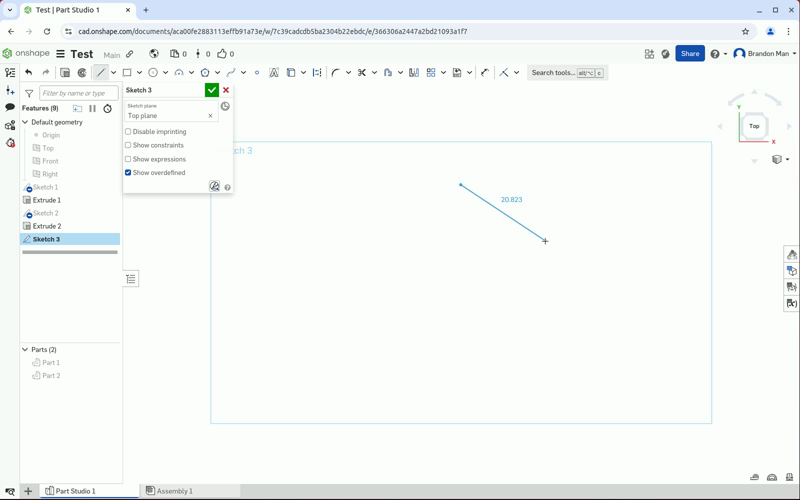
key_up(shift)
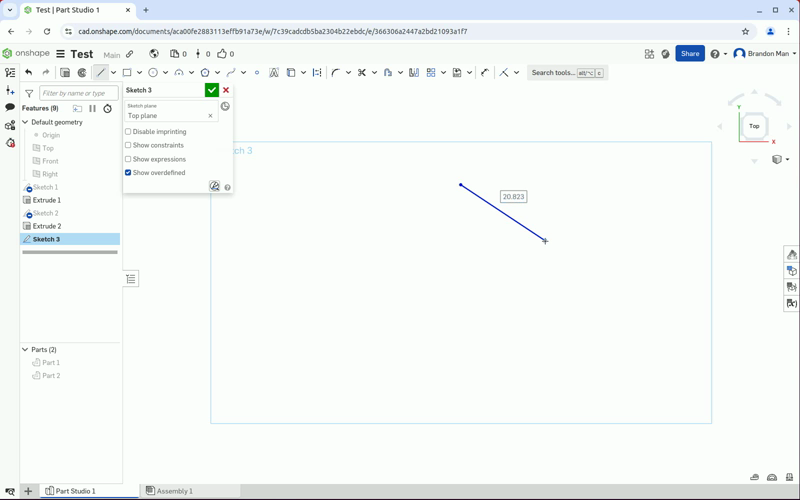
key_down(shift)
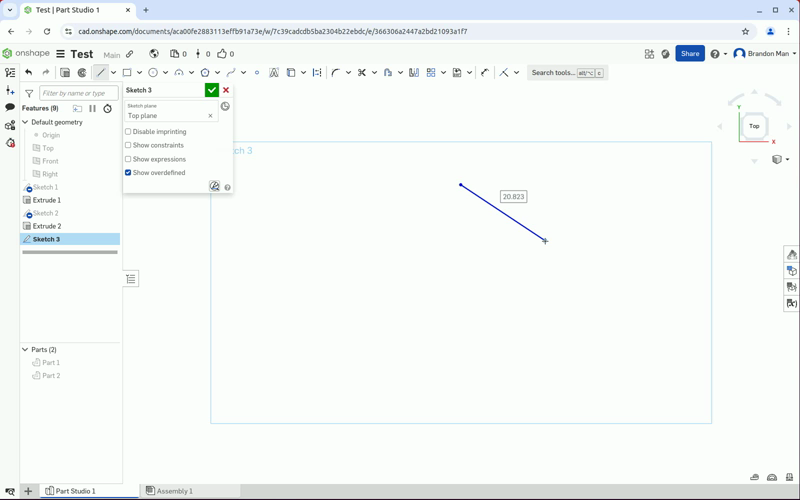
mouse_move(545, 170)
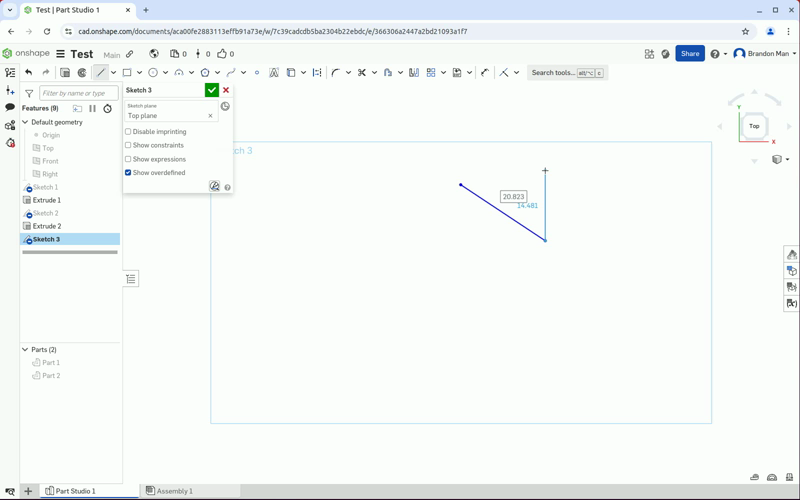
click(545, 170)
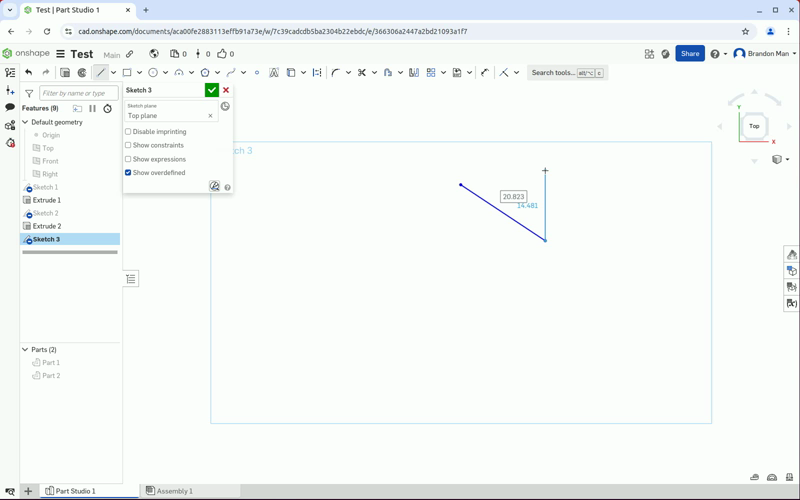
key_up(shift)
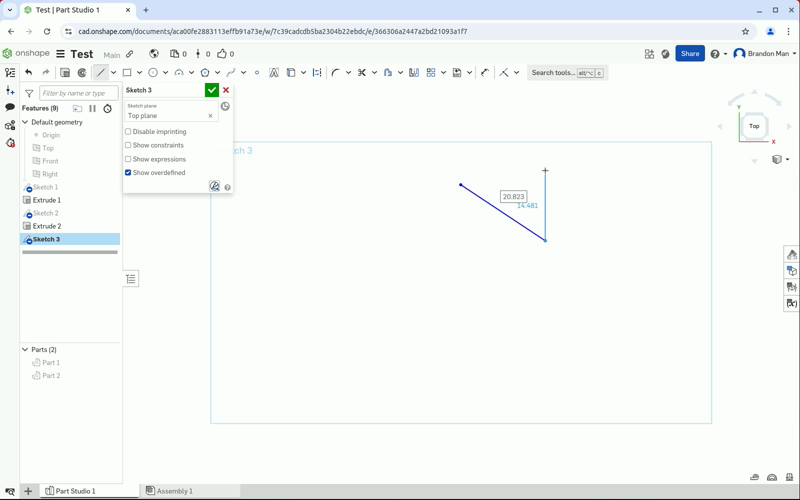
key_down(shift)
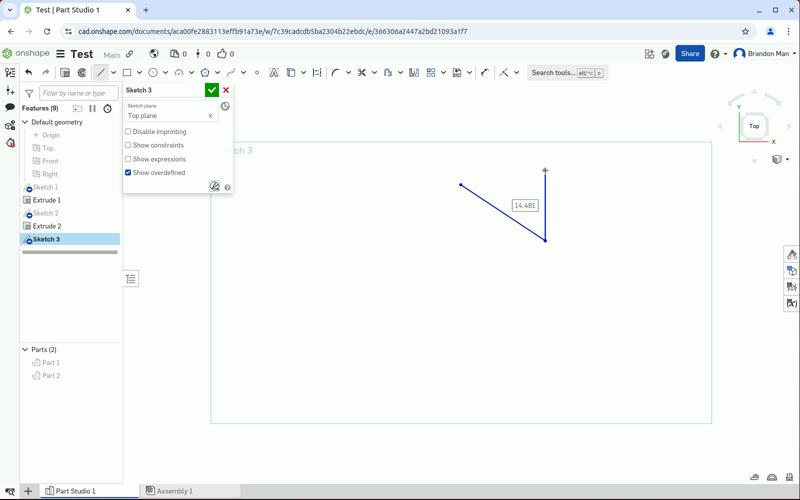
mouse_move(460, 170)
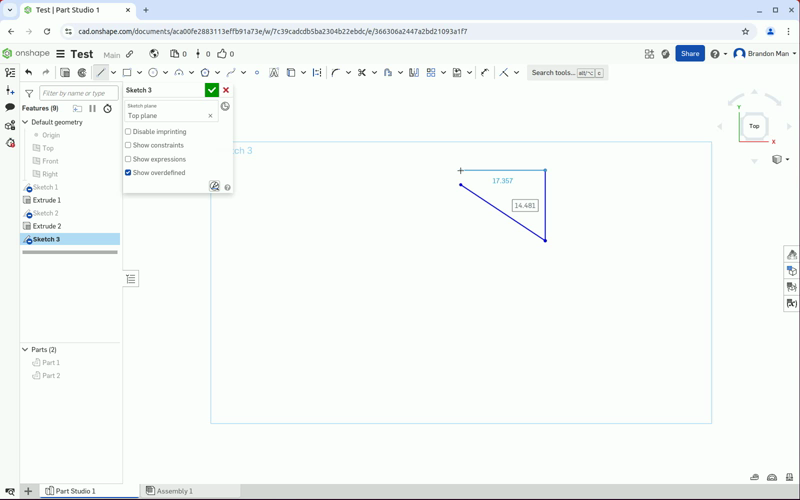
click(460, 170)
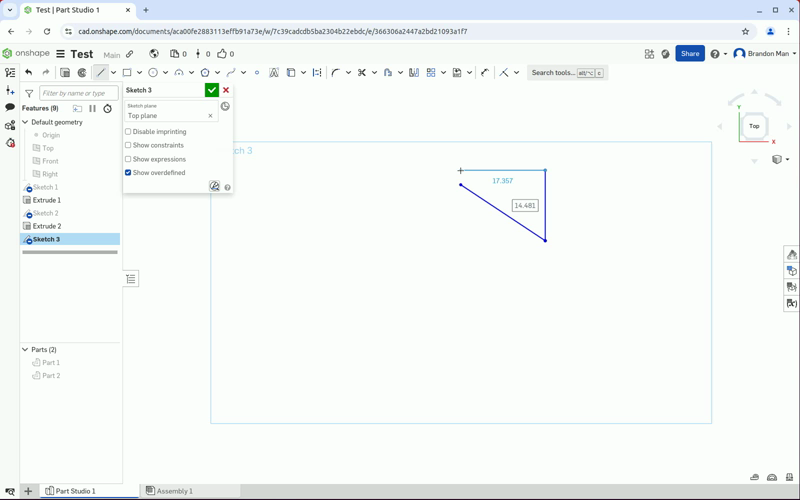
key_up(shift)
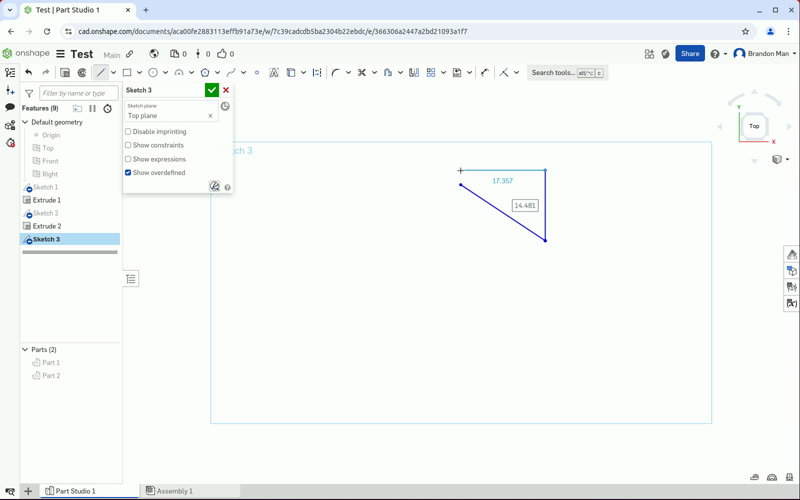
mouse_move(490, 170)
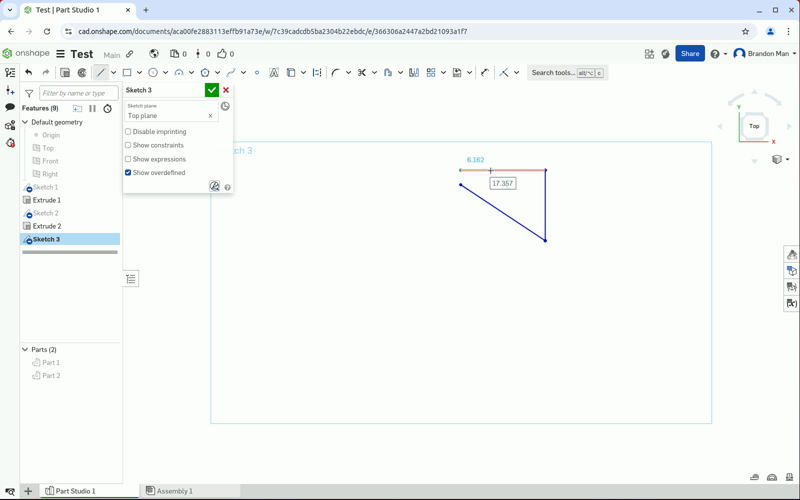
key_down(shift)
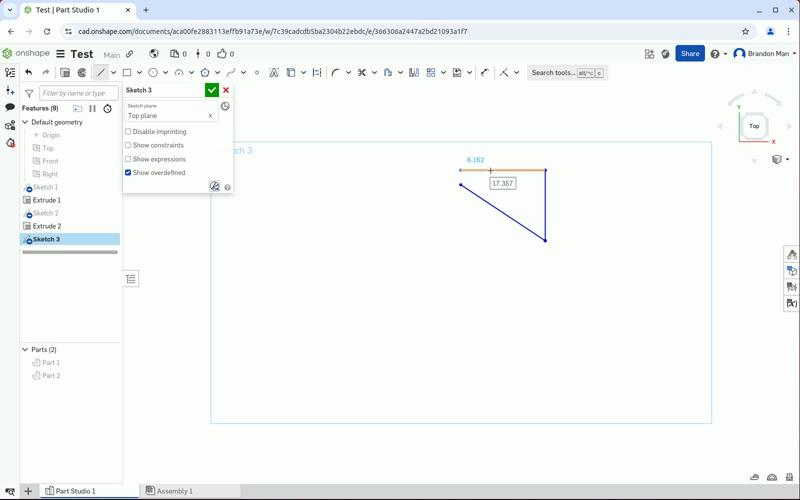
mouse_move(460, 184)
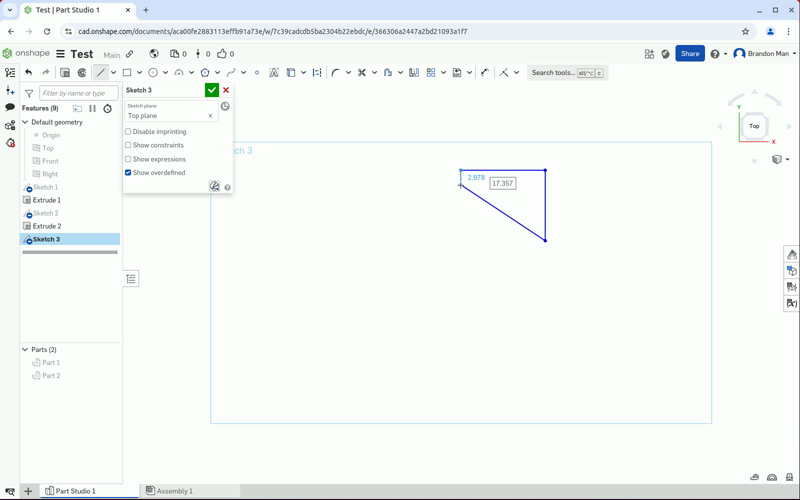
key_up(shift)
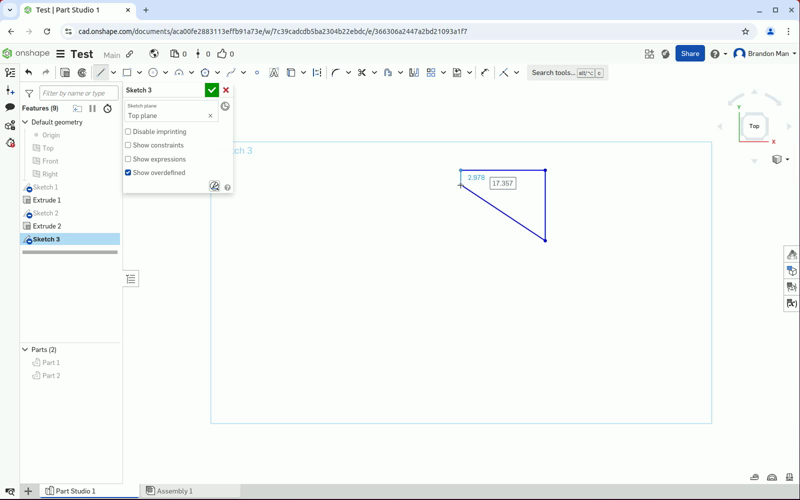
click(460, 184)
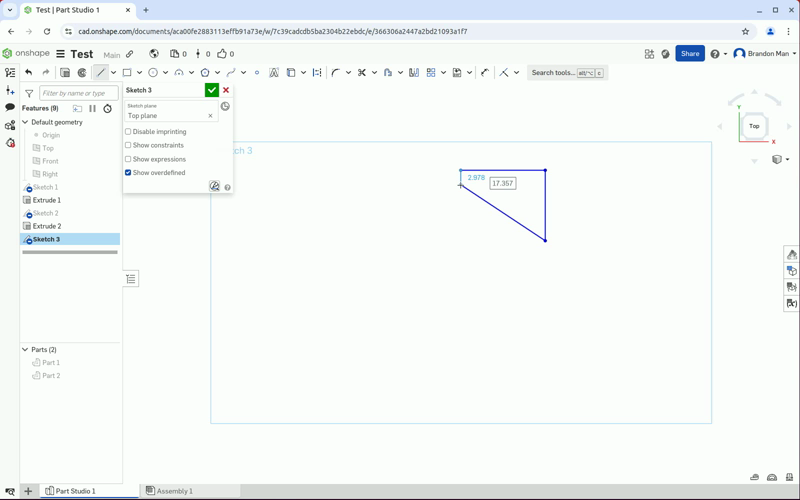
key(esc)
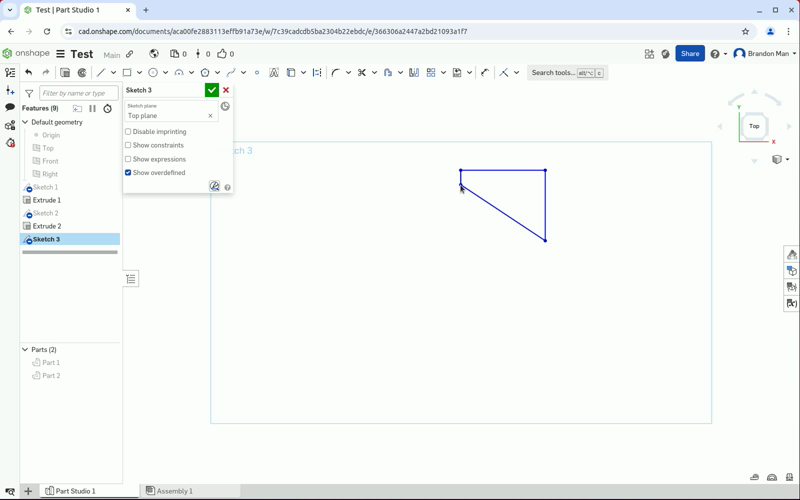
mouse_move(522, 210)
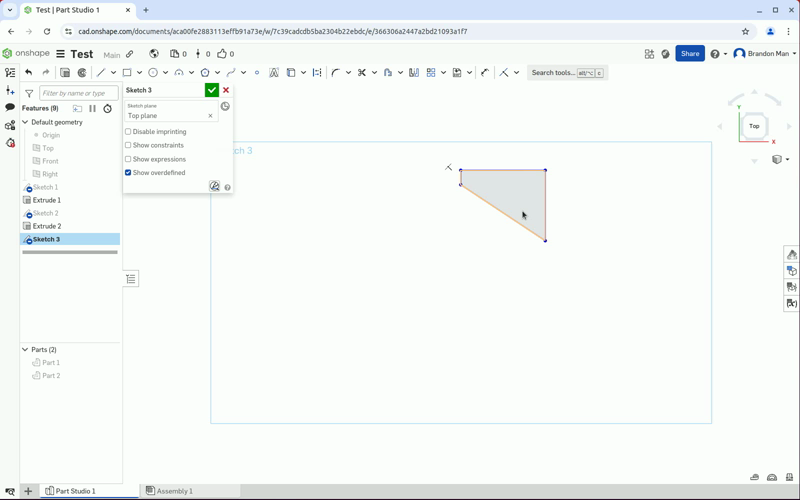
click(522, 210)
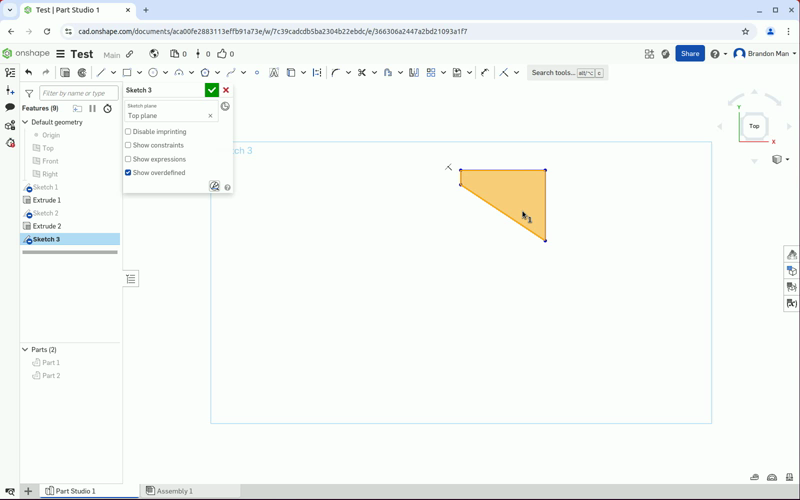
mouse_move(73, 352)
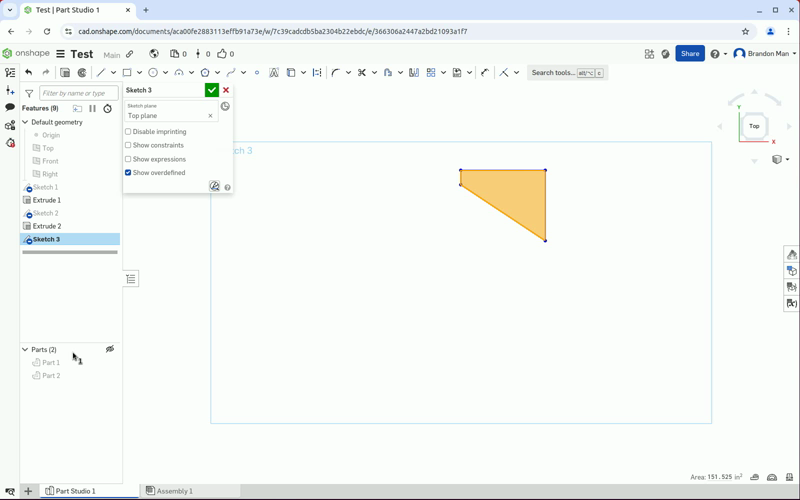
key(shift+y)
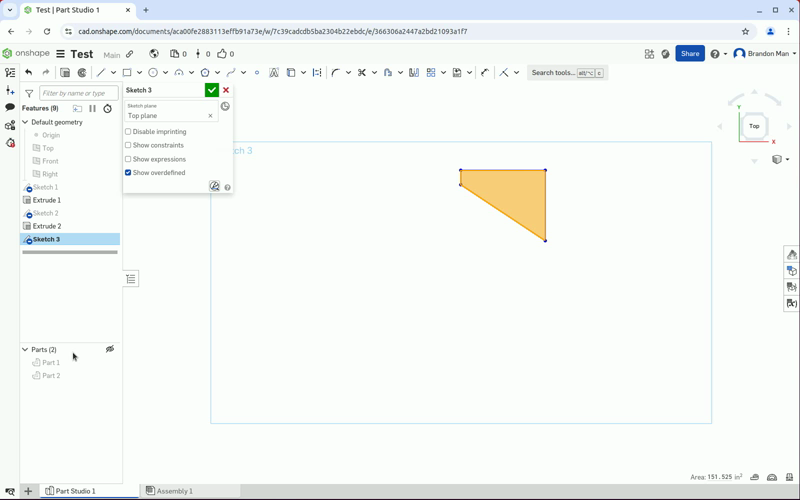
key(shift+e)
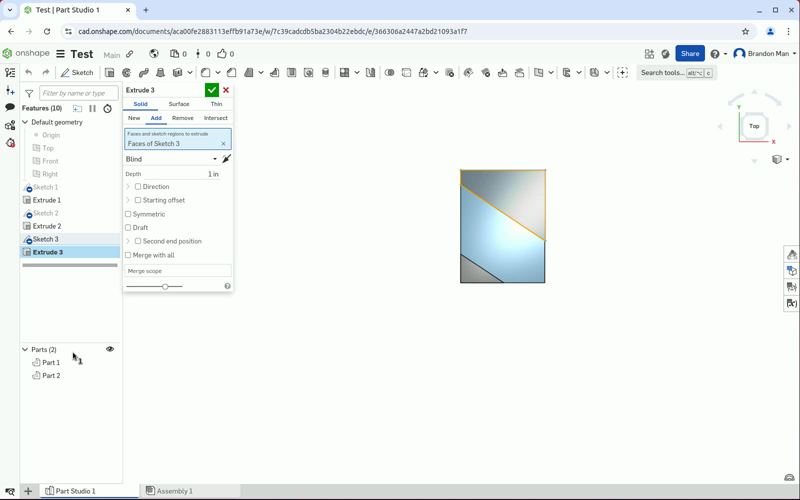
mouse_move(143, 106)
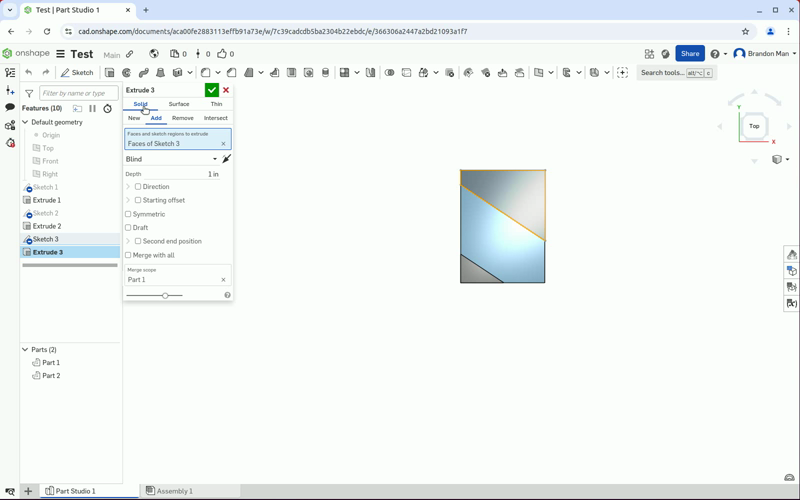
click(143, 106)
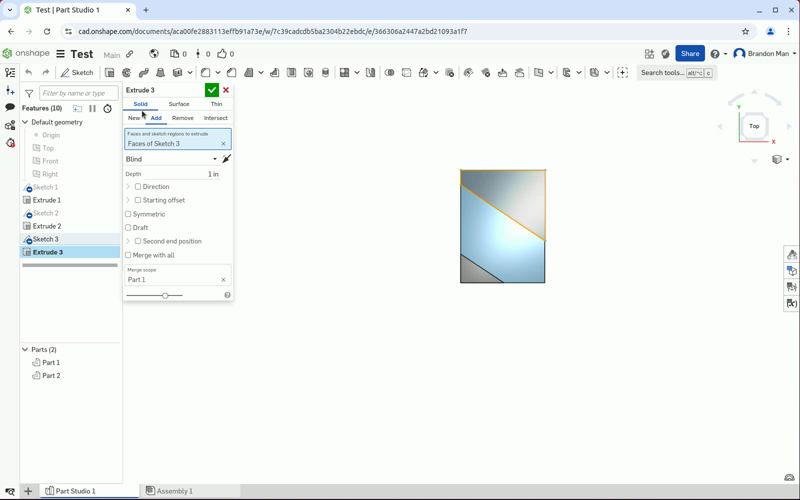
mouse_move(137, 120)
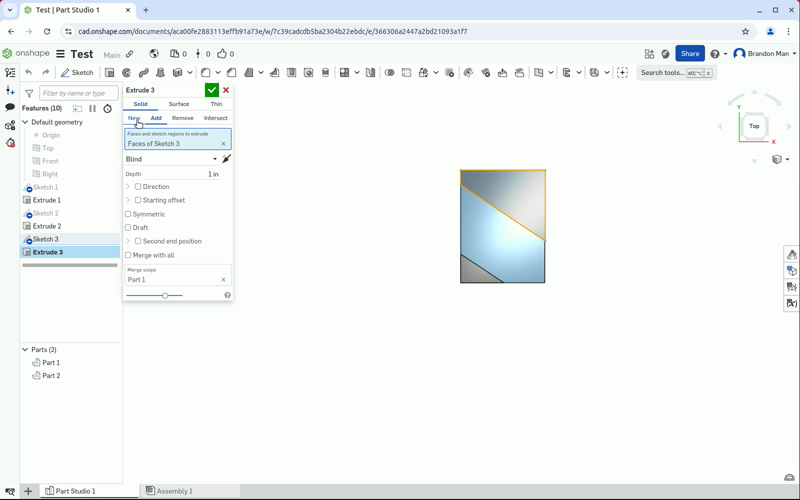
click(137, 120)
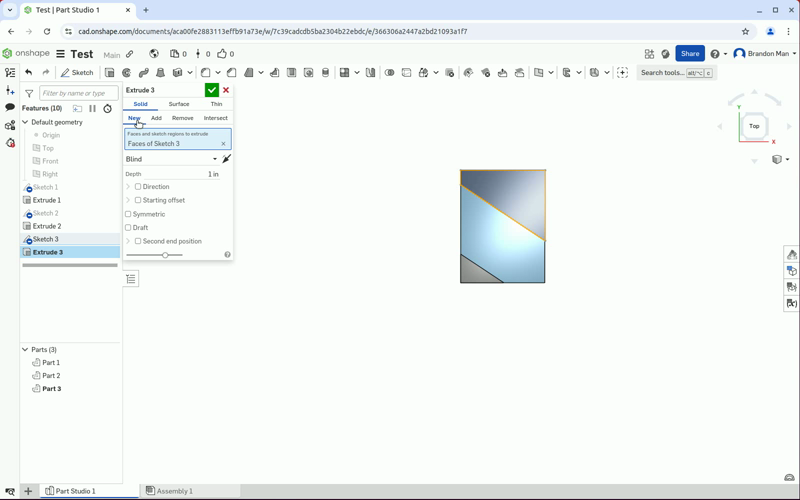
key(tab, 4)
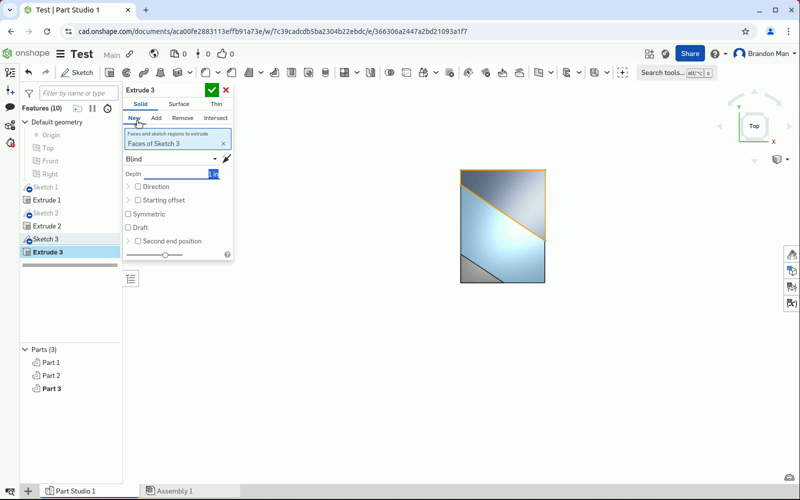
text(5.777)
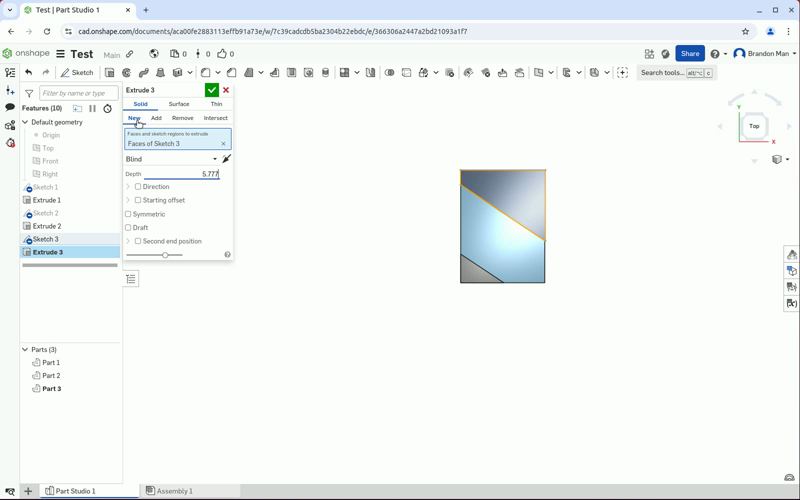
key(enter)
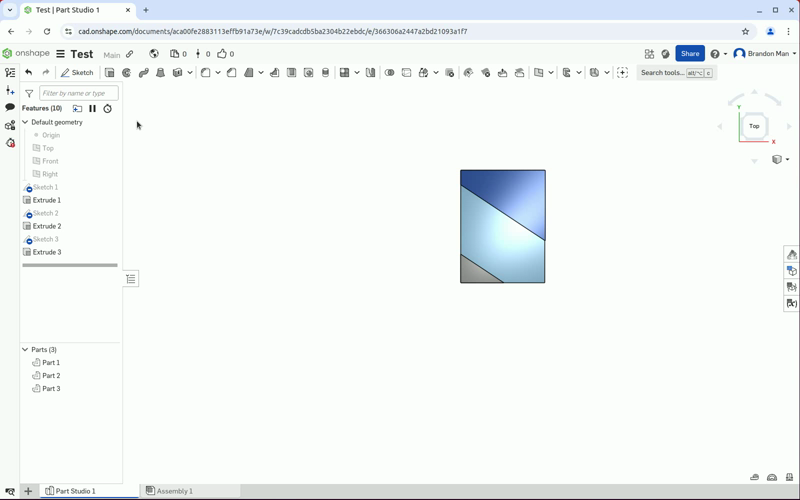
key(shift+h)
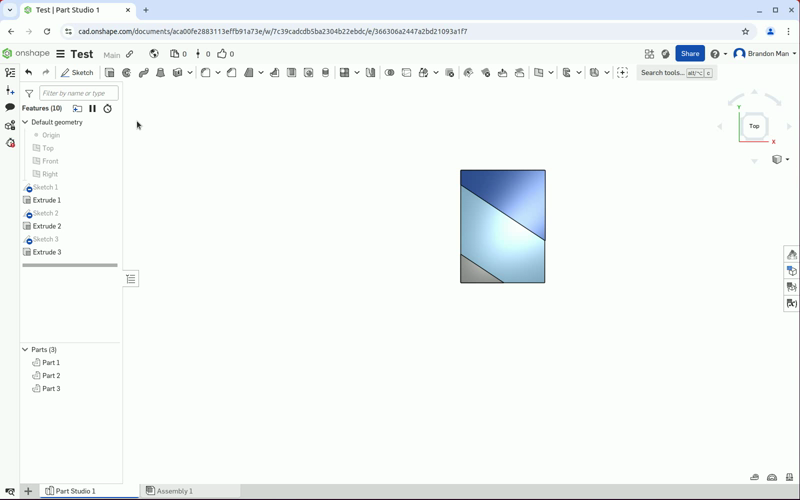
key(shift+h)
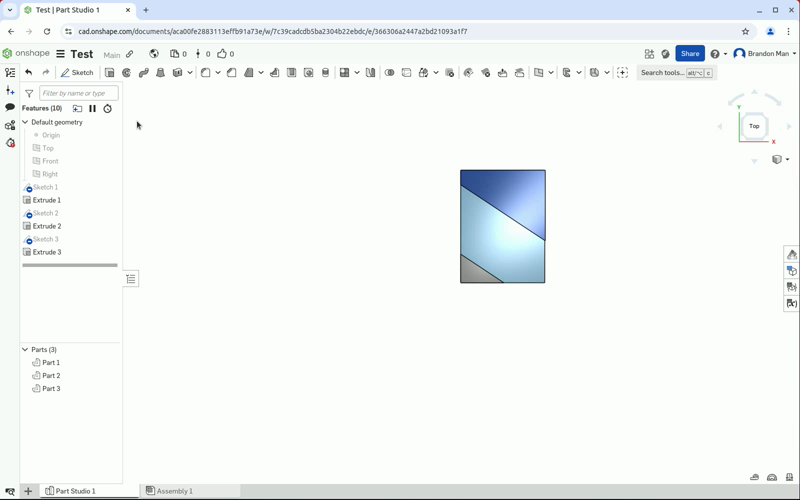
mouse_move(73, 189)
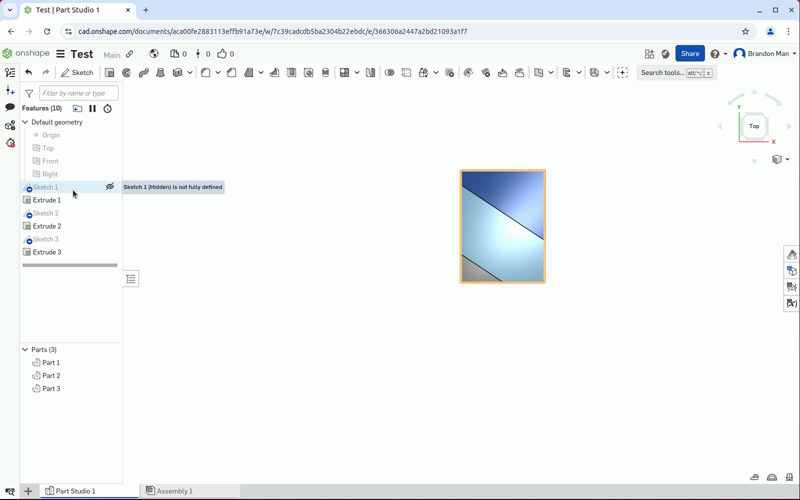
click(73, 189)
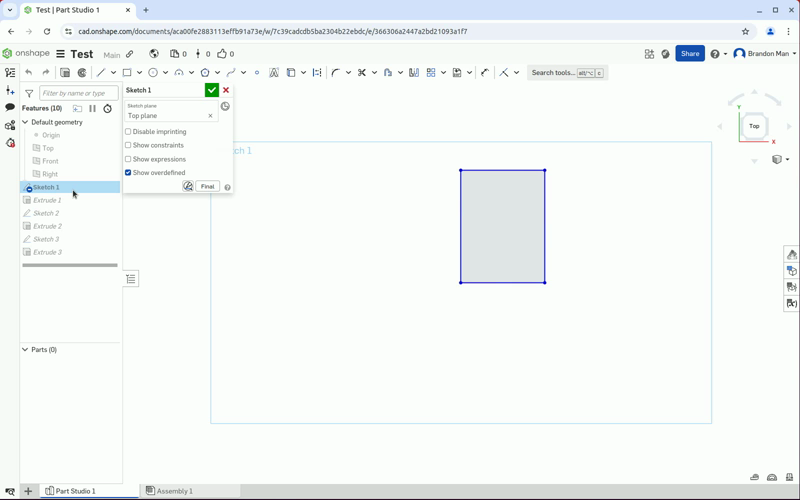
mouse_move(229, 92)
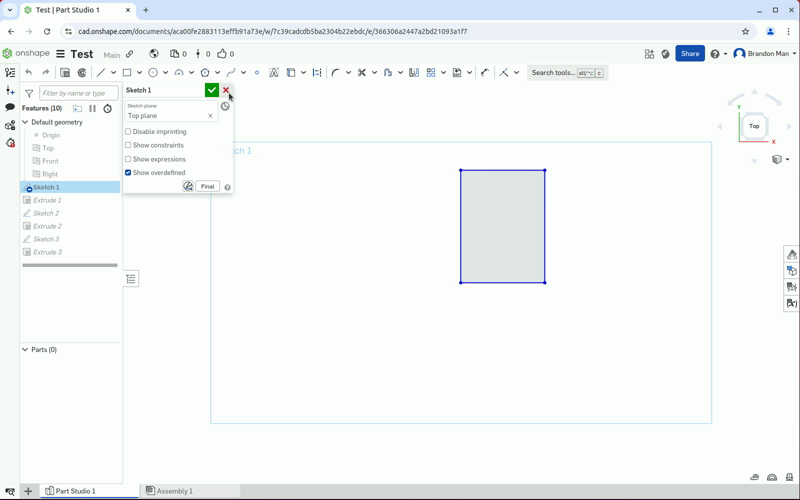
click(229, 92)
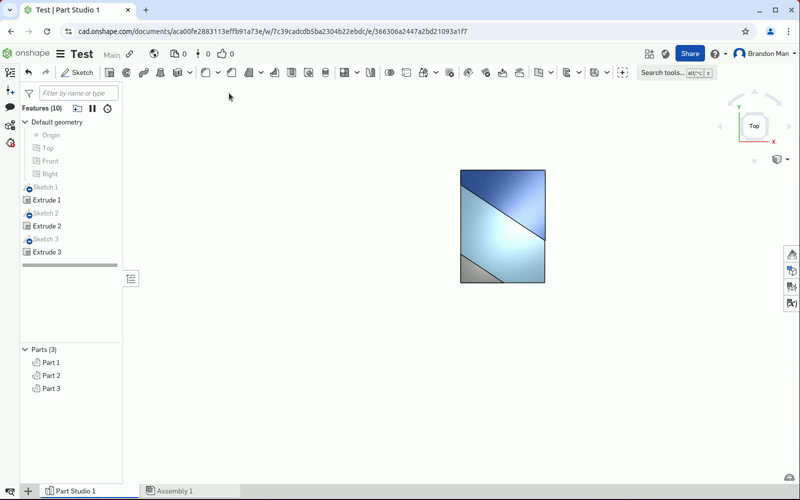
mouse_move(73, 352)
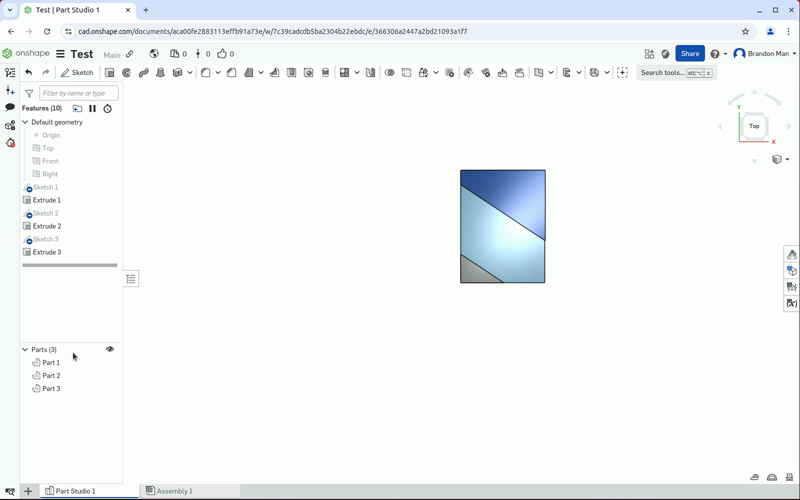
key(y)
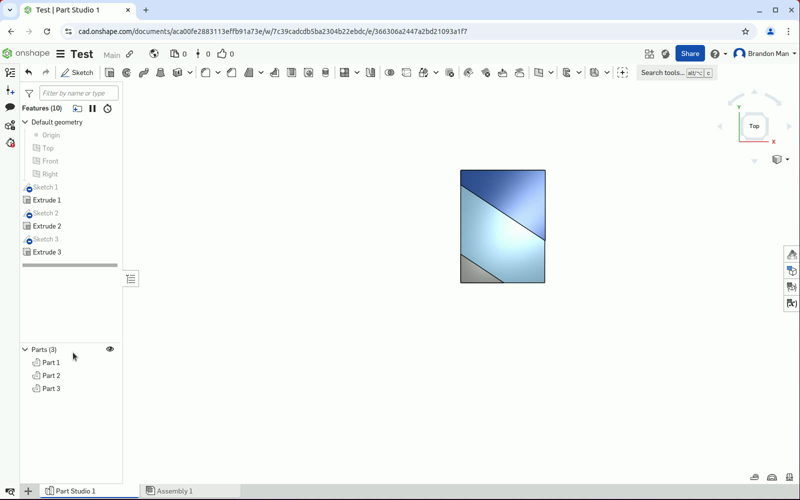
key(shift+p)
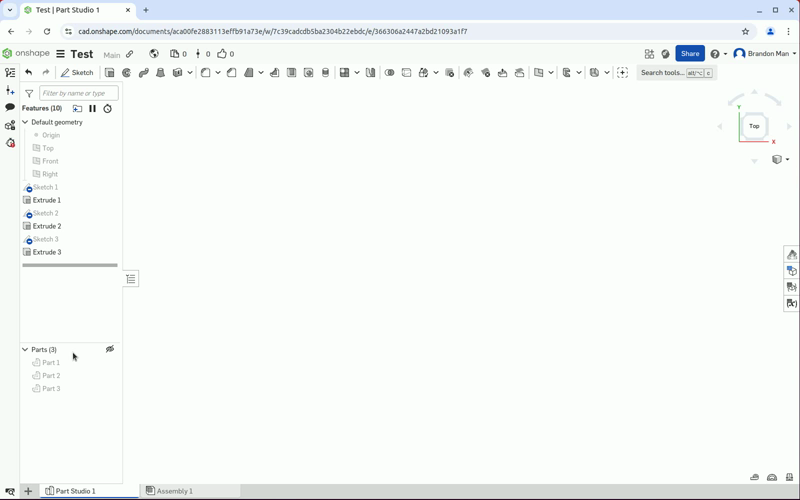
key(space)
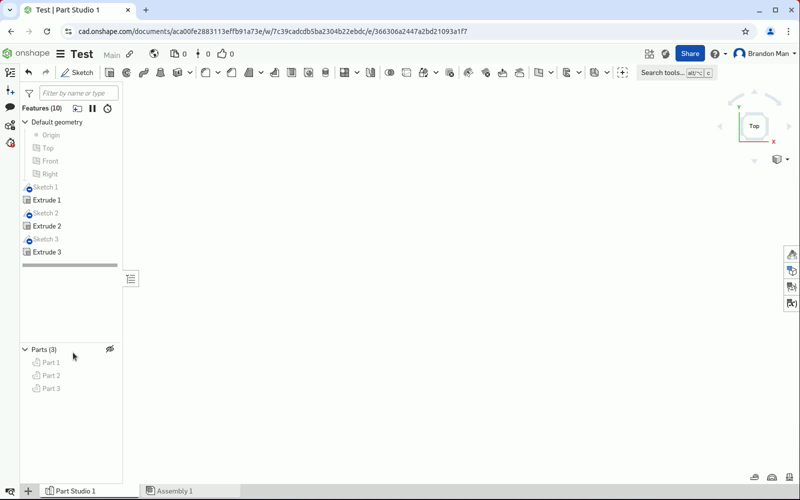
key_down(shift)
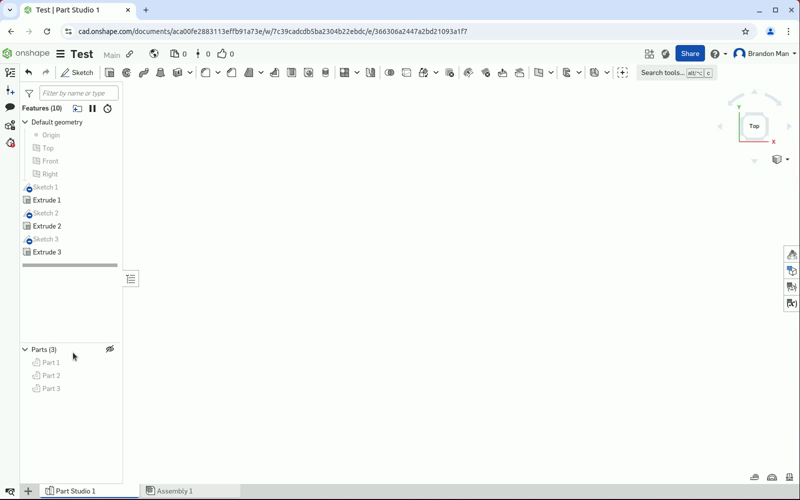
key(up)
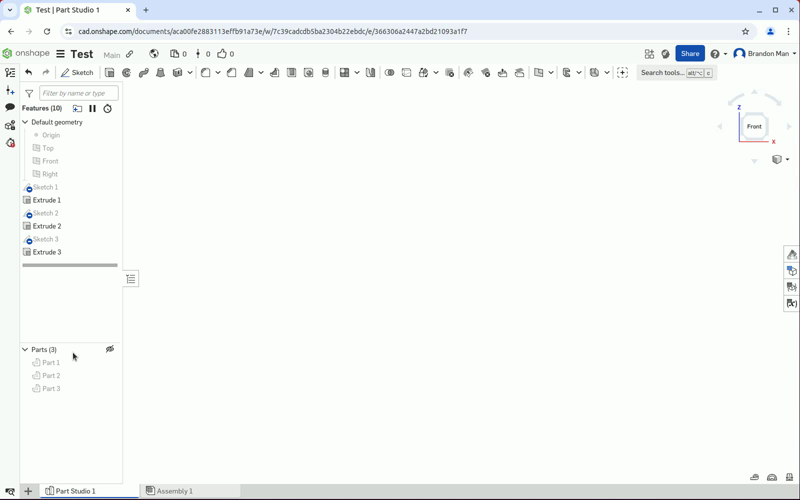
key_up(shift)
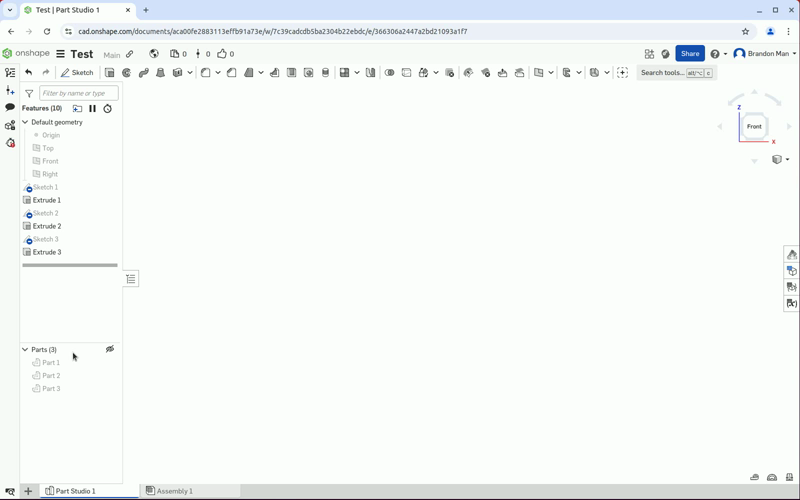
key(space)
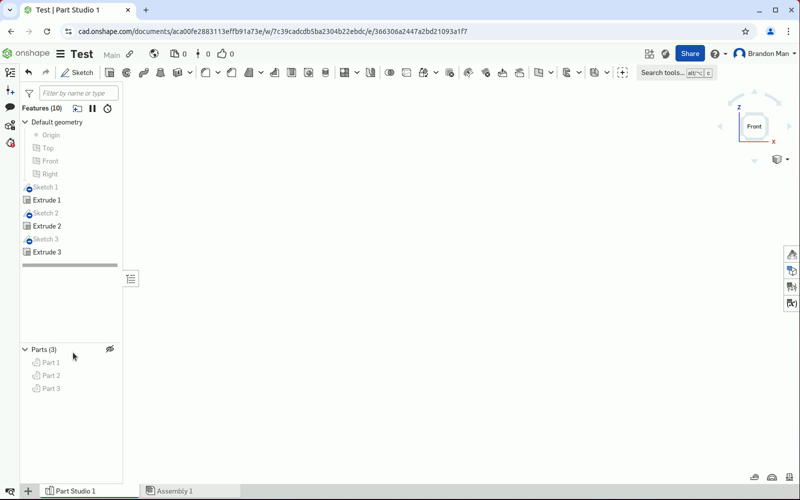
key_down(shift)
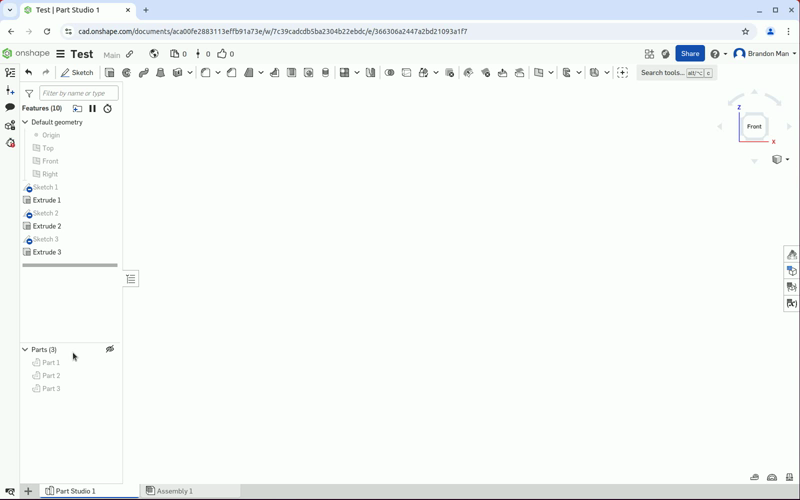
key(left)
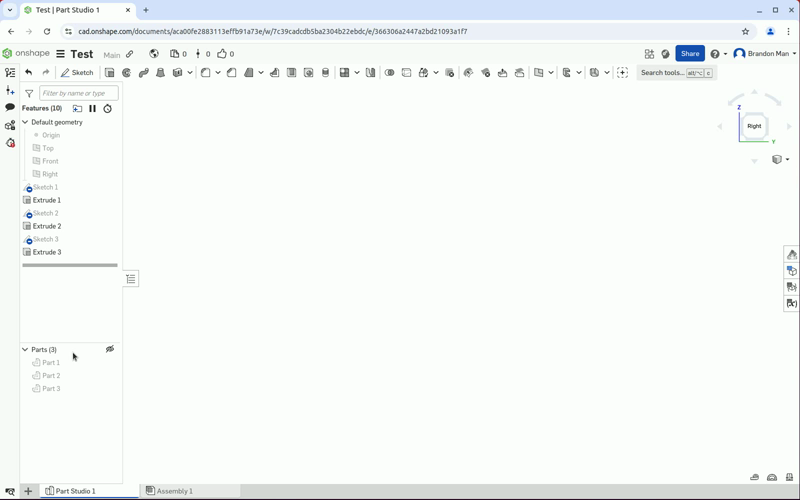
key_up(shift)
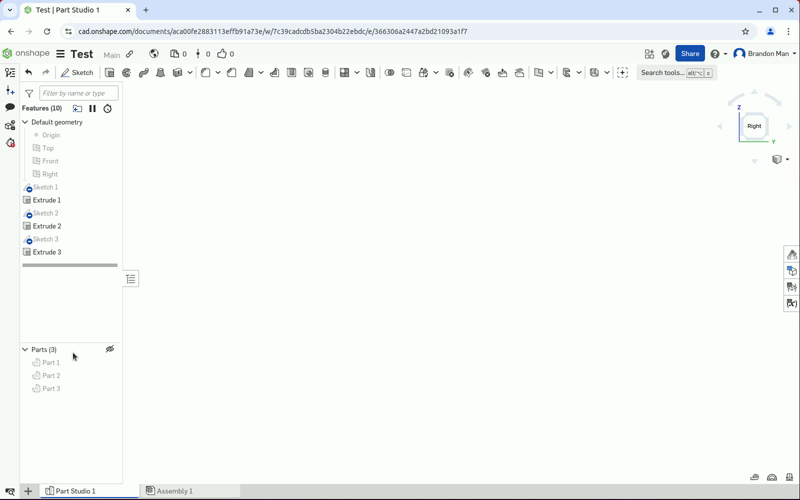
mouse_move(73, 352)
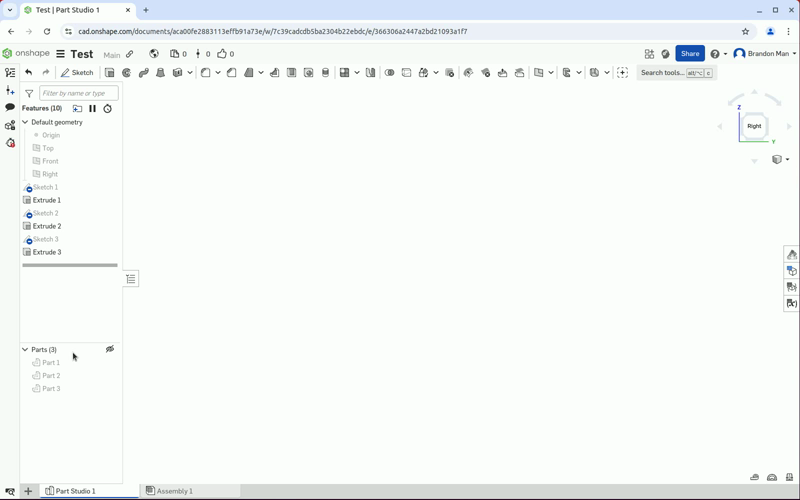
key(shift+y)
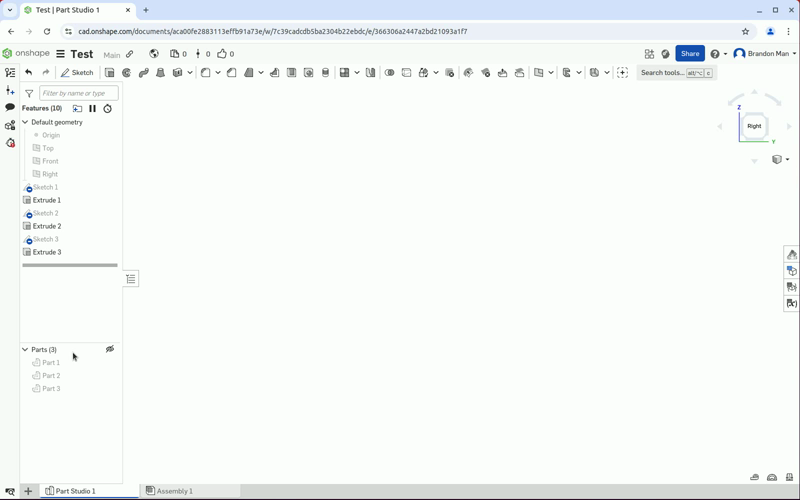
key(shift+s)
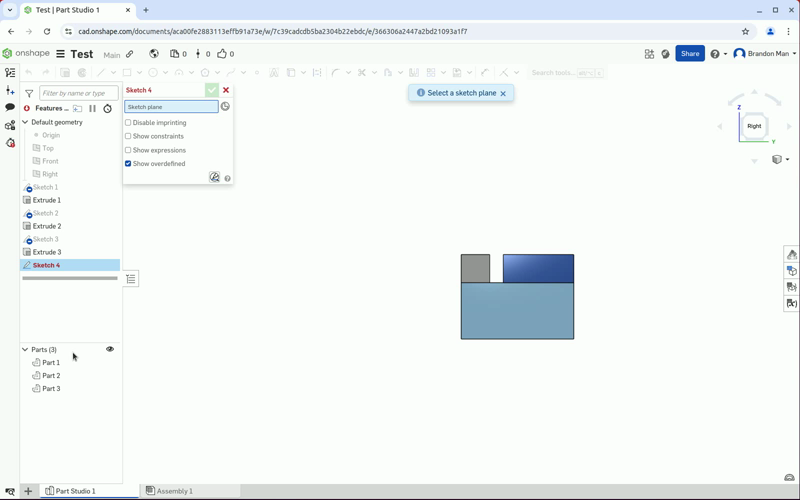
mouse_move(73, 176)
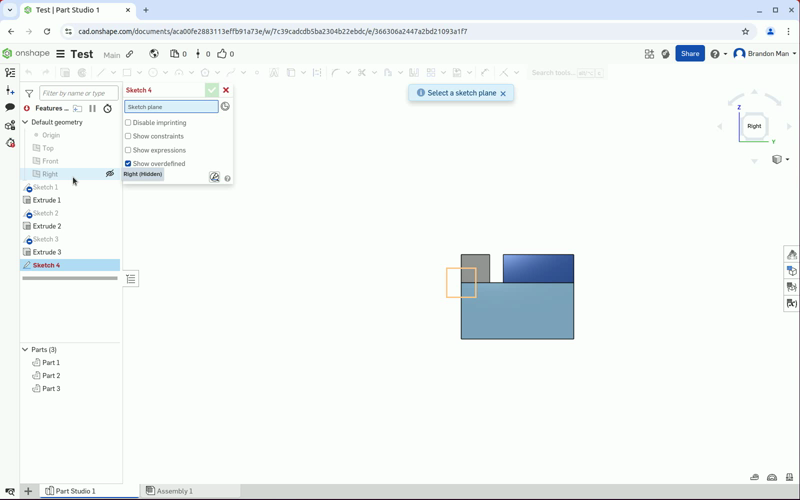
click(73, 176)
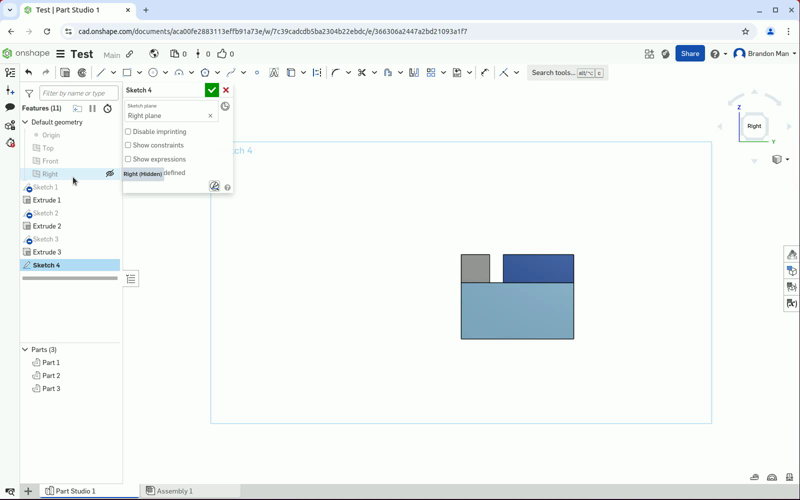
mouse_move(73, 352)
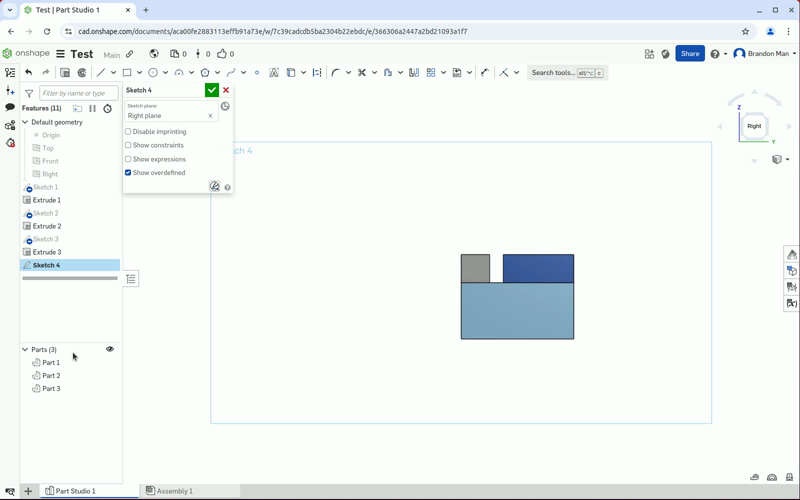
key(y)
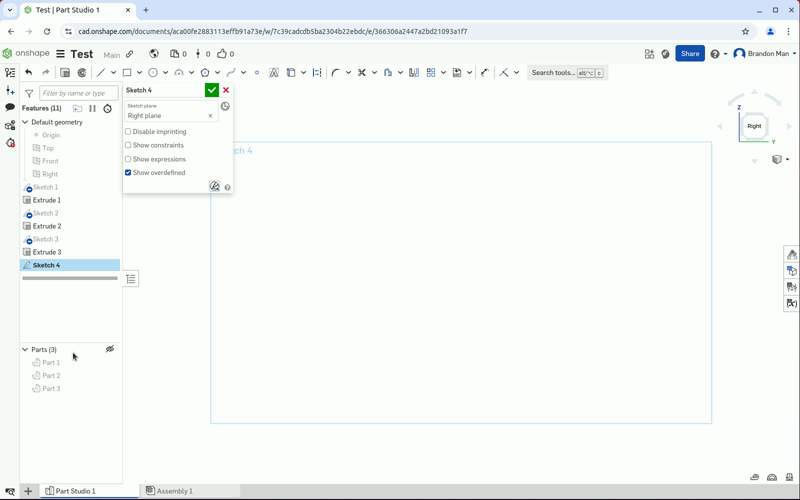
key(l)
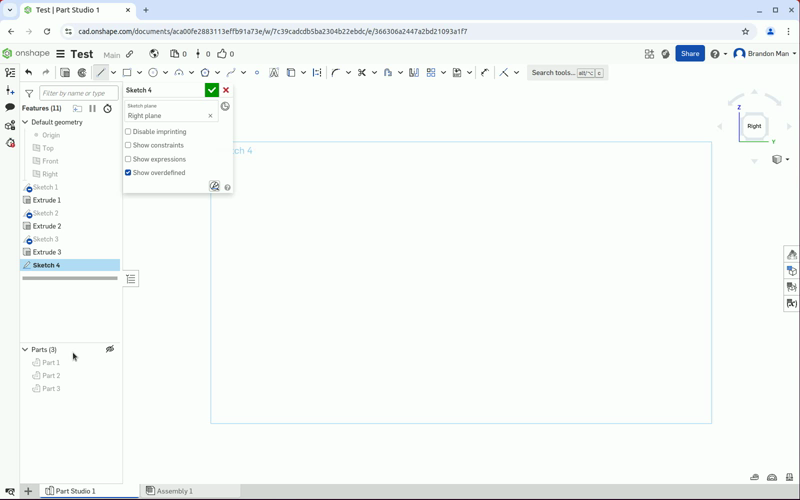
key_down(shift)
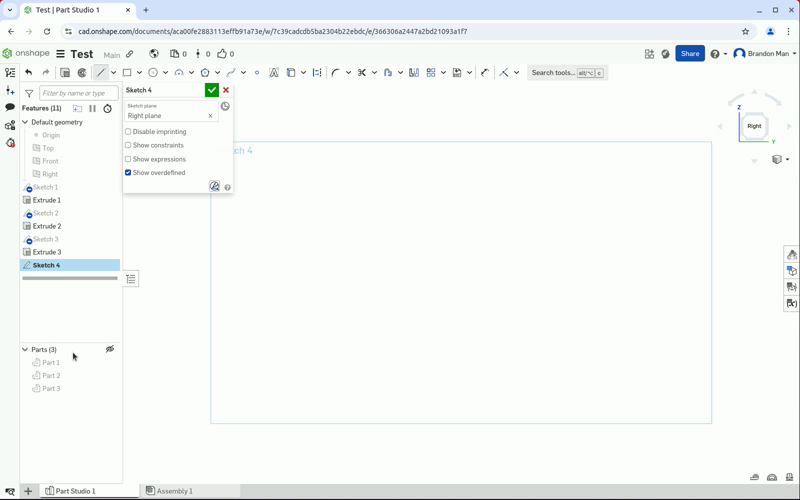
mouse_move(460, 339)
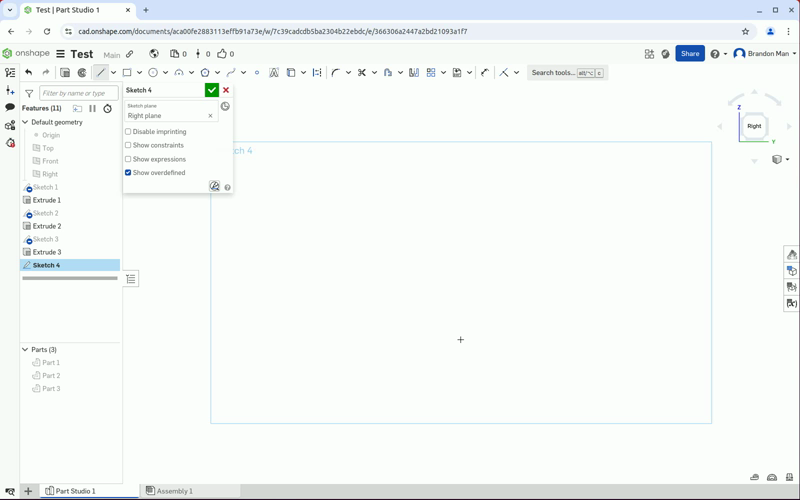
click(460, 339)
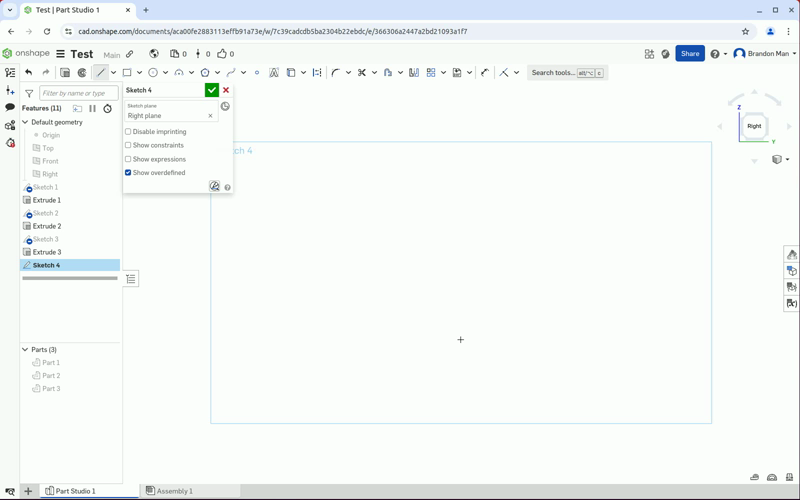
key_up(shift)
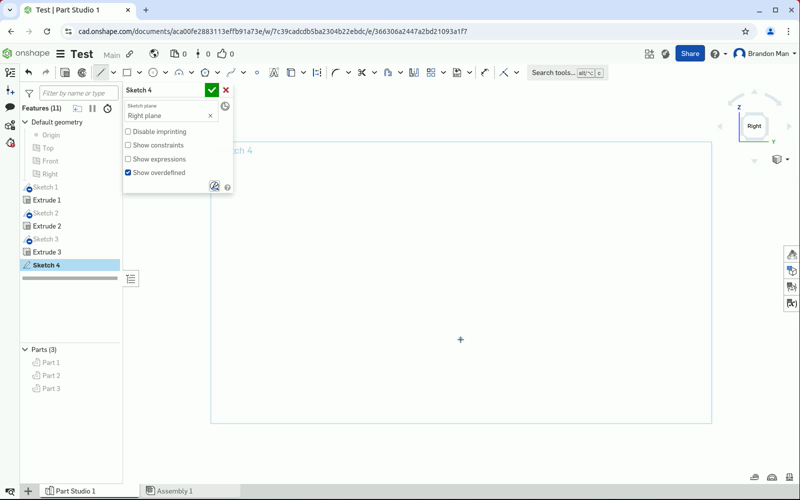
key_down(shift)
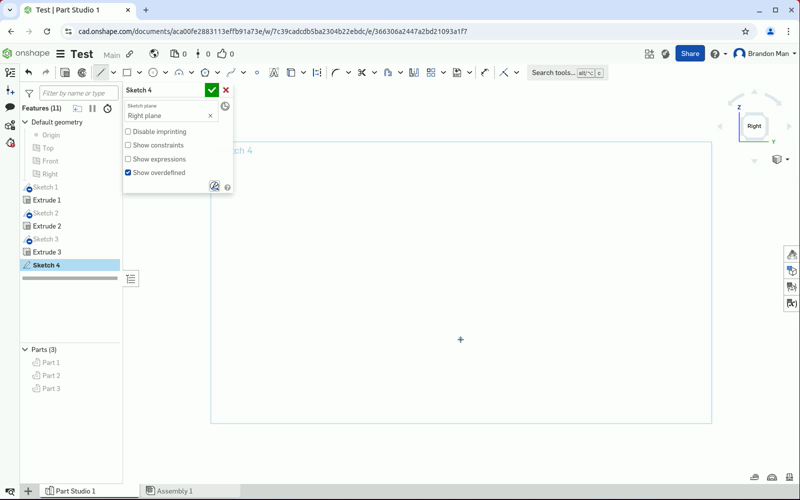
mouse_move(573, 339)
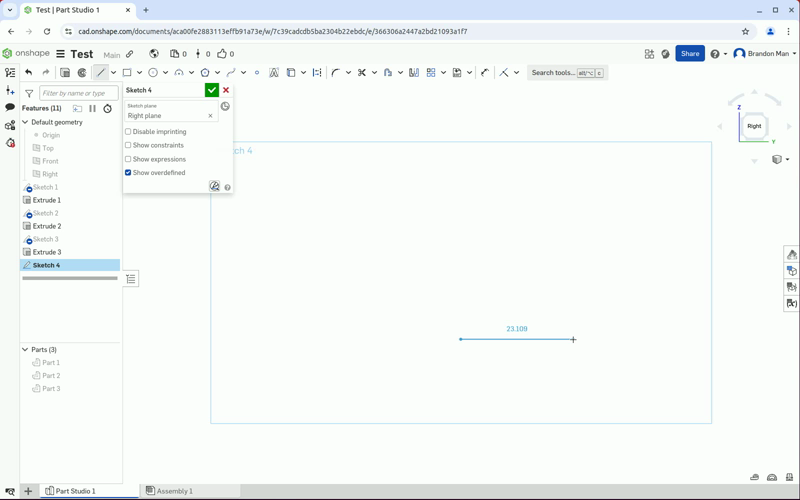
click(573, 339)
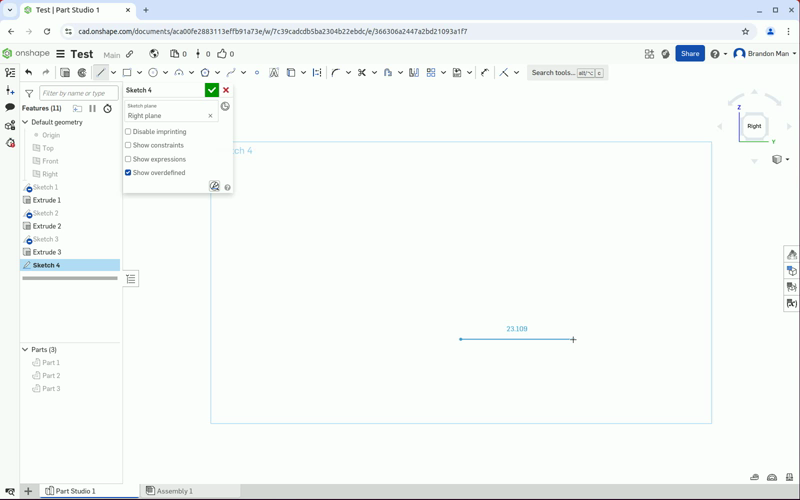
key_up(shift)
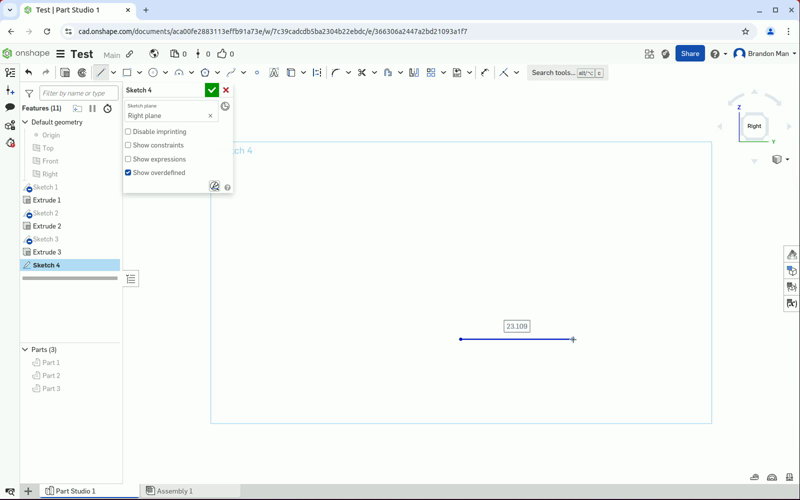
key_down(shift)
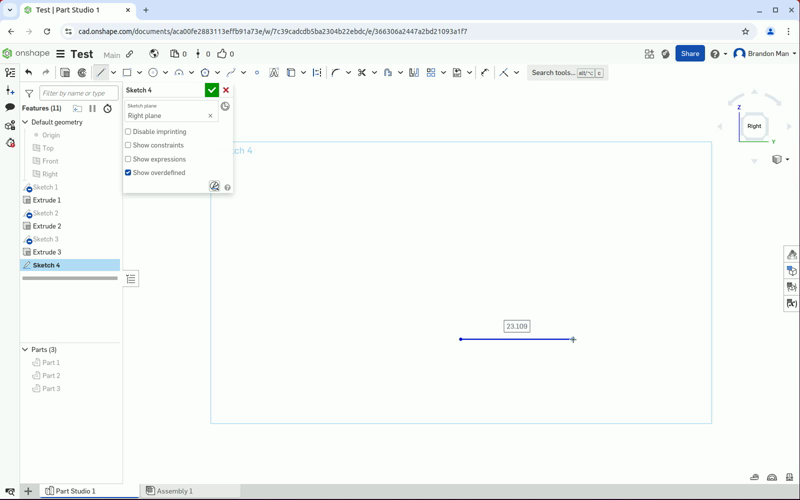
mouse_move(589, 339)
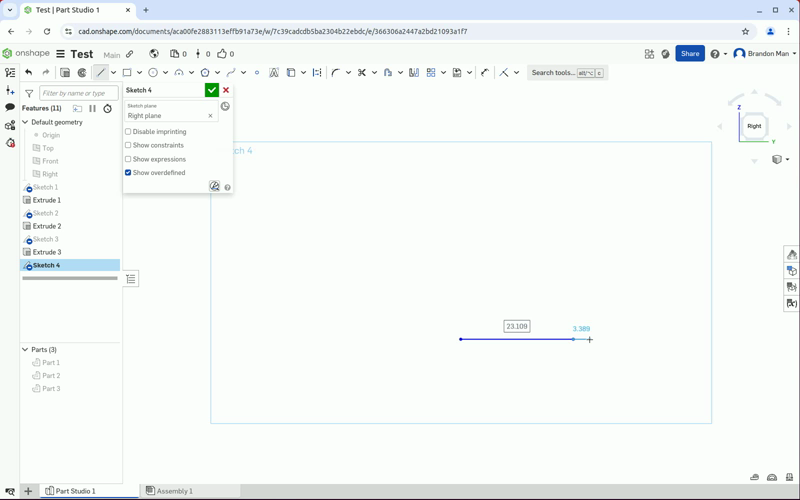
mouse_move(573, 310)
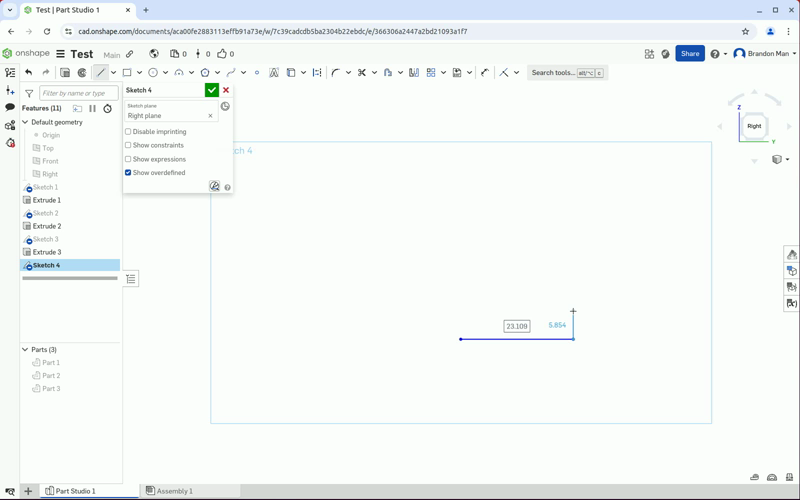
click(573, 310)
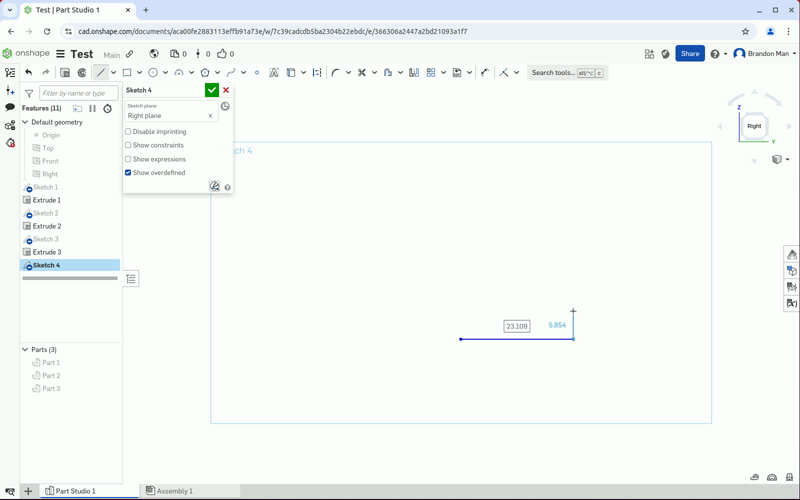
key_up(shift)
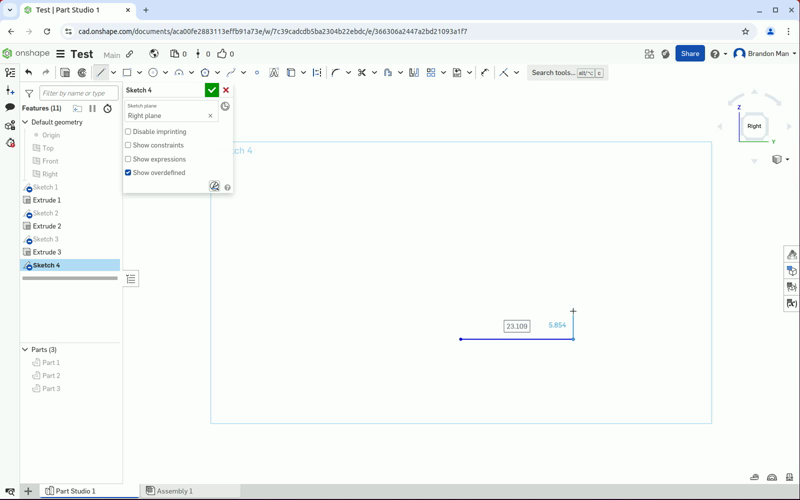
key_down(shift)
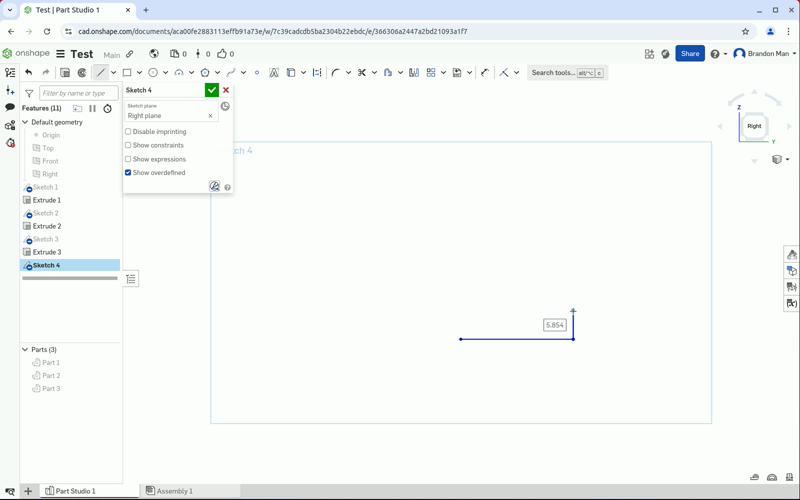
mouse_move(460, 310)
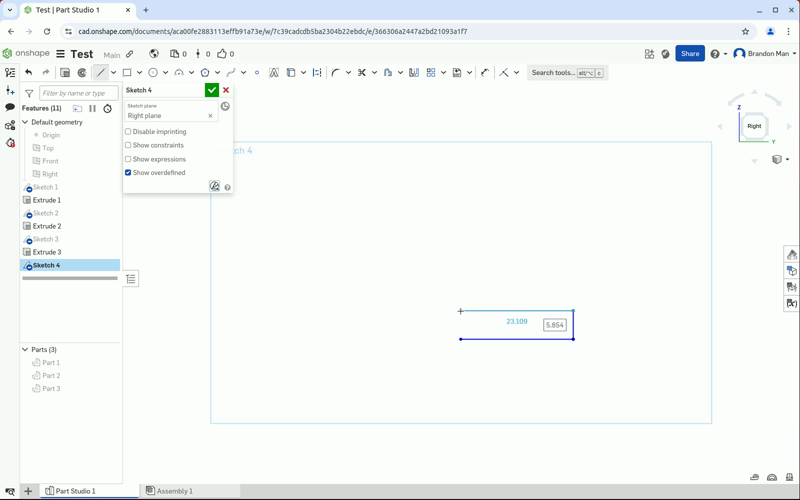
click(460, 310)
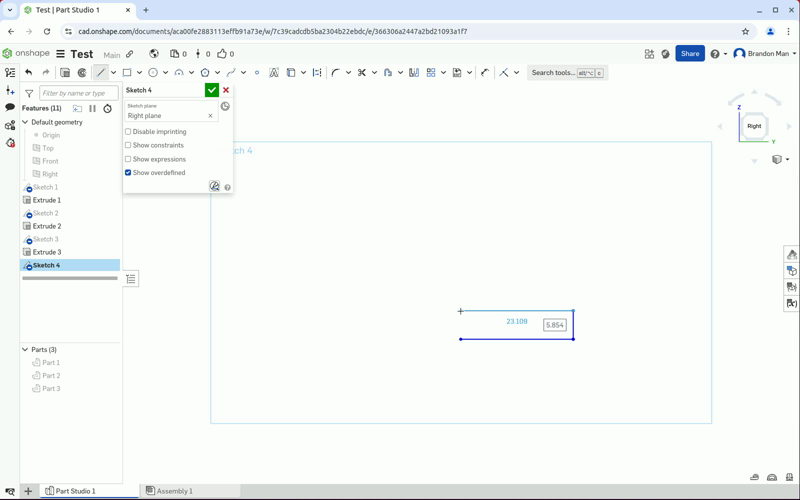
key_up(shift)
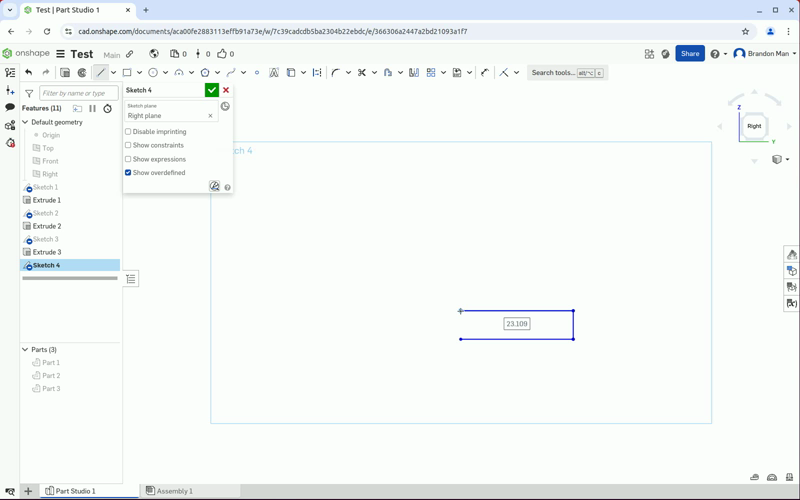
mouse_move(490, 310)
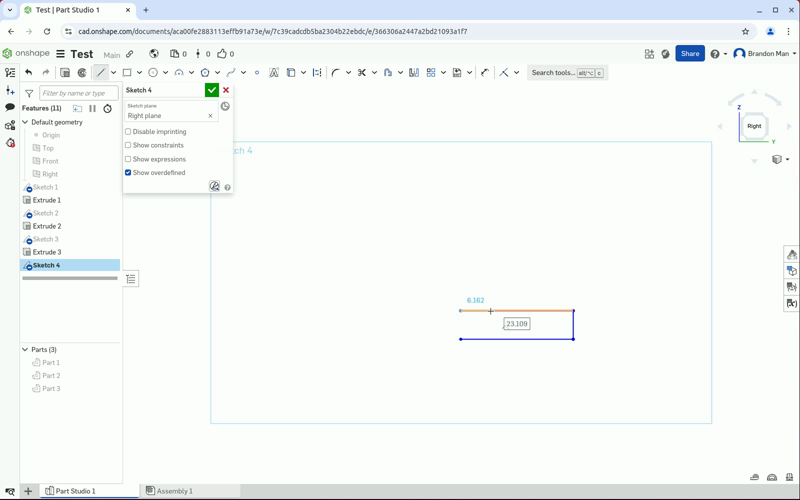
key_down(shift)
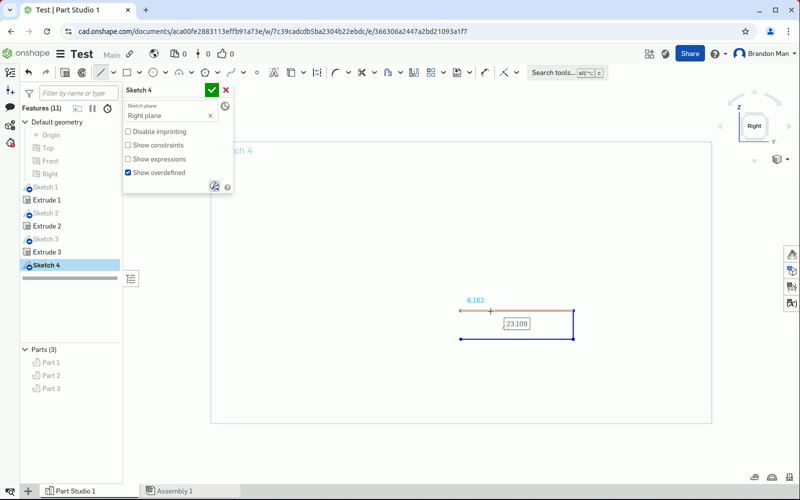
mouse_move(460, 339)
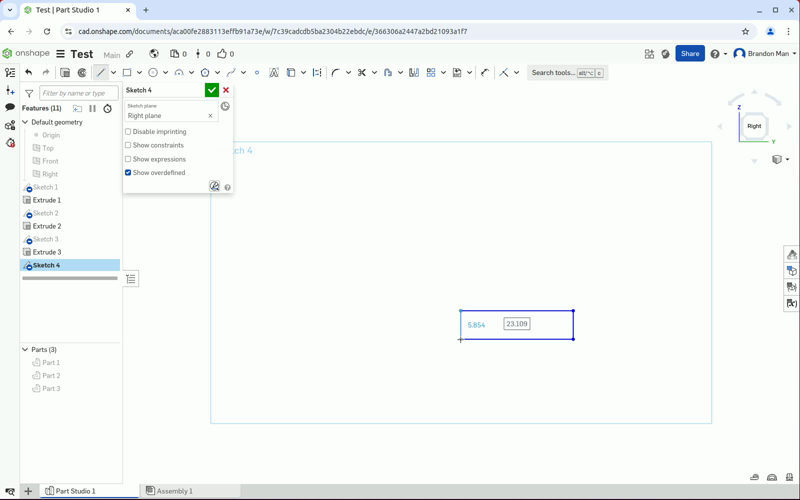
key_up(shift)
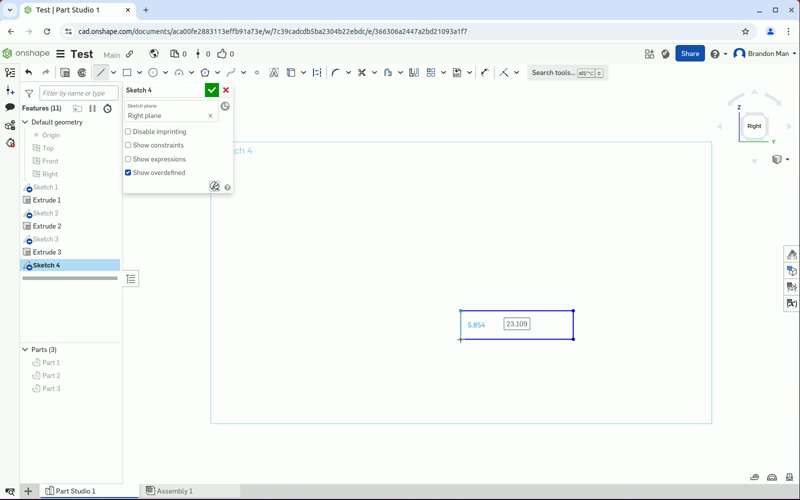
click(460, 339)
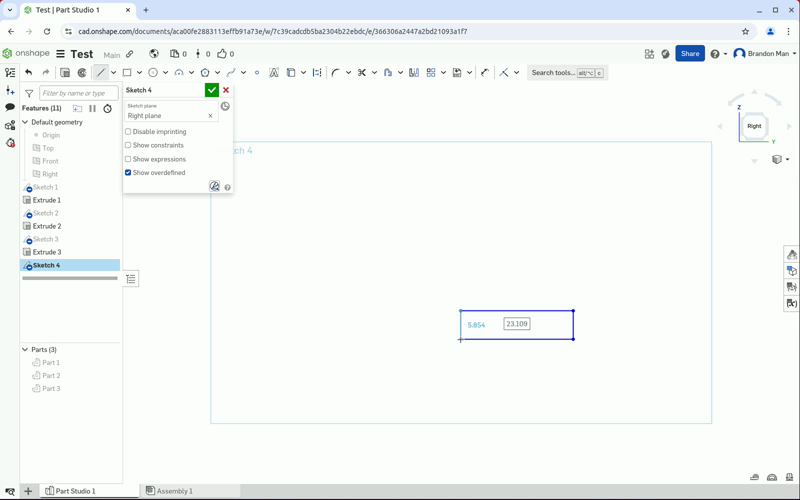
key(esc)
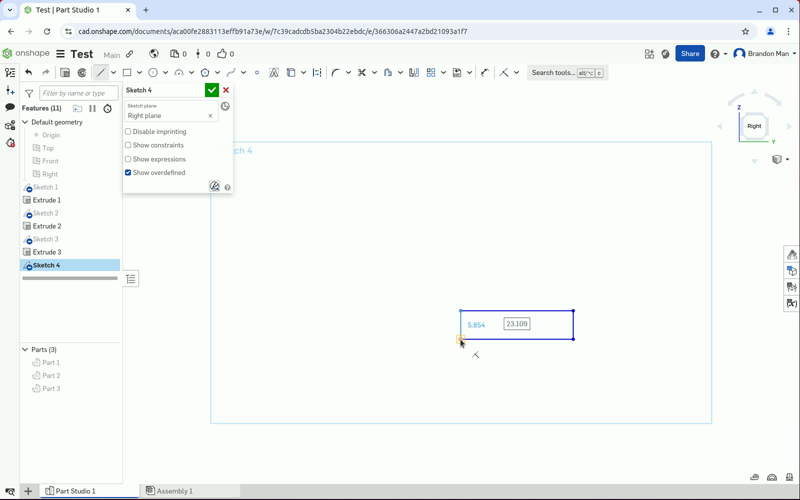
mouse_move(464, 329)
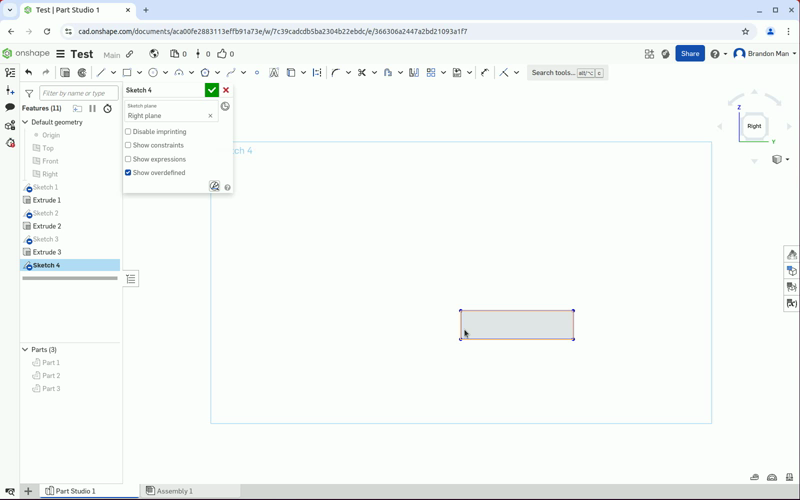
click(464, 329)
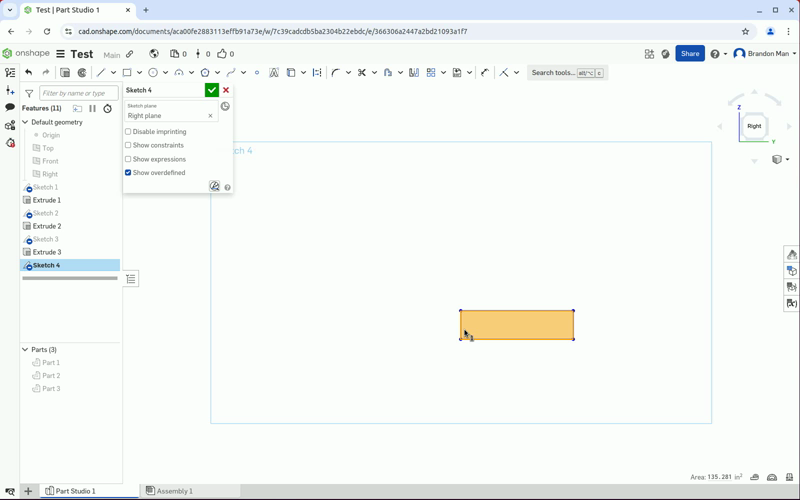
mouse_move(73, 352)
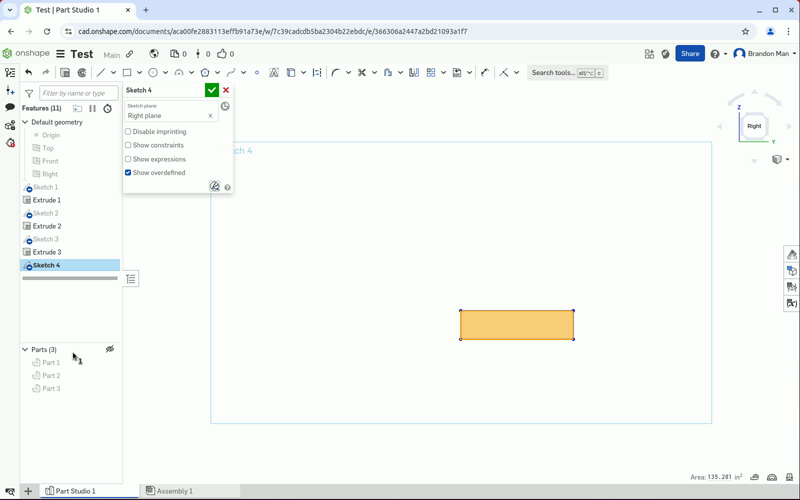
key(shift+y)
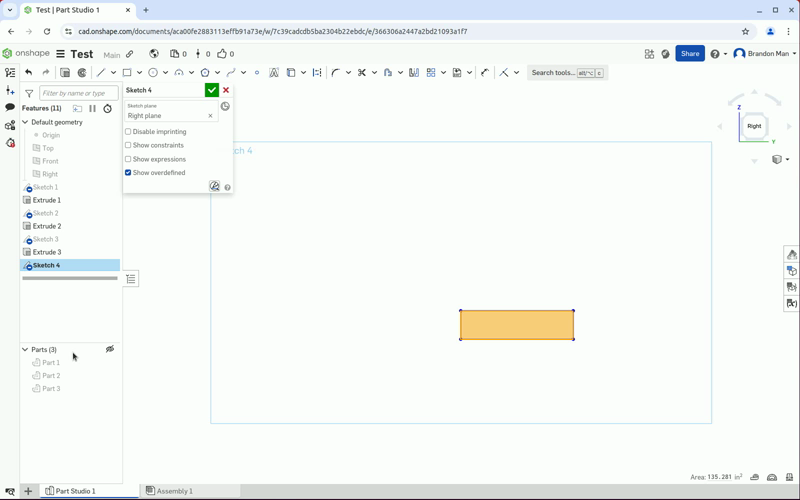
key(shift+e)
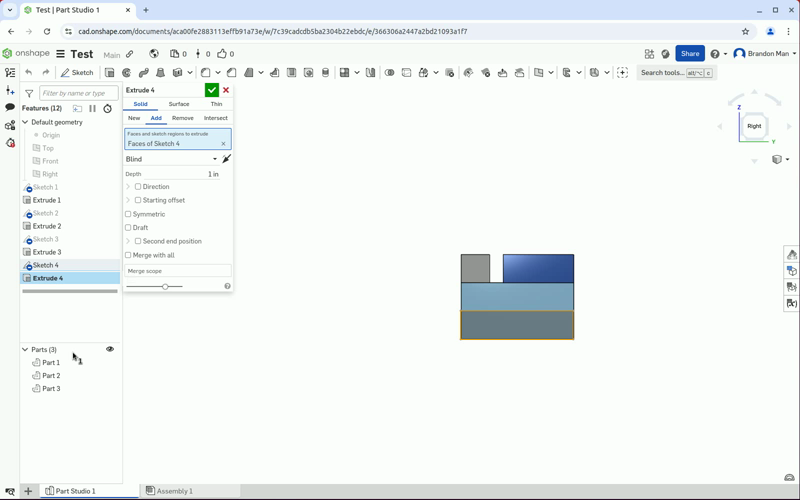
mouse_move(143, 106)
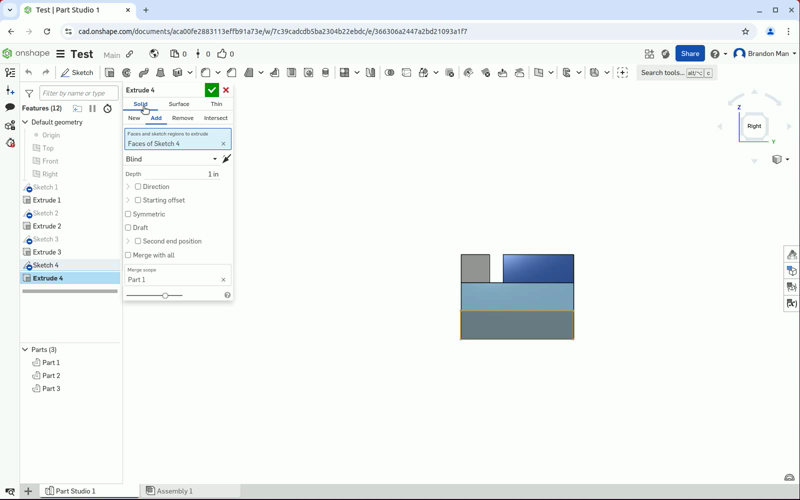
click(143, 106)
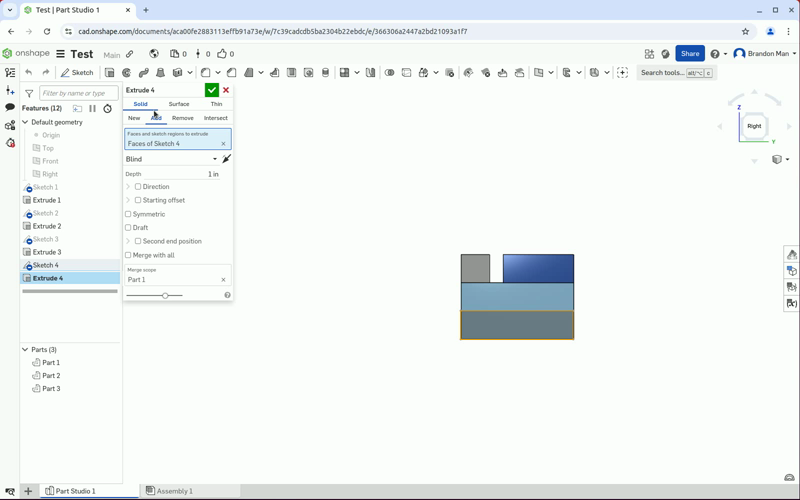
mouse_move(186, 120)
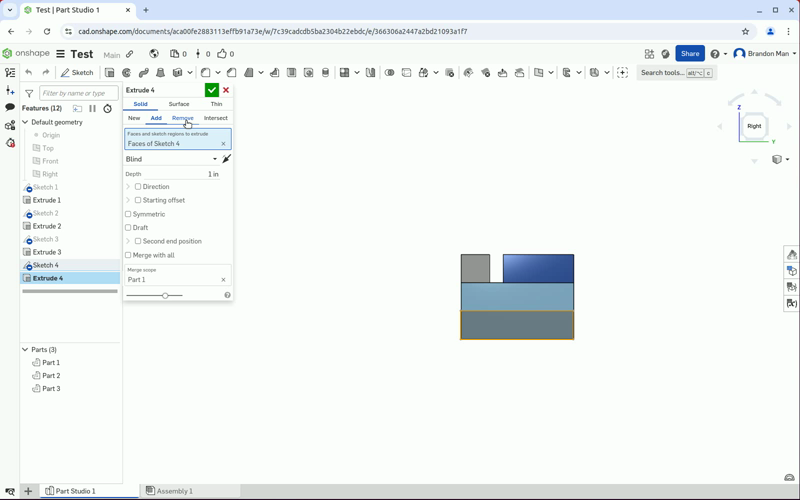
click(186, 120)
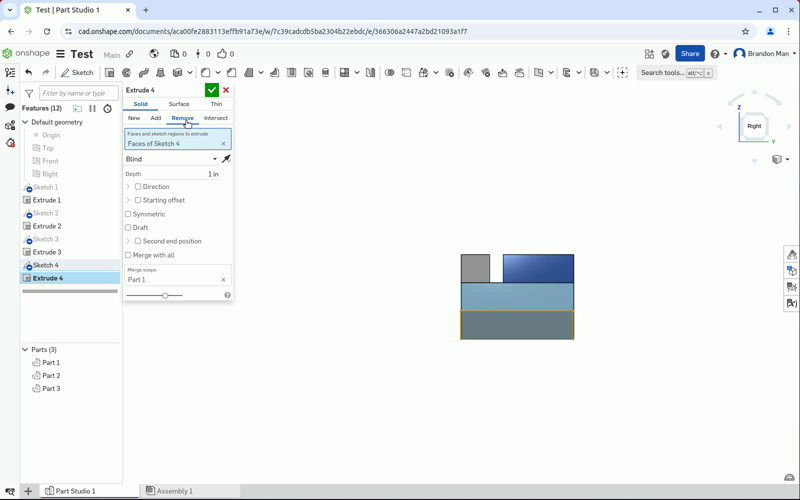
key(tab, 4)
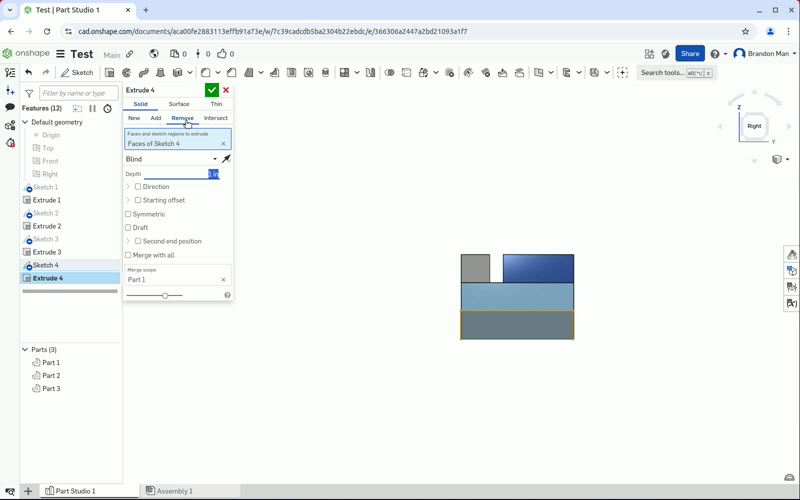
text(17.331)
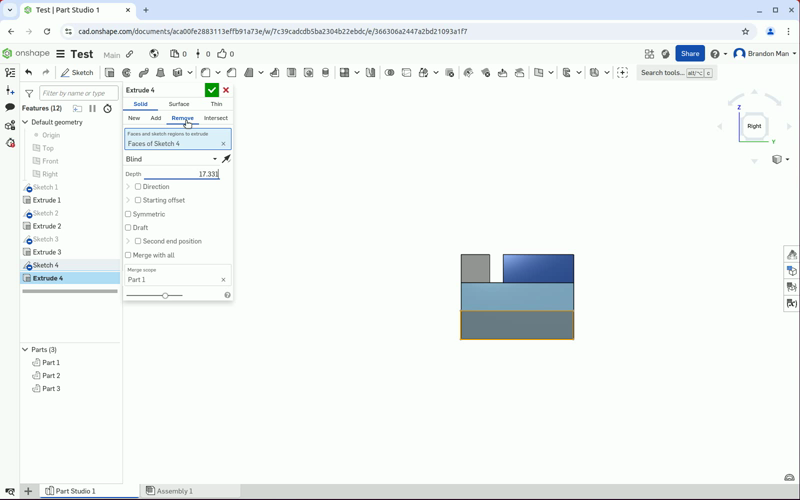
key(tab, 6)
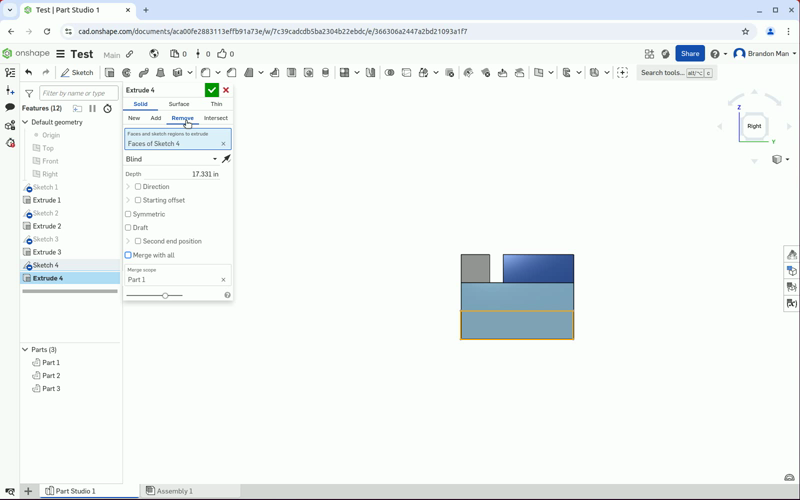
key(space)
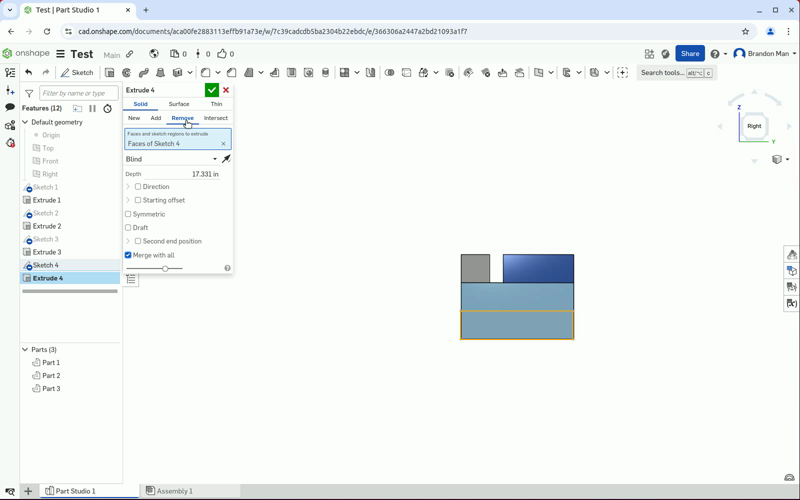
key(enter)
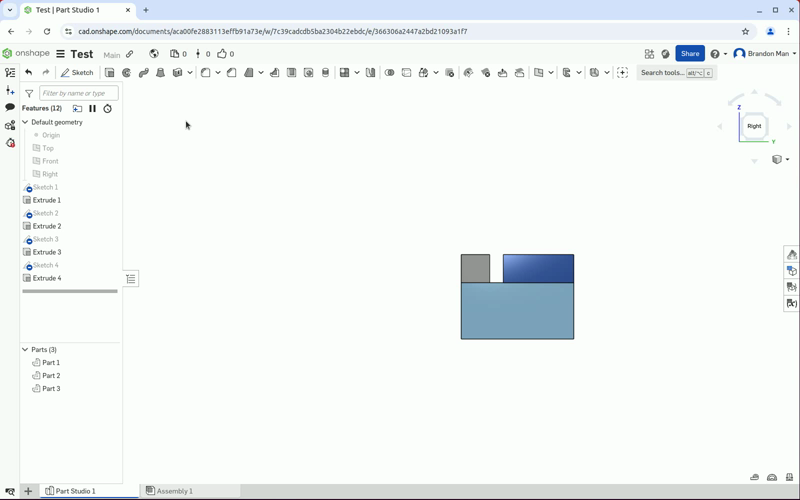
key(shift+h)
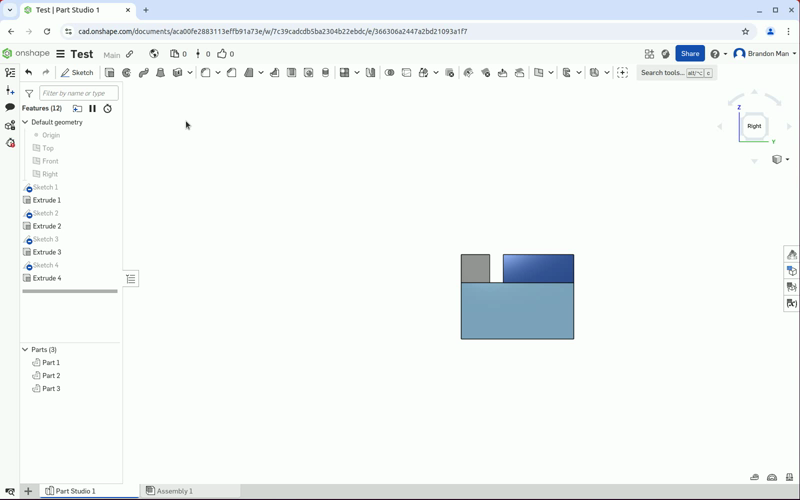
key(shift+h)
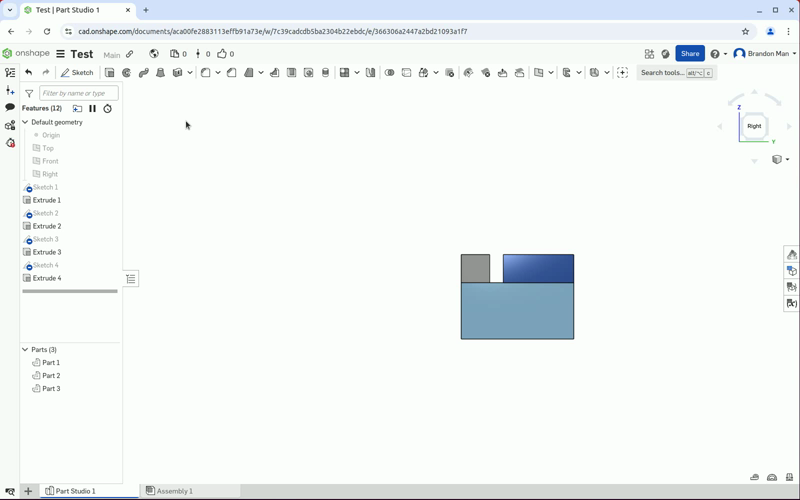
key(shift+7)
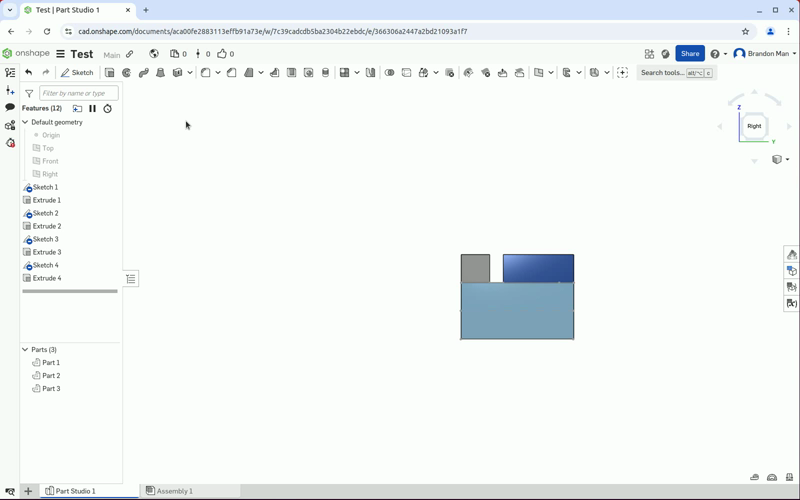
key(right, 2)
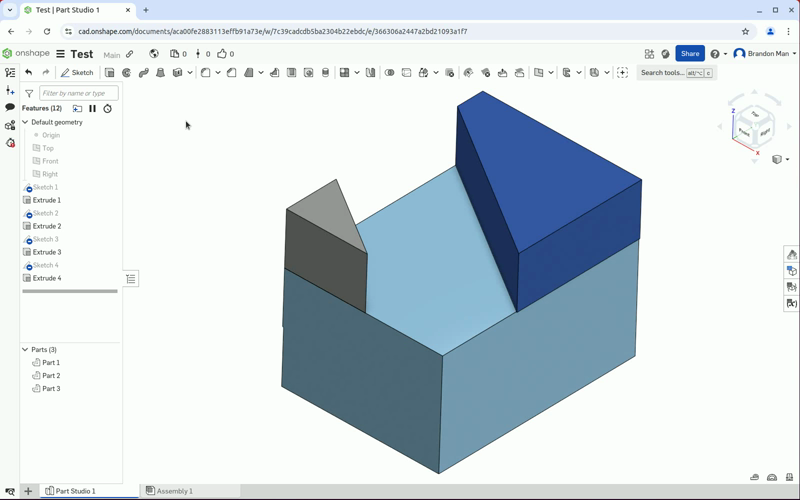
key(down, 2)
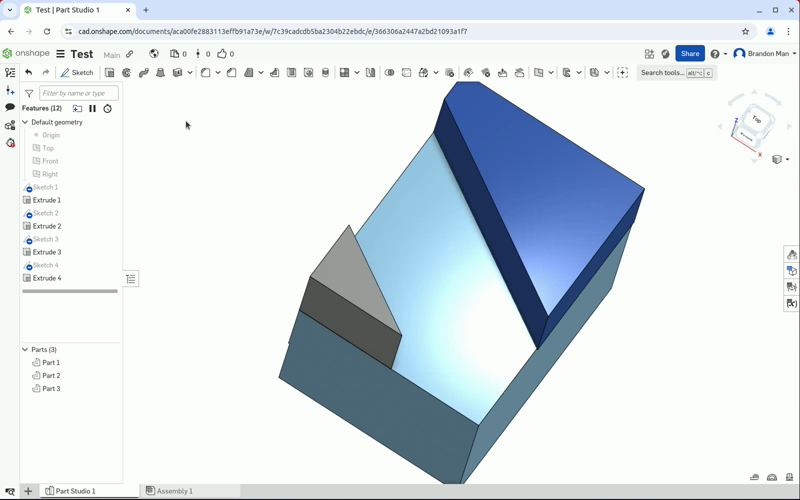
key(up, 2)
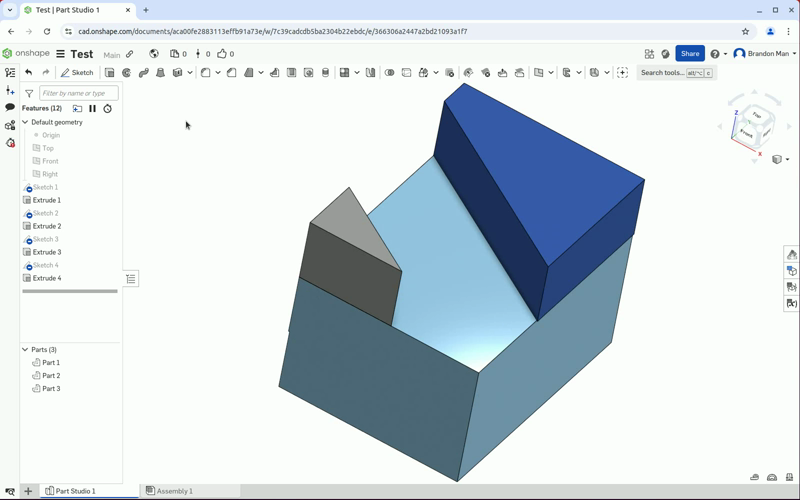
key(left, 2)
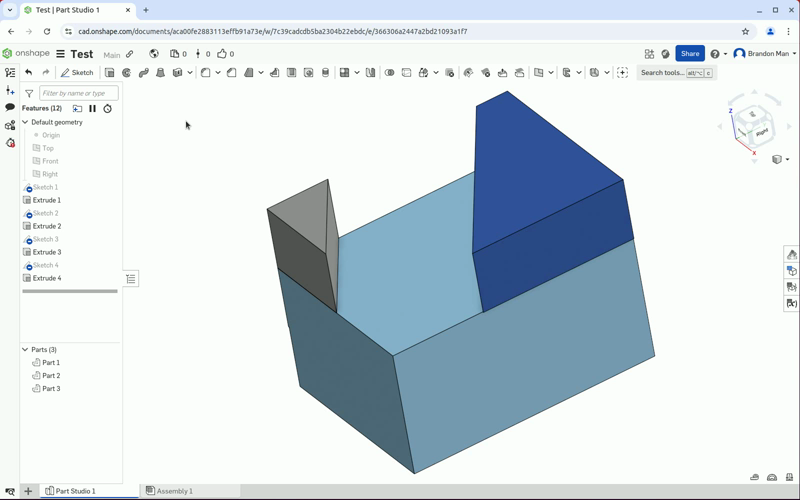
mouse_move(73, 189)
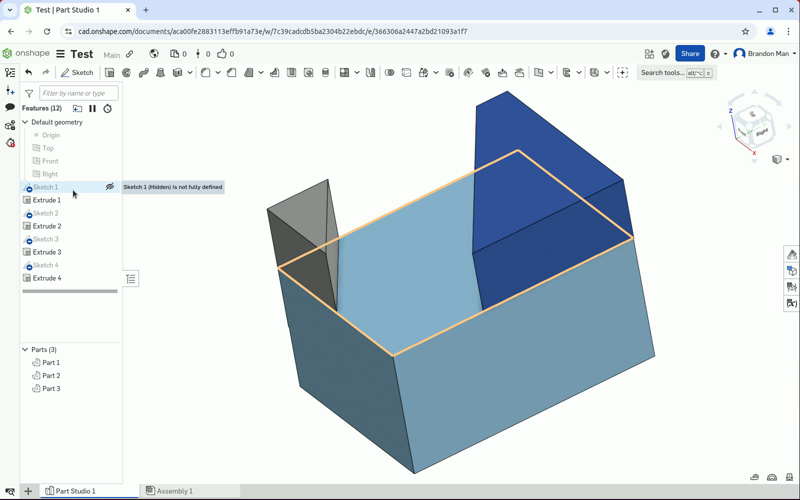
click(73, 189)